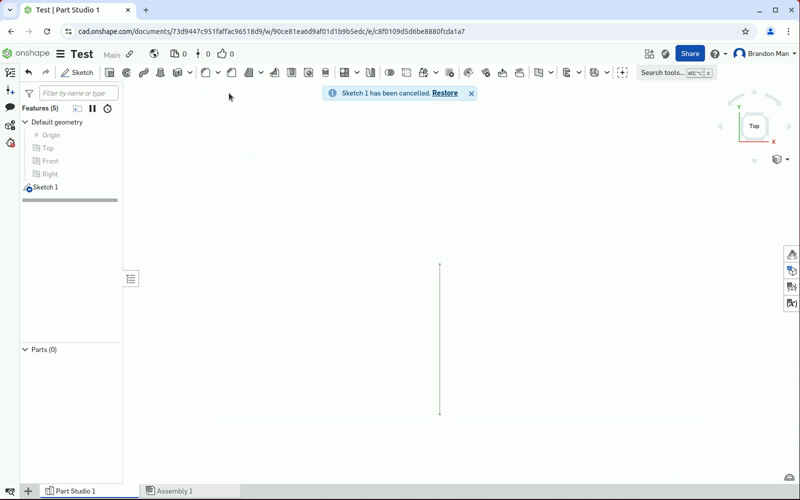
key(shift+h)
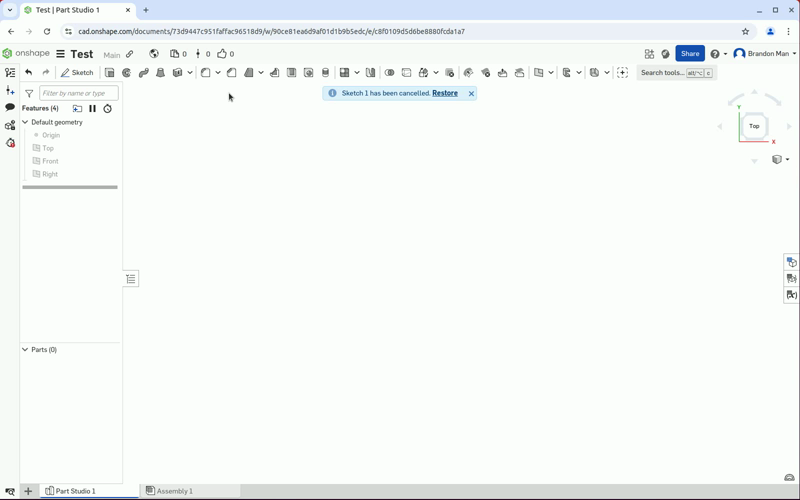
mouse_move(73, 352)
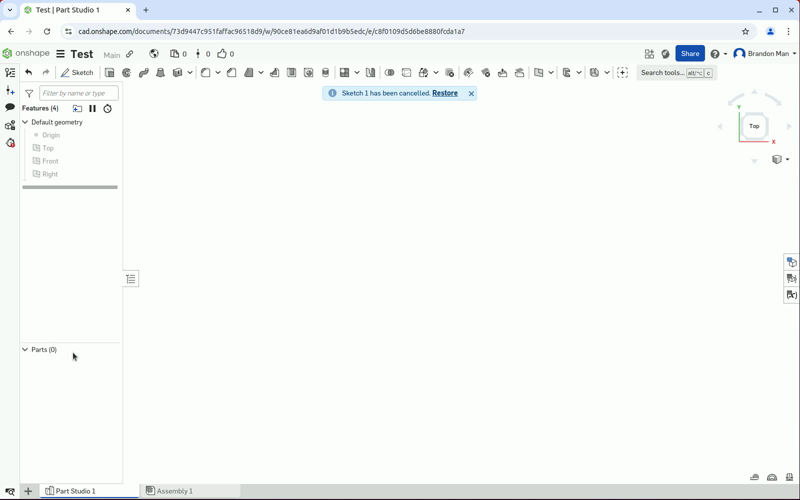
key(y)
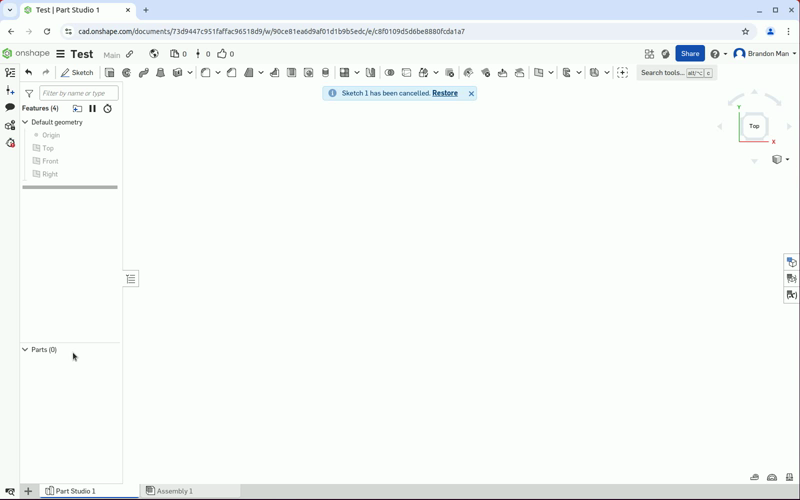
key(shift+p)
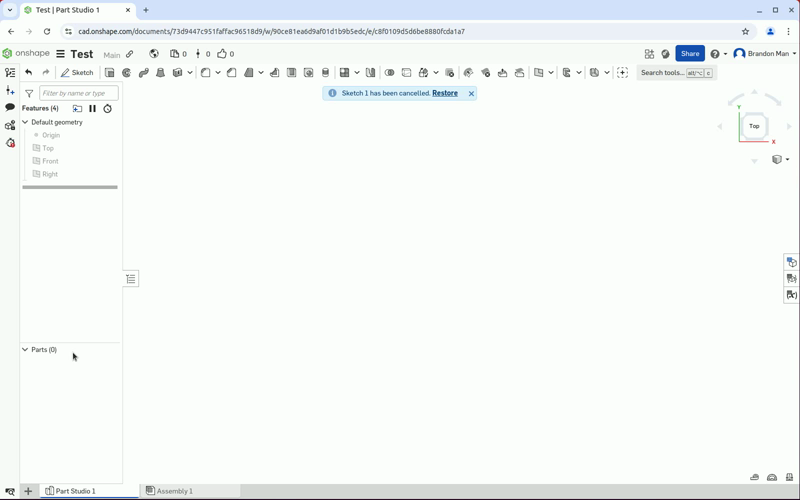
key(space)
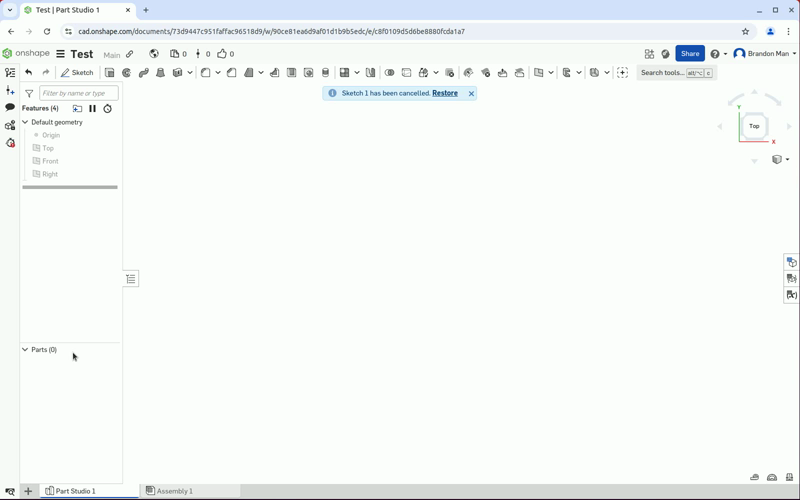
key_down(shift)
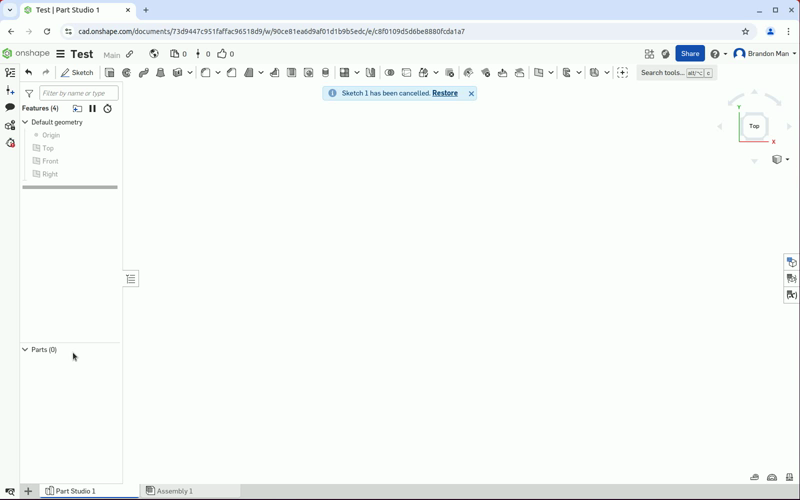
key(up)
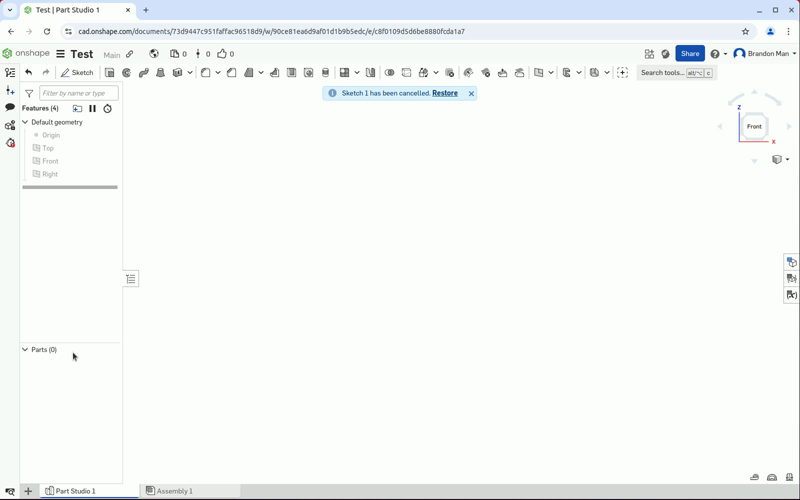
key_up(shift)
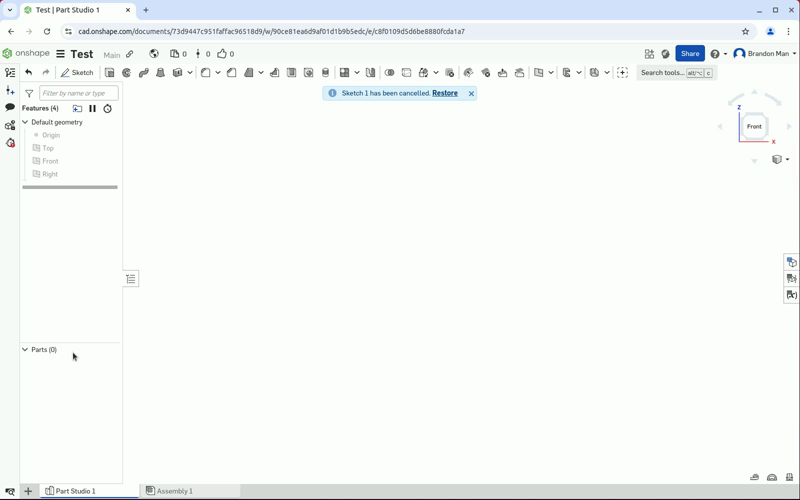
mouse_move(73, 352)
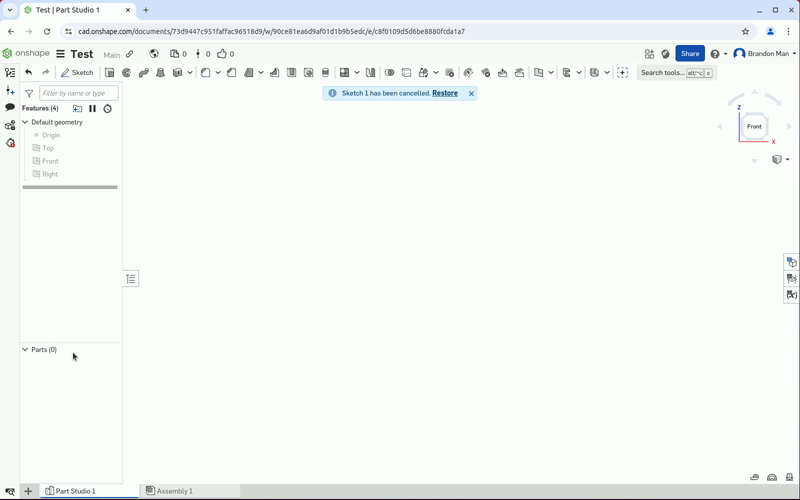
key(shift+y)
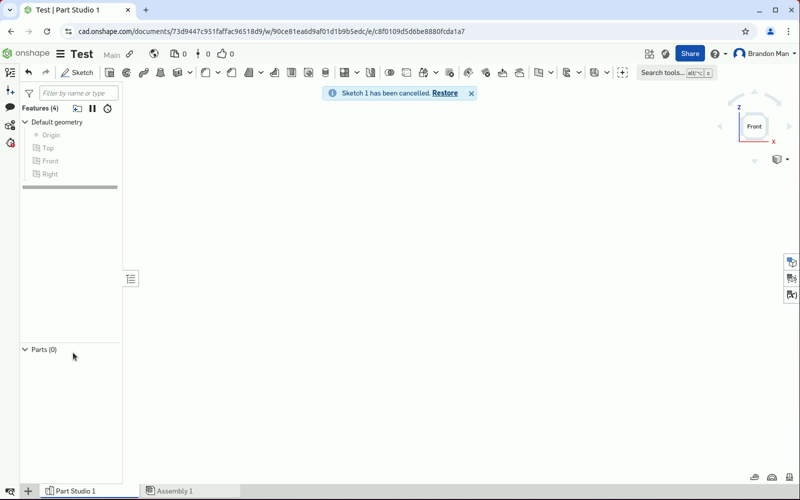
key(shift+s)
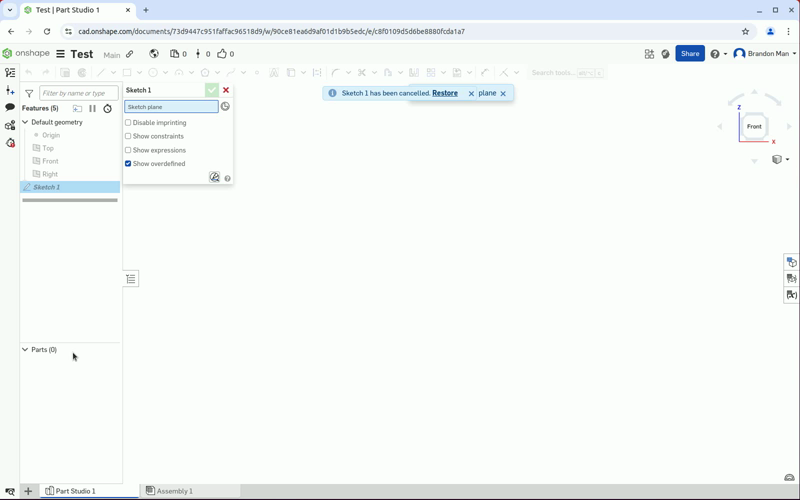
mouse_move(73, 163)
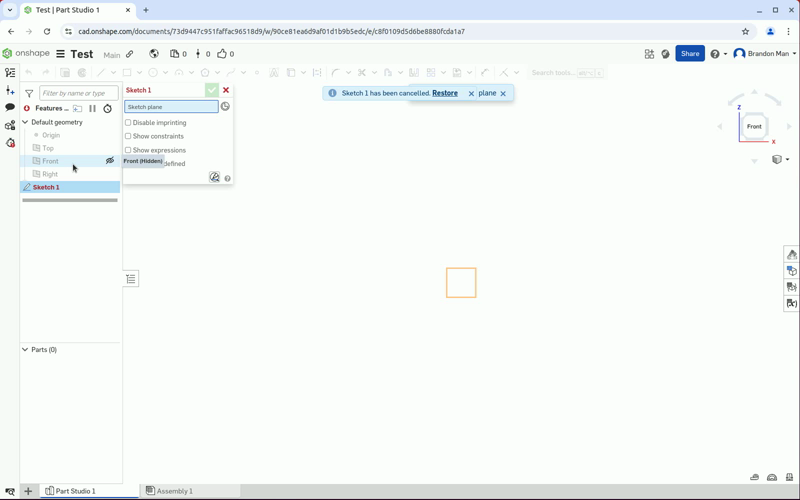
click(73, 163)
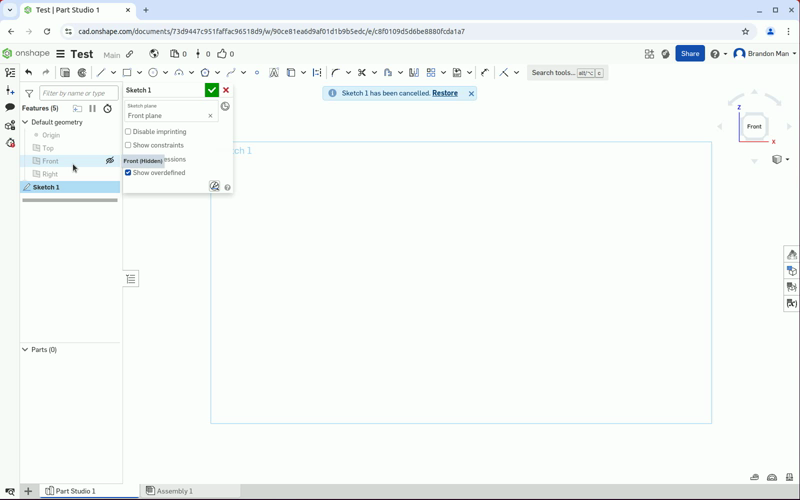
mouse_move(73, 352)
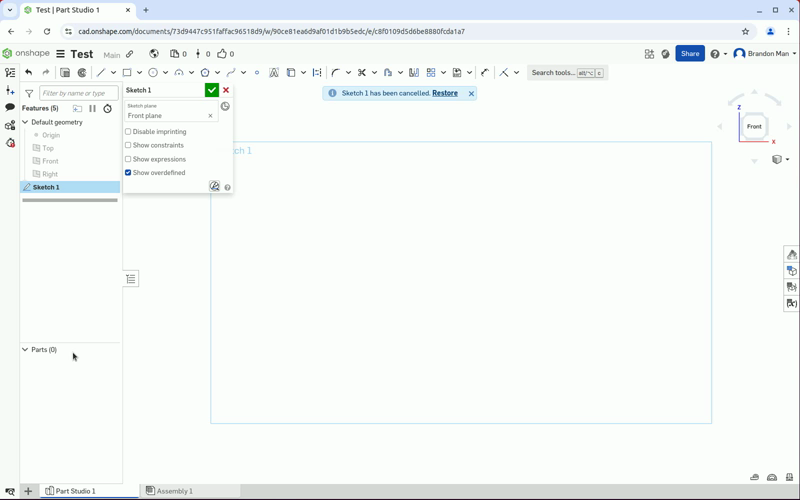
key(y)
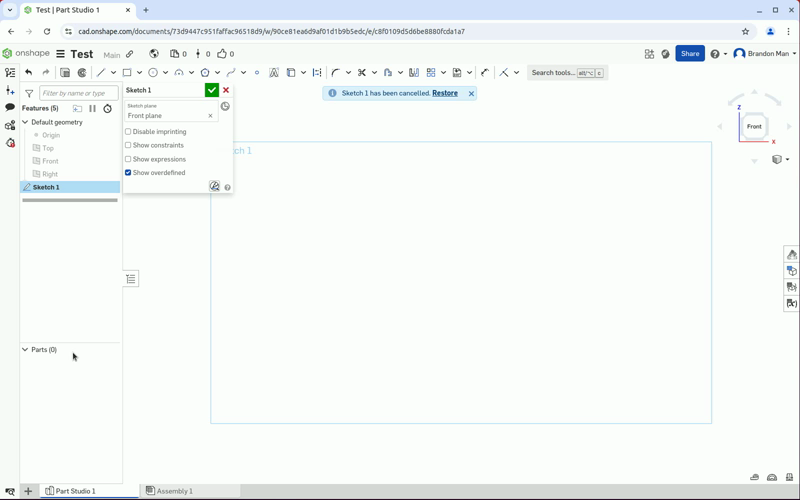
key(c)
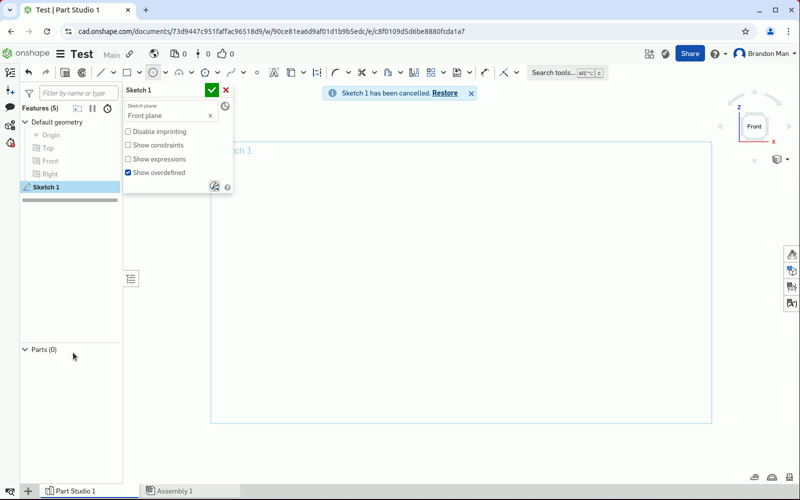
key_down(shift)
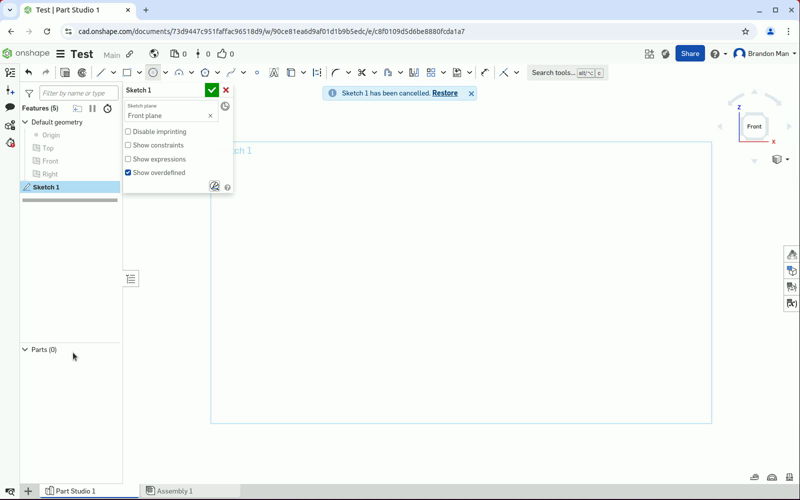
mouse_move(461, 282)
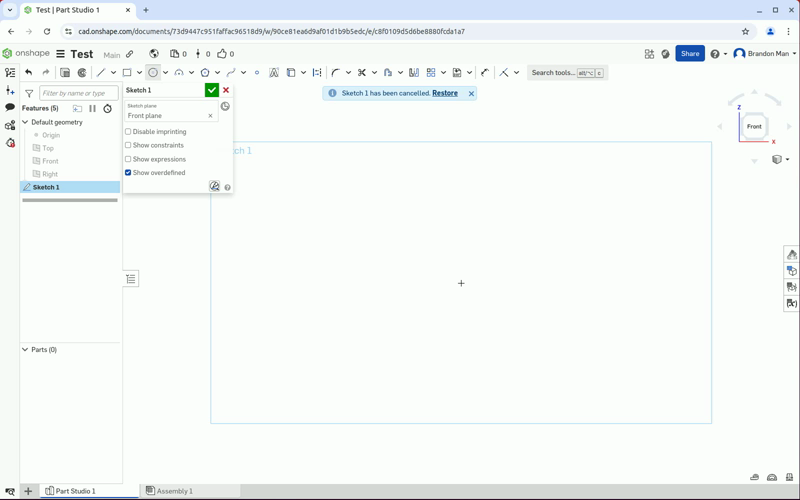
click(461, 282)
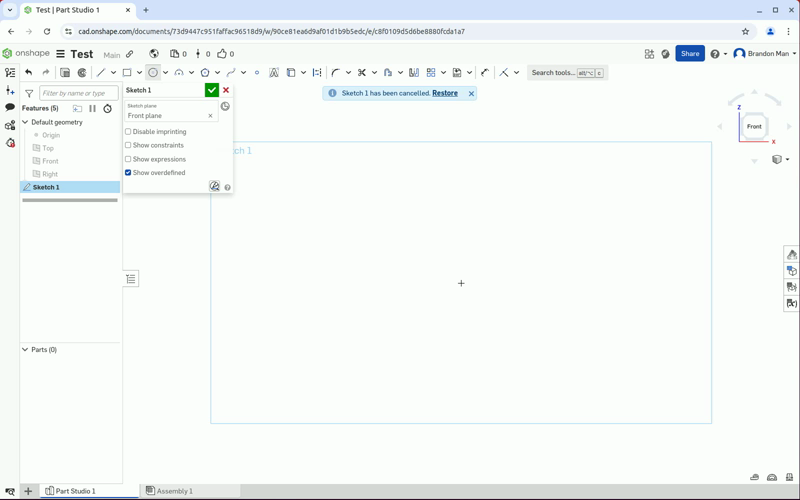
key_up(shift)
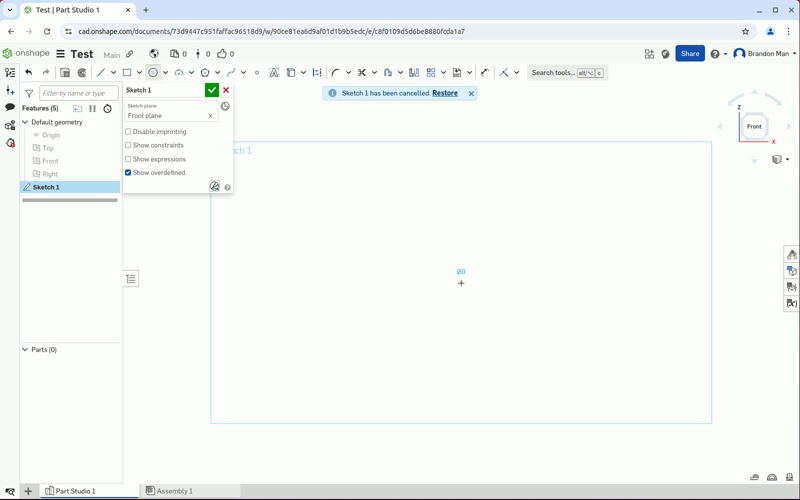
mouse_move(466, 282)
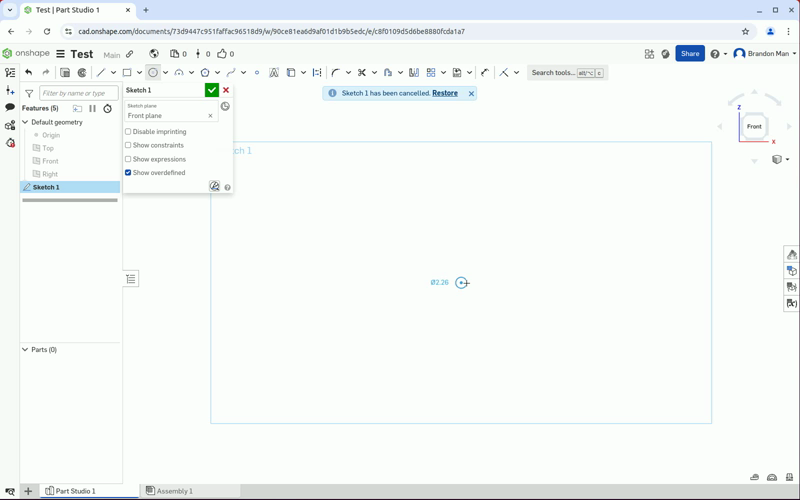
click(466, 282)
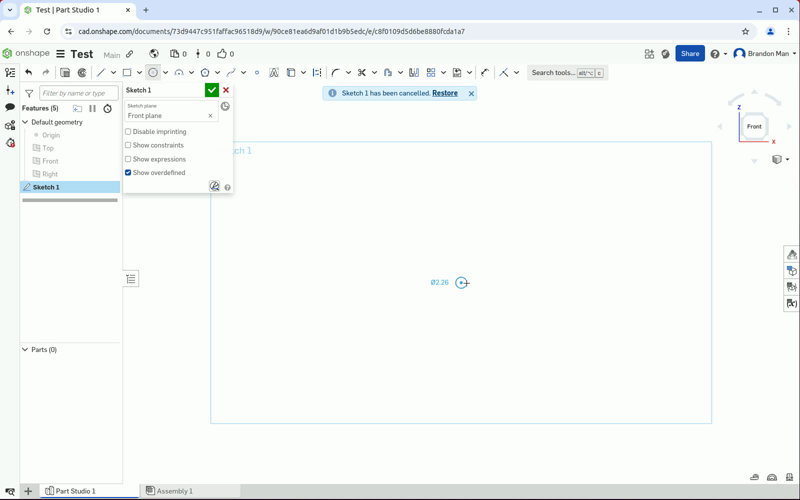
key(esc)
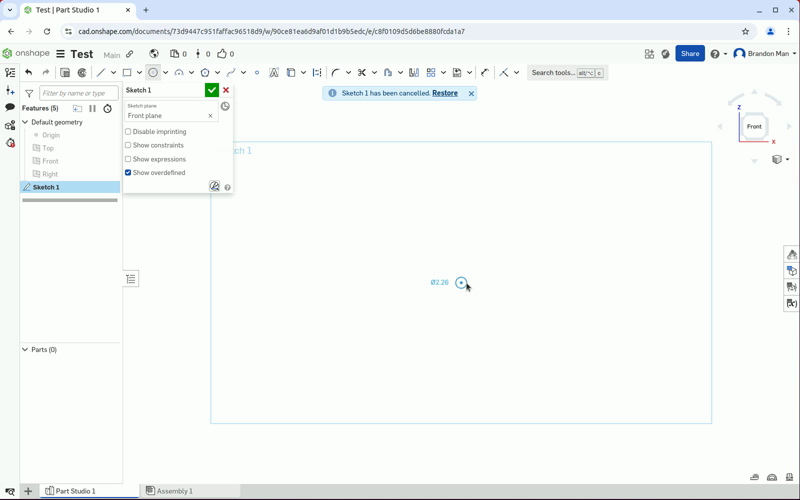
mouse_move(458, 282)
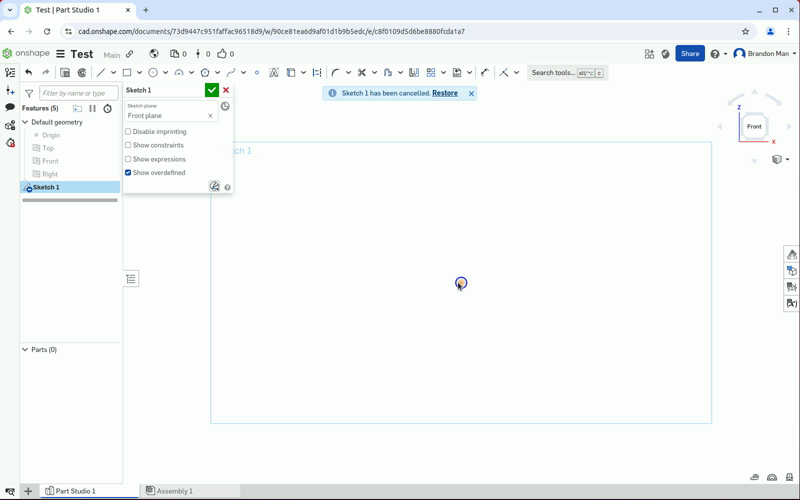
scroll(6)
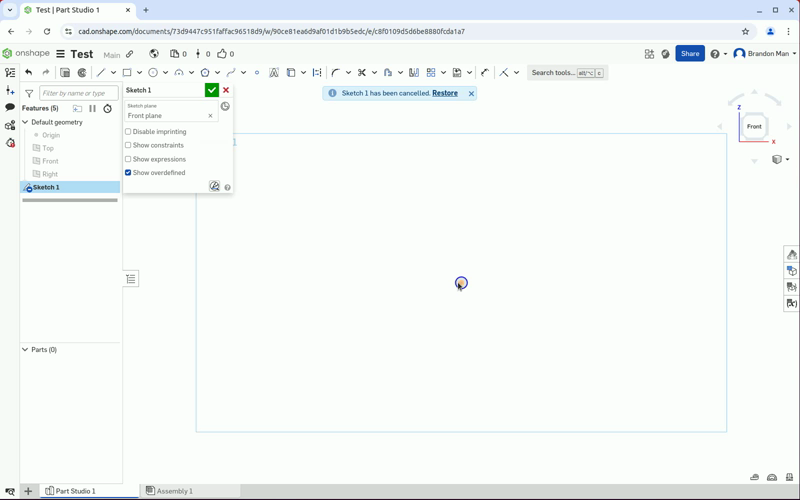
scroll(6)
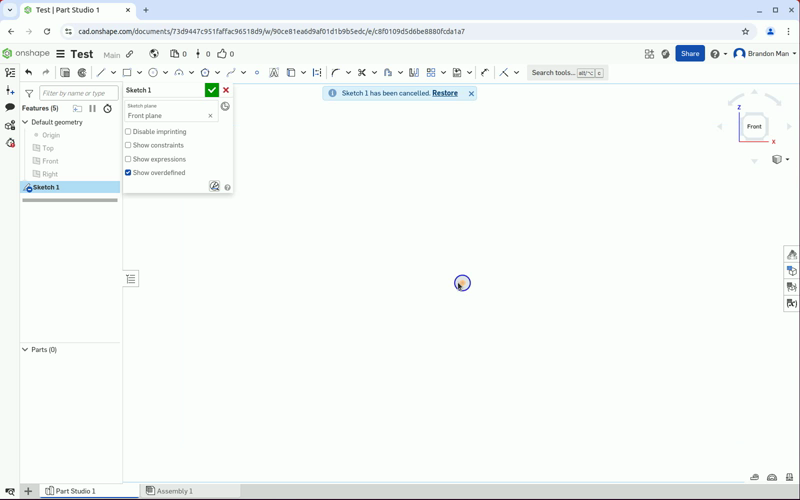
scroll(6)
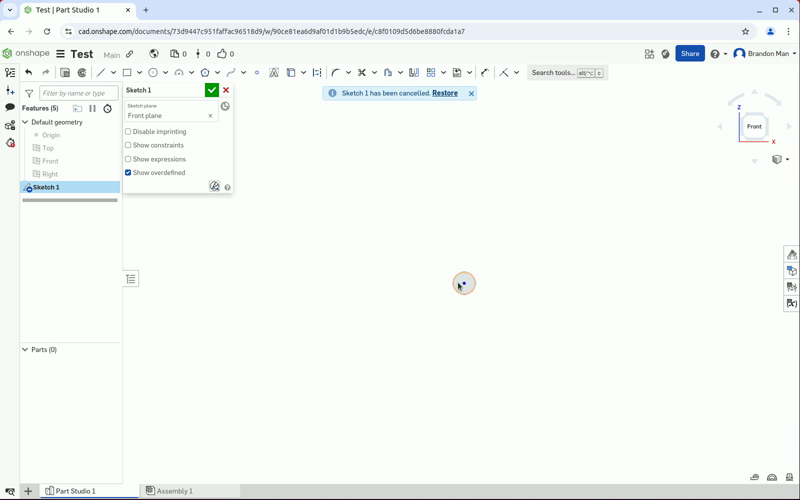
scroll(6)
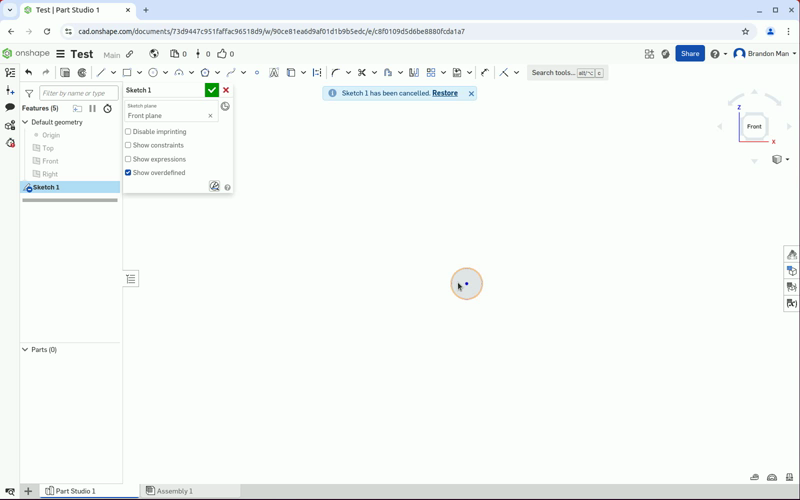
scroll(6)
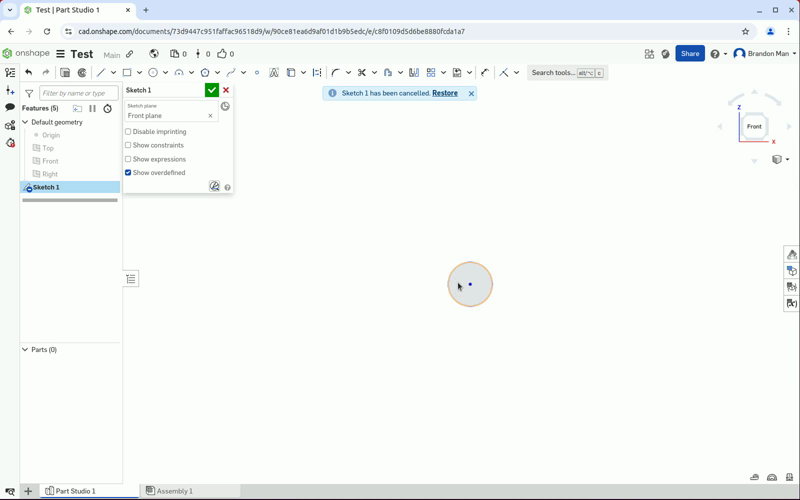
scroll(6)
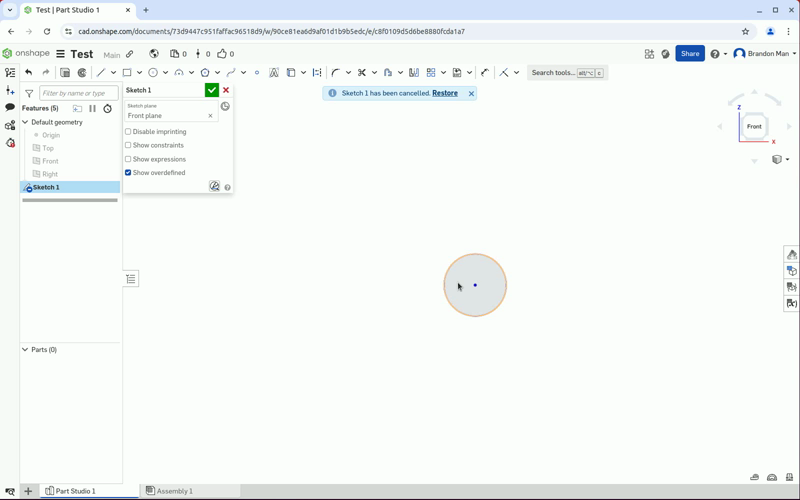
scroll(6)
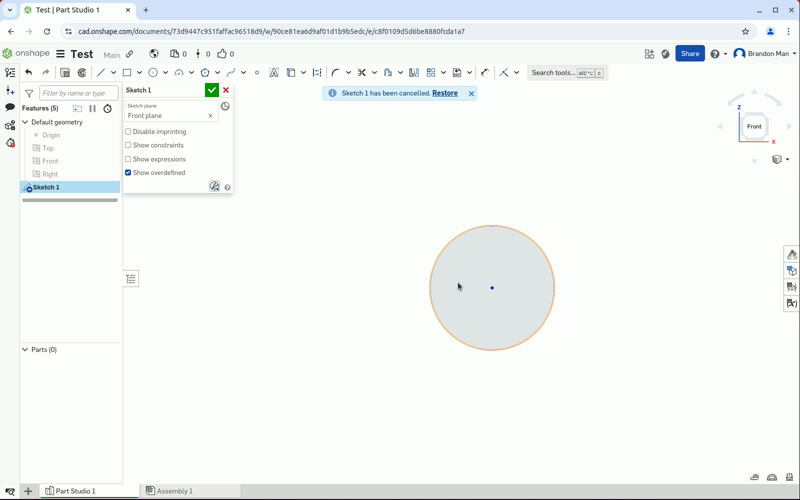
click(458, 282)
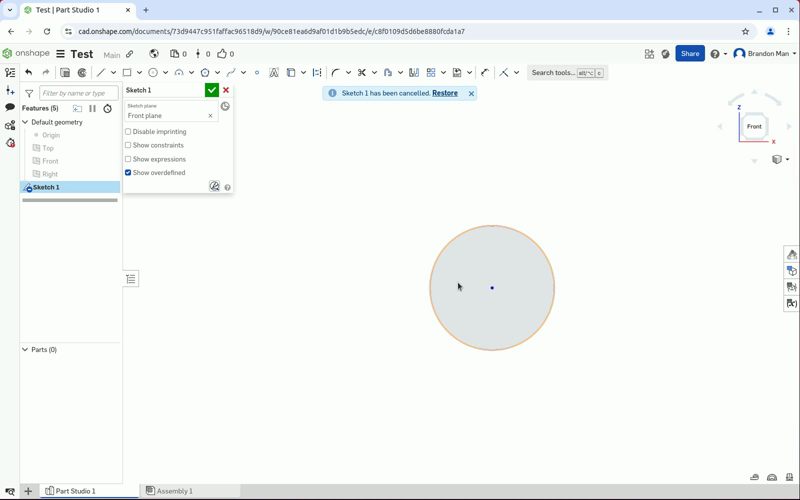
scroll(-6)
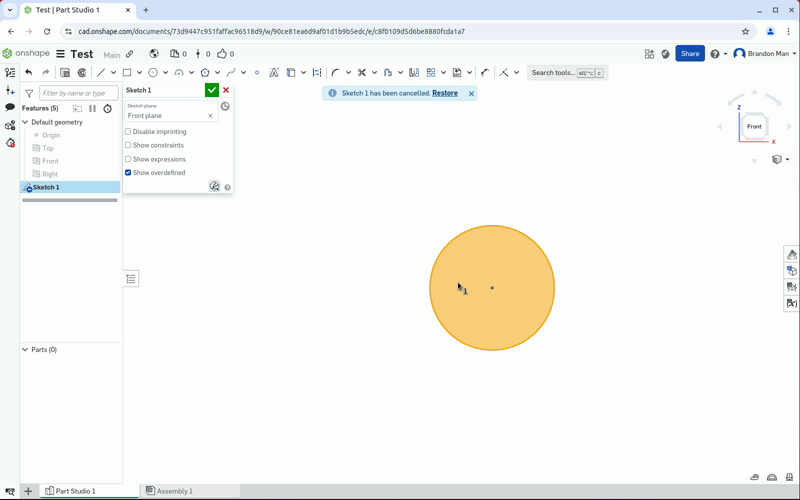
scroll(-6)
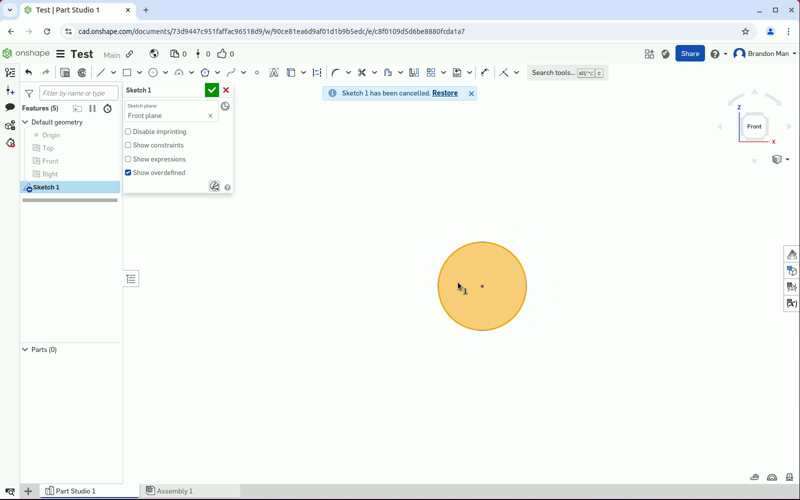
scroll(-6)
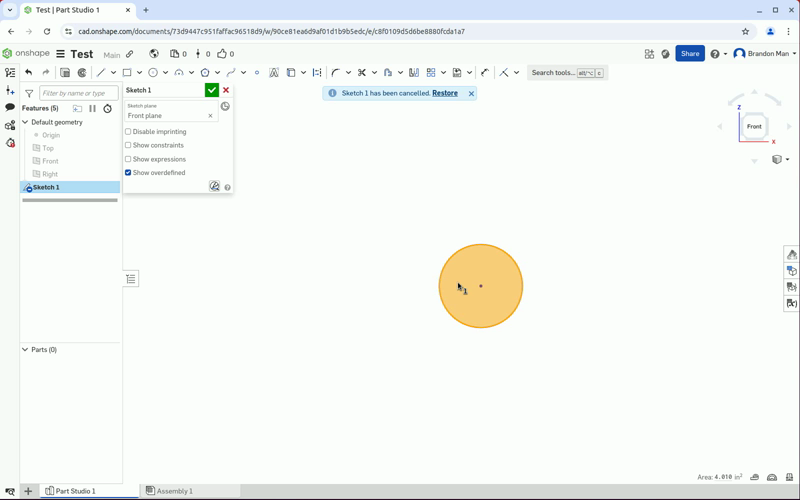
scroll(-6)
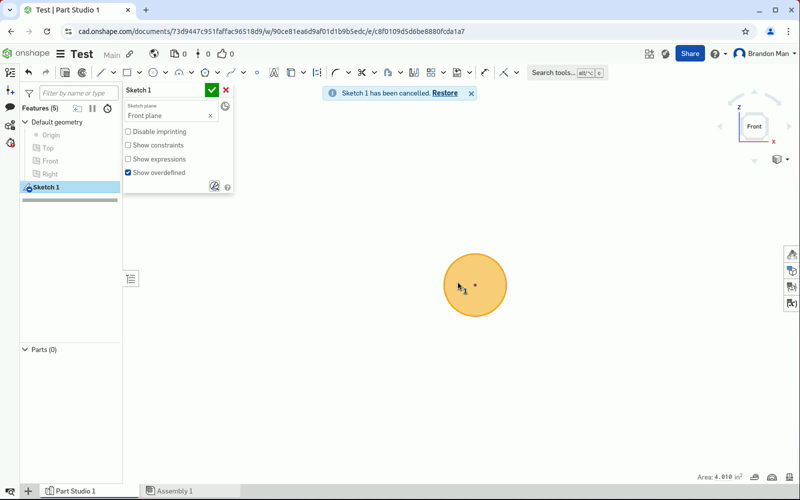
scroll(-6)
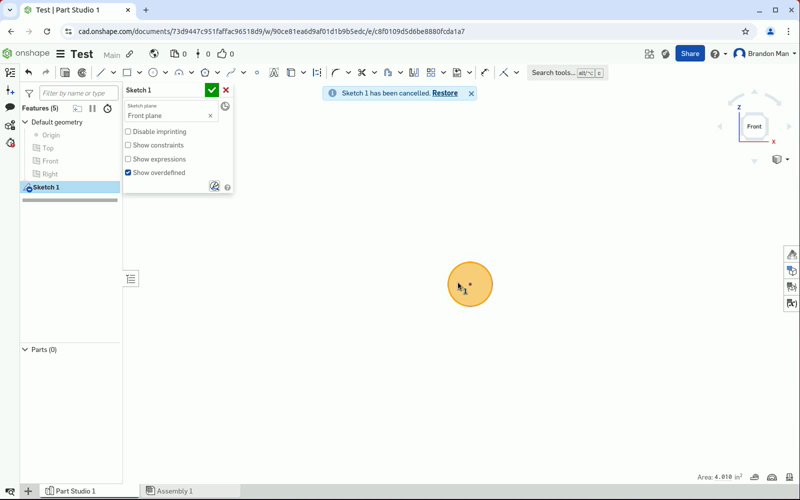
scroll(-6)
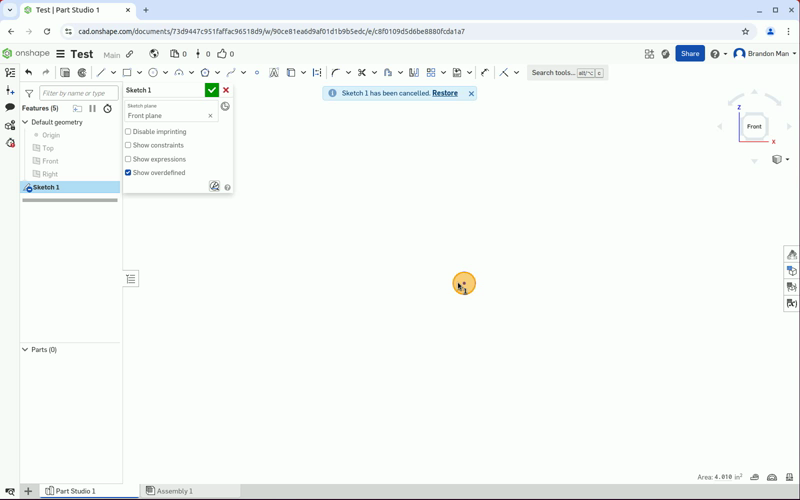
scroll(-6)
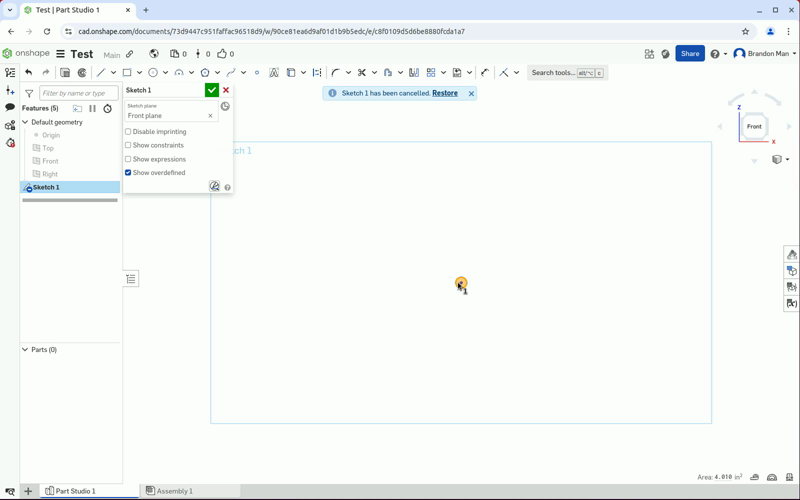
mouse_move(73, 352)
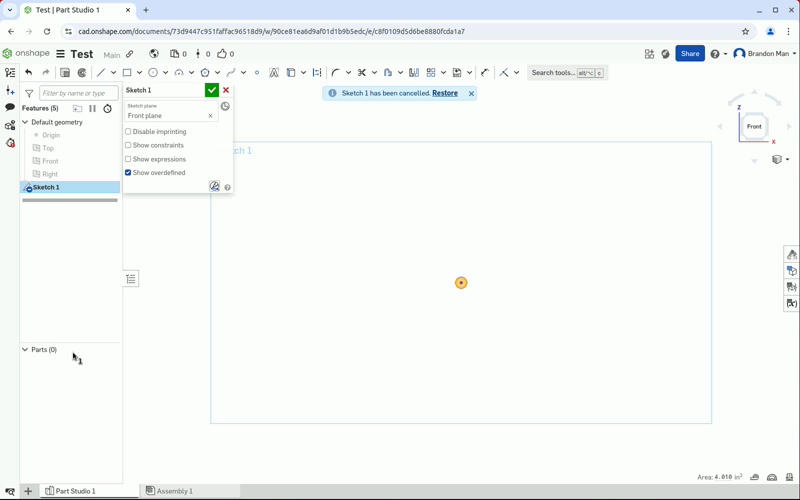
key(shift+y)
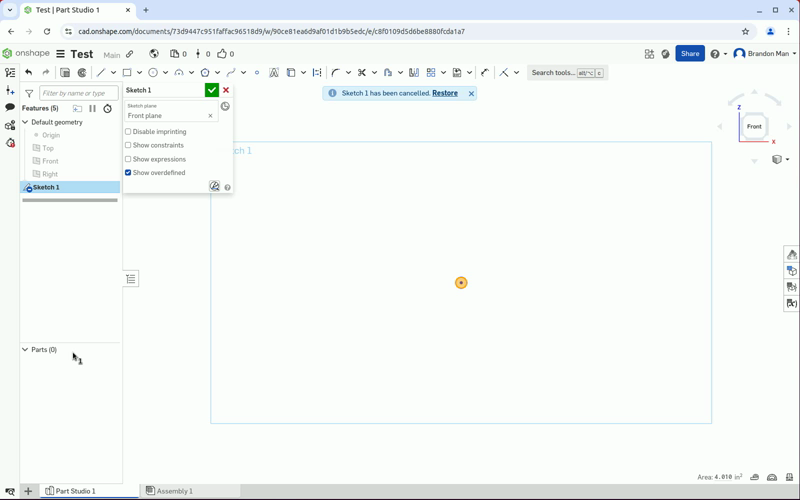
key(shift+e)
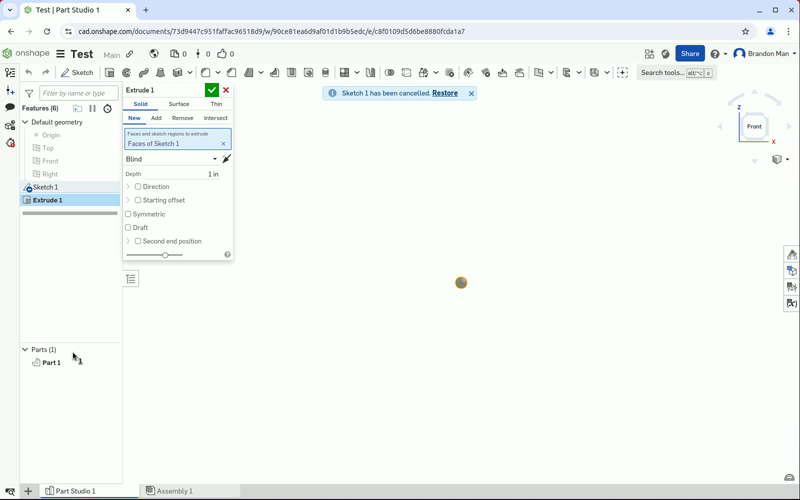
mouse_move(143, 106)
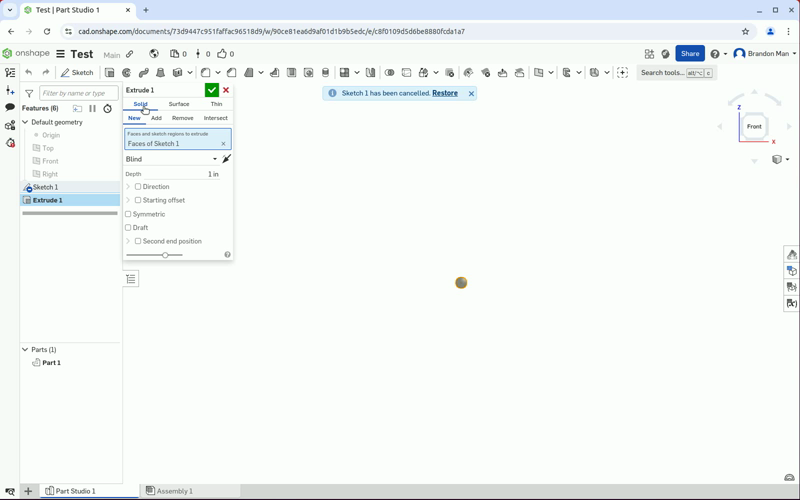
click(143, 106)
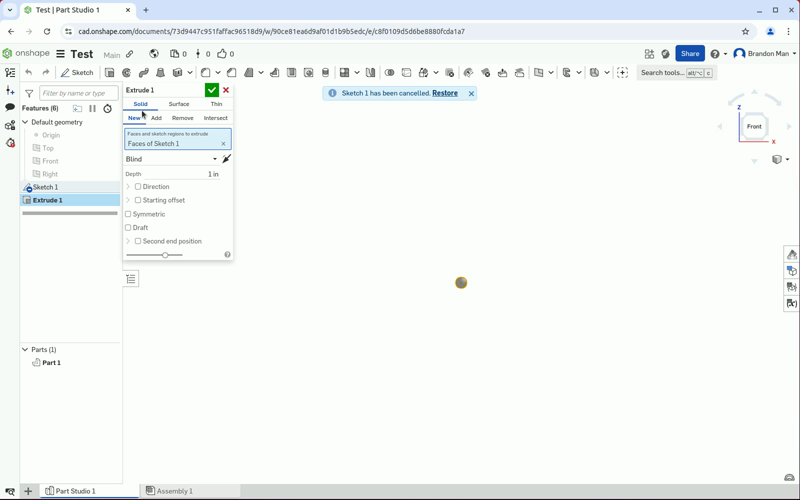
mouse_move(137, 120)
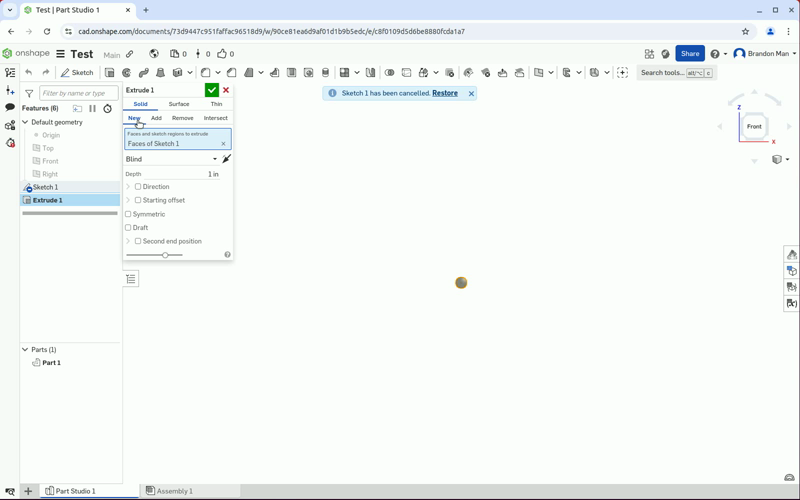
click(137, 120)
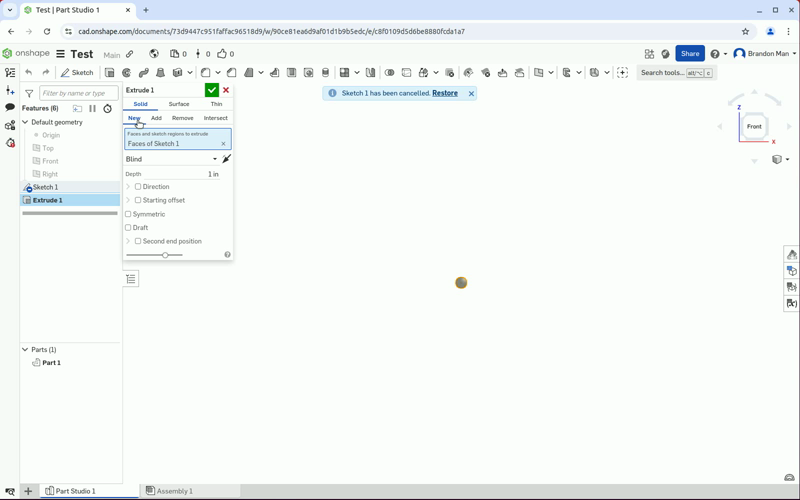
key(tab, 4)
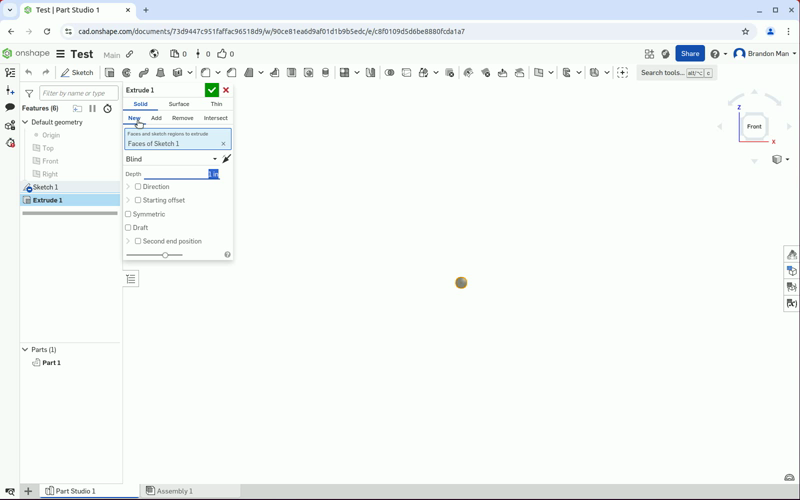
text(23.108)
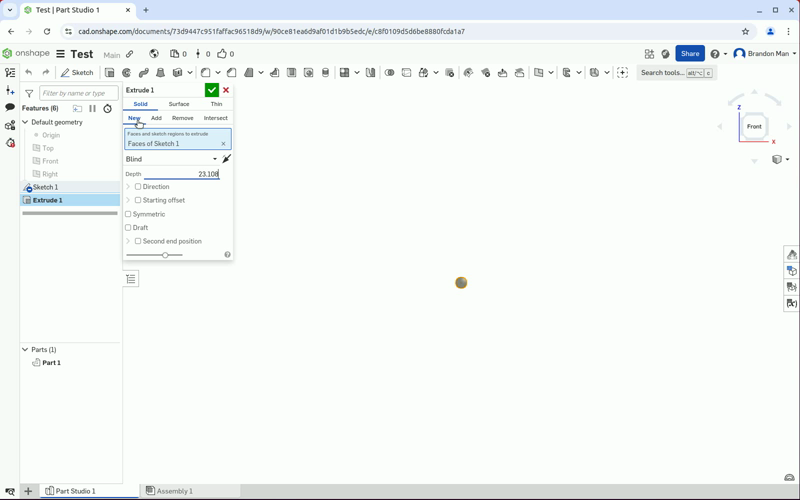
key(enter)
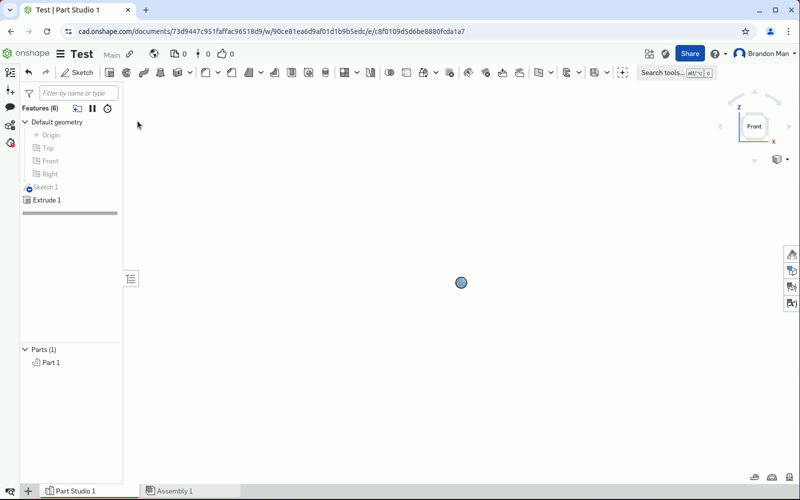
key(shift+h)
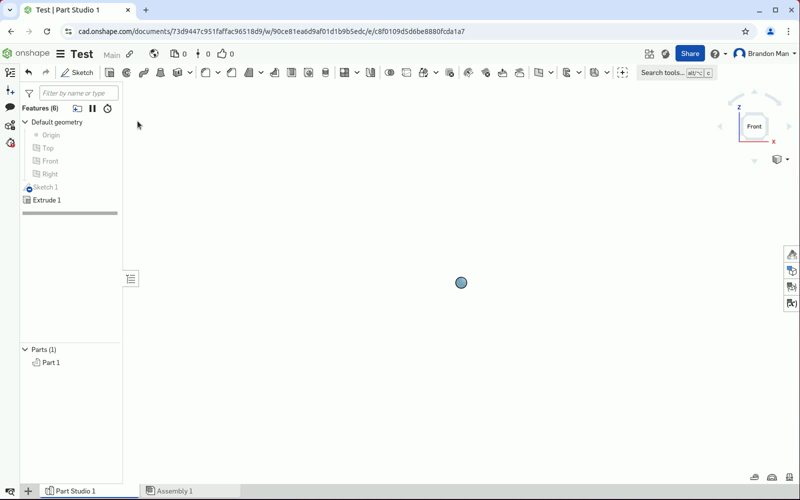
key(shift+h)
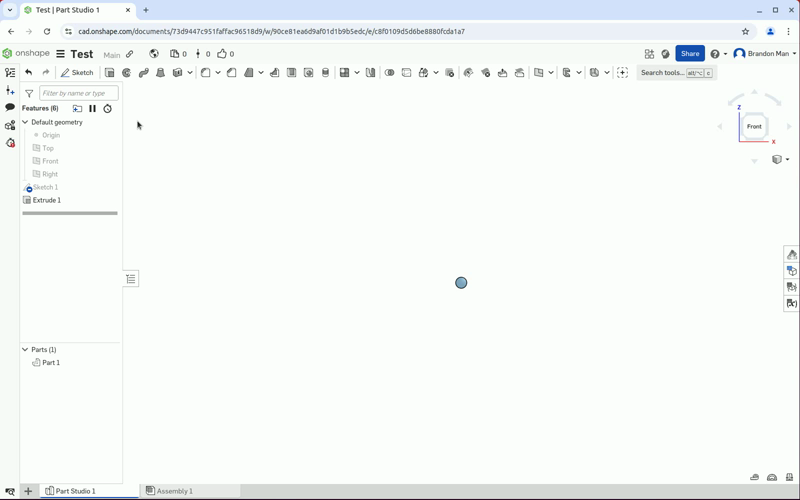
mouse_move(73, 189)
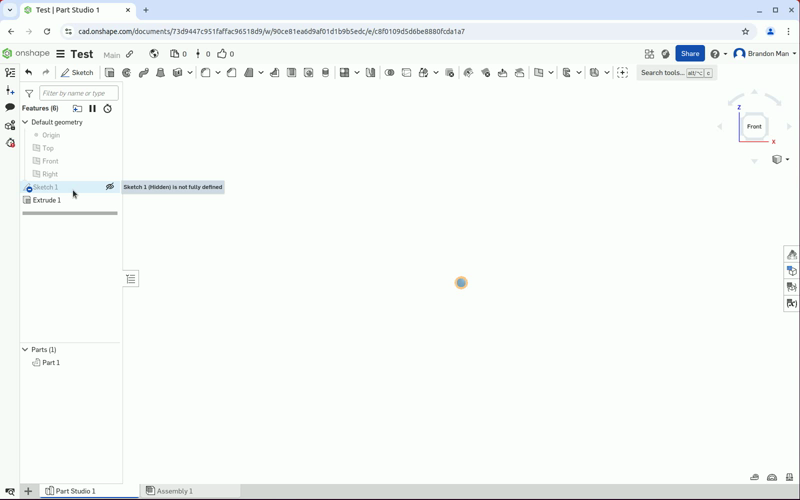
click(73, 189)
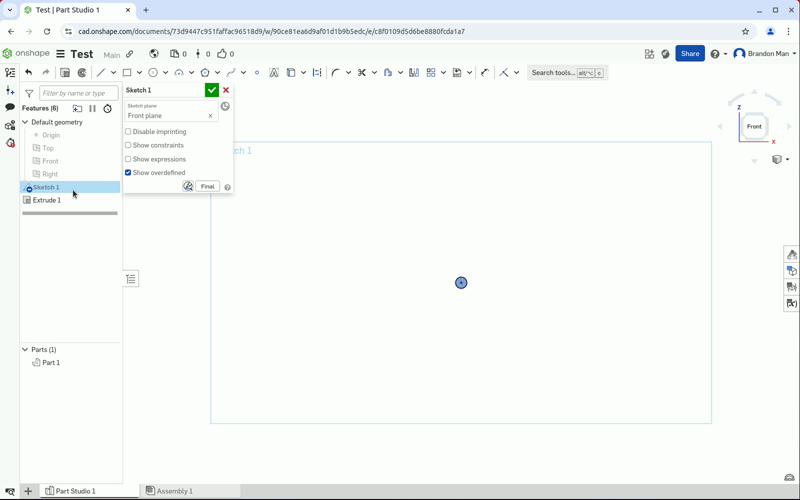
mouse_move(229, 92)
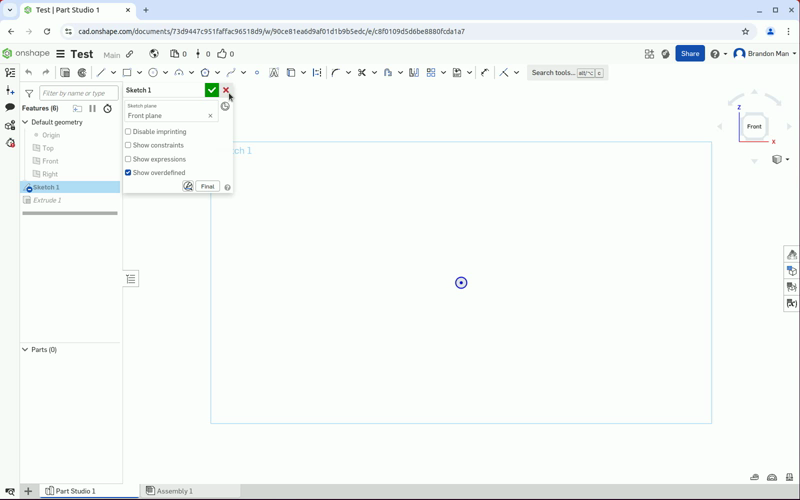
click(229, 92)
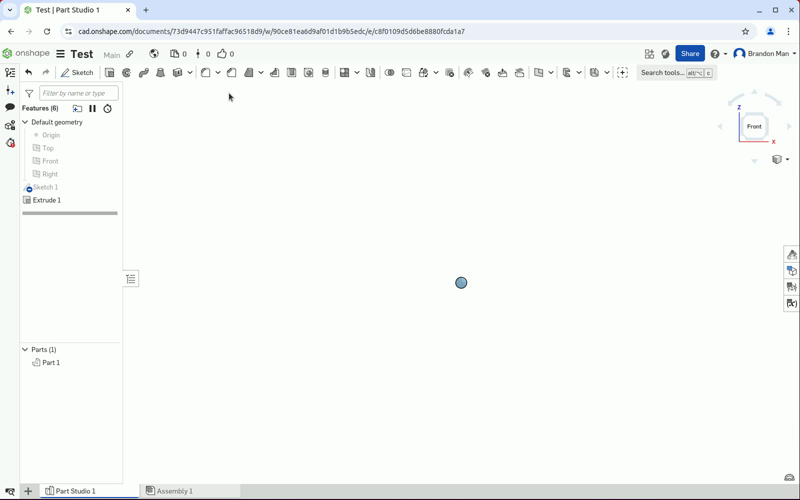
mouse_move(541, 75)
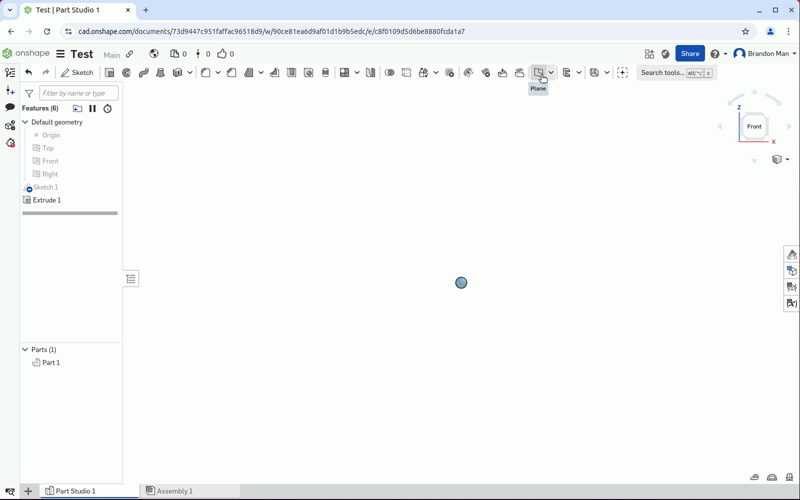
click(541, 75)
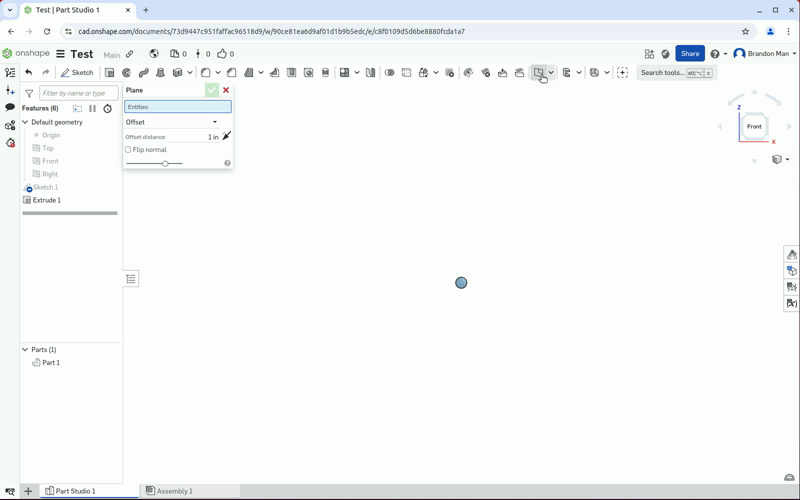
mouse_move(73, 163)
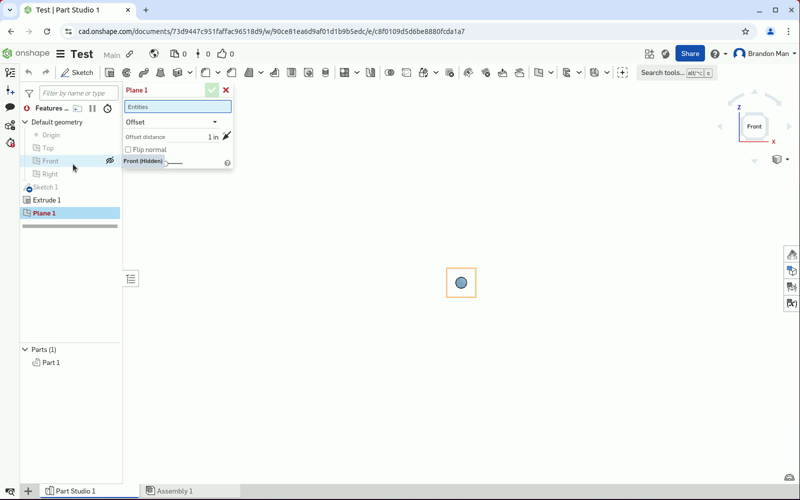
click(73, 163)
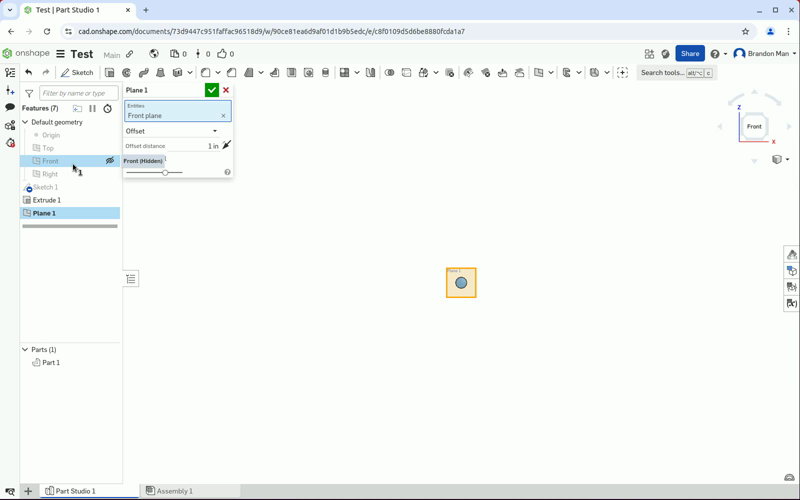
key(tab, 2)
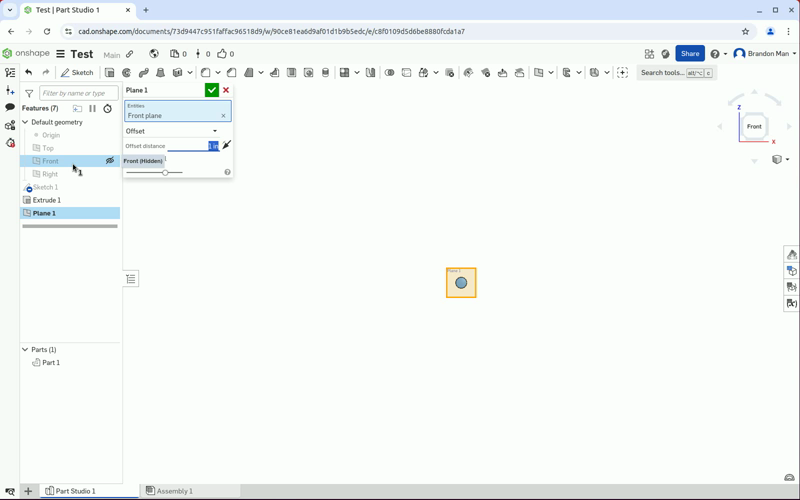
text(23.108)
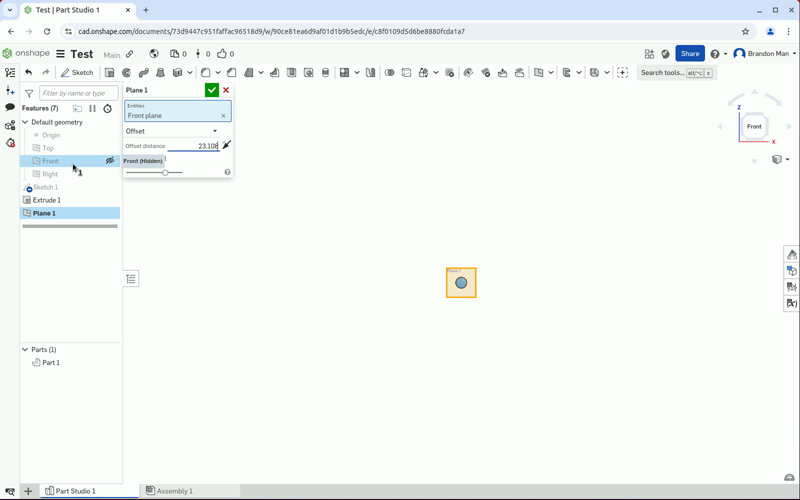
key(enter, 2)
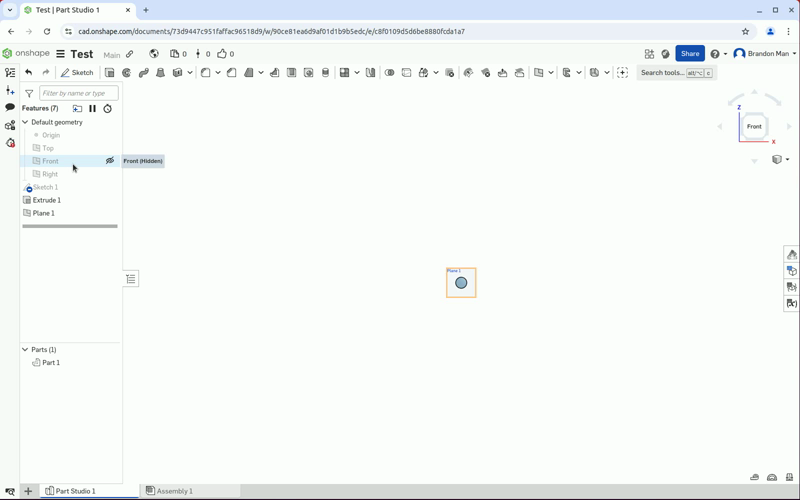
key(shift+s)
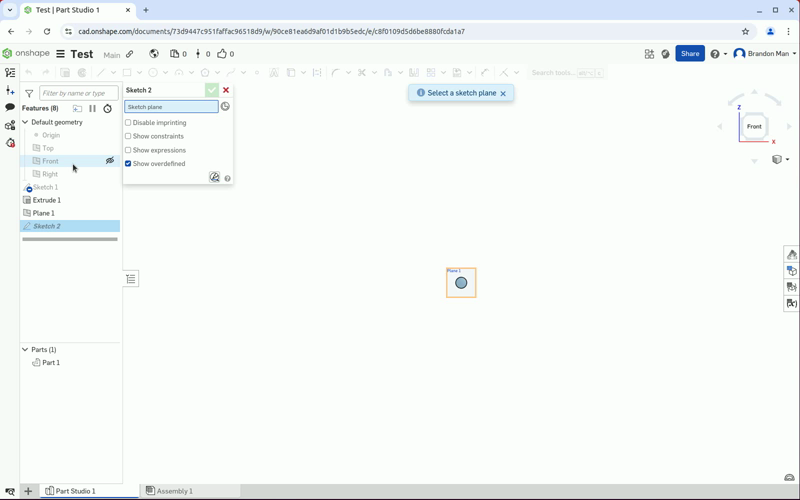
mouse_move(73, 215)
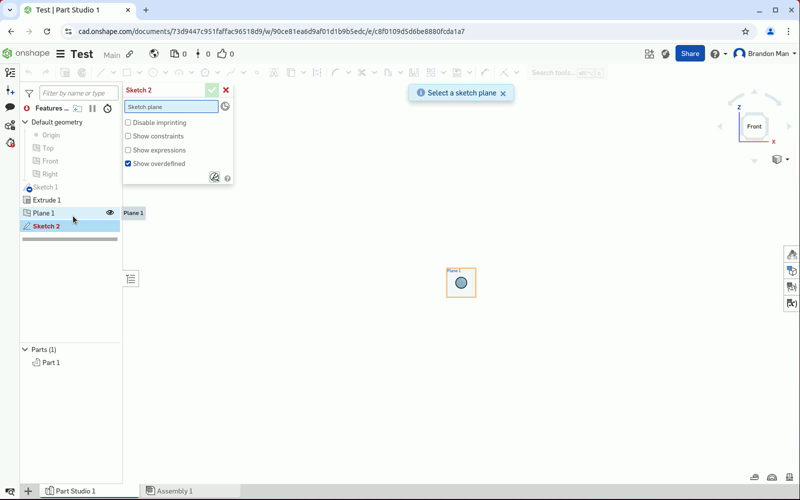
click(73, 215)
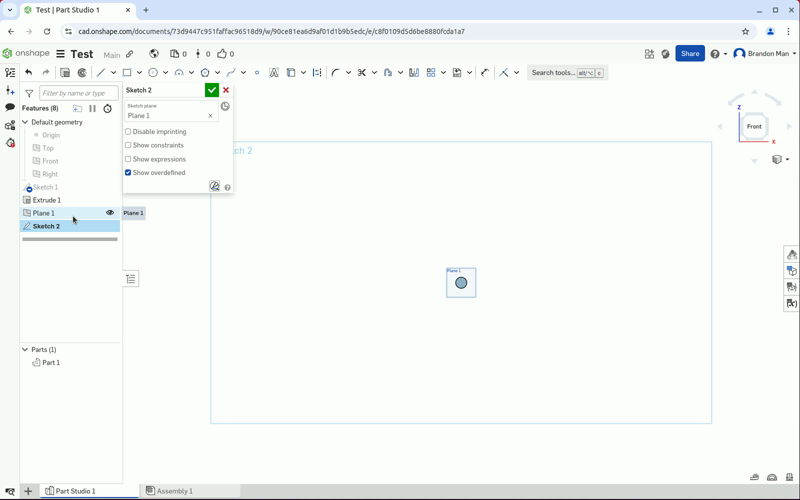
mouse_move(73, 352)
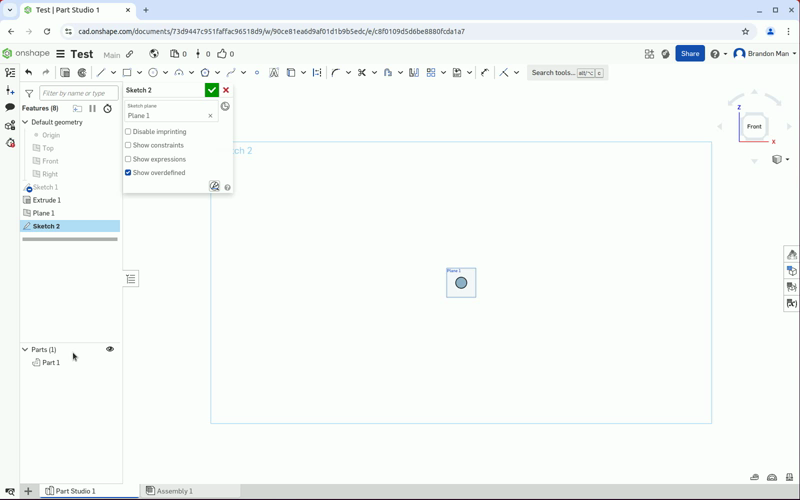
key(y)
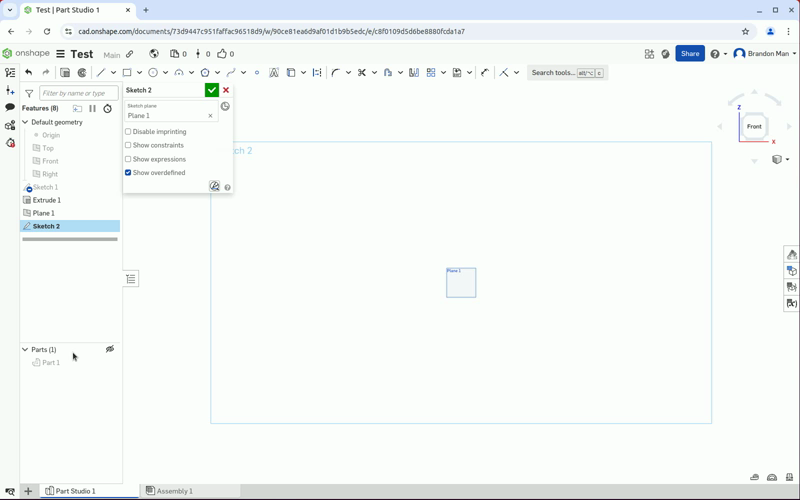
key(l)
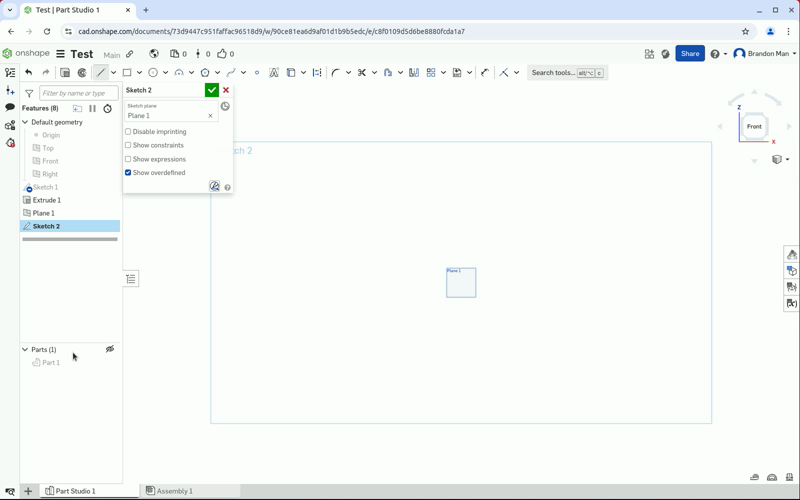
key_down(shift)
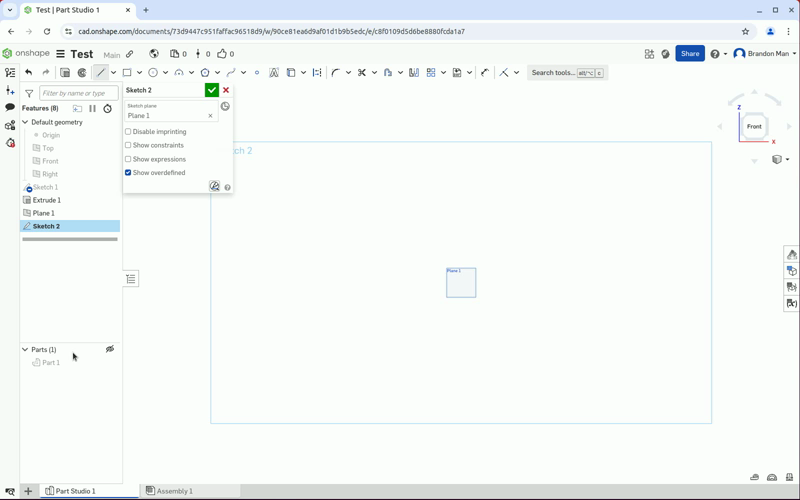
mouse_move(445, 299)
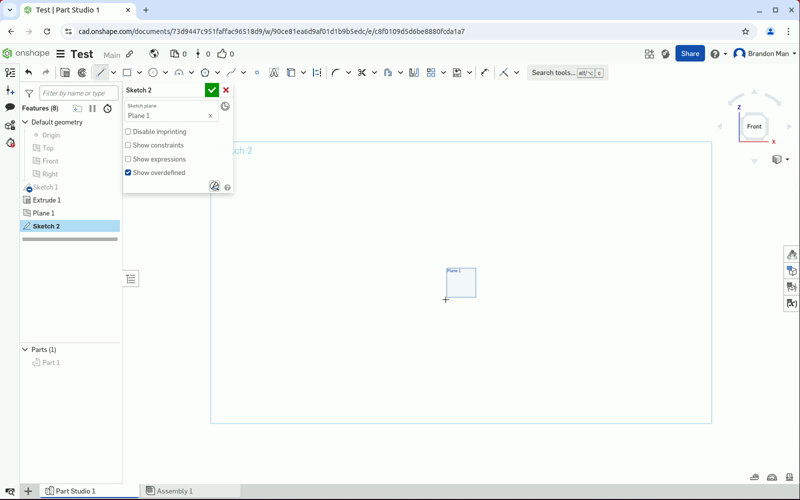
click(445, 299)
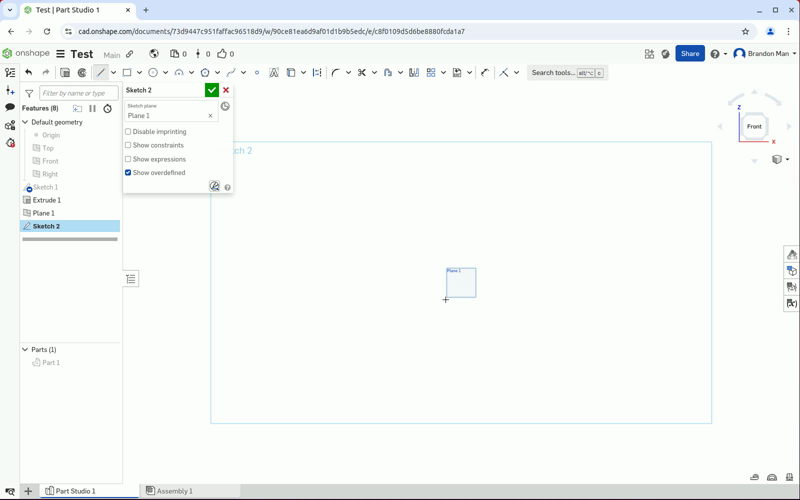
key_up(shift)
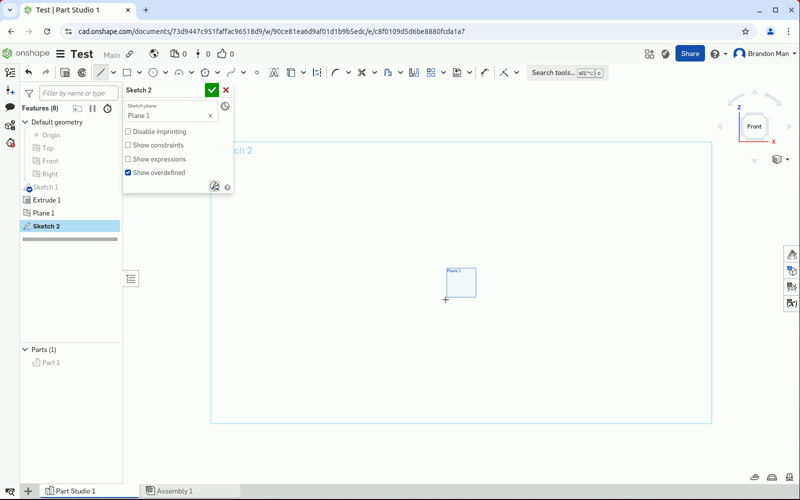
key_down(shift)
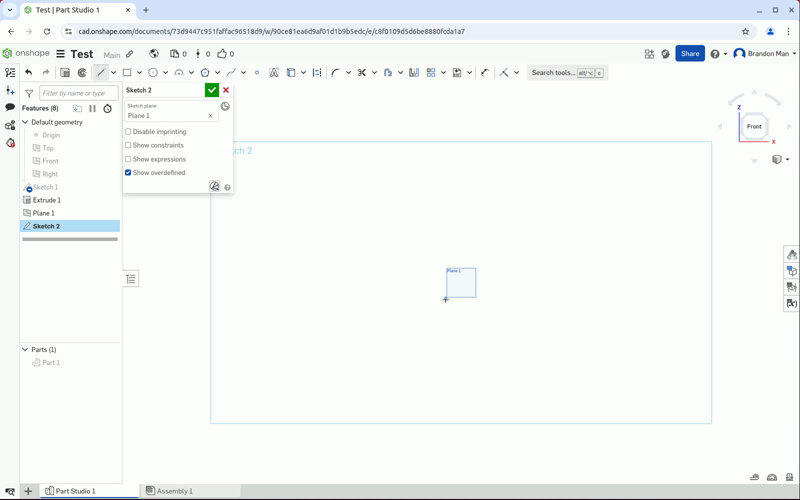
mouse_move(475, 299)
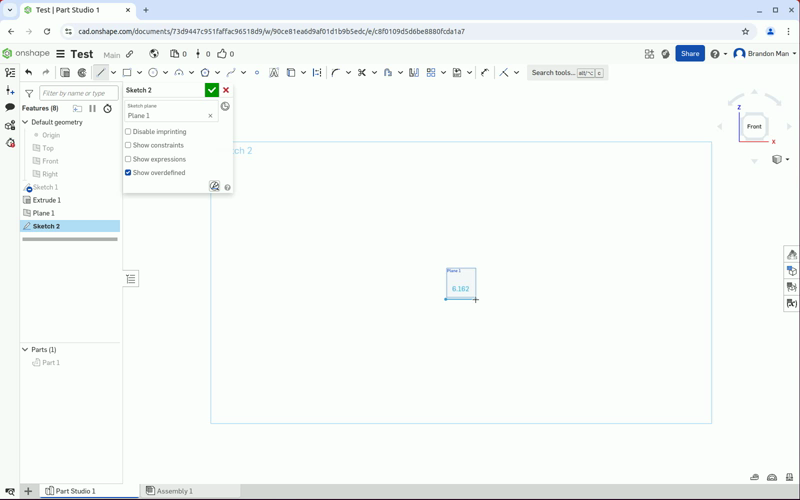
mouse_move(479, 299)
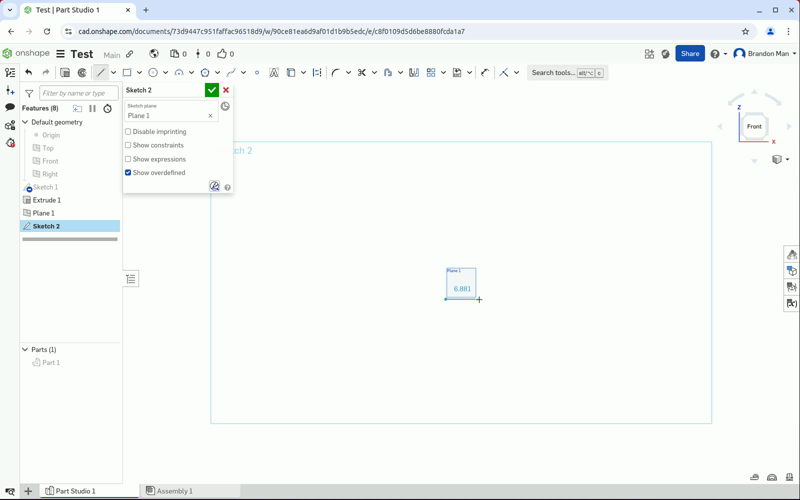
click(479, 299)
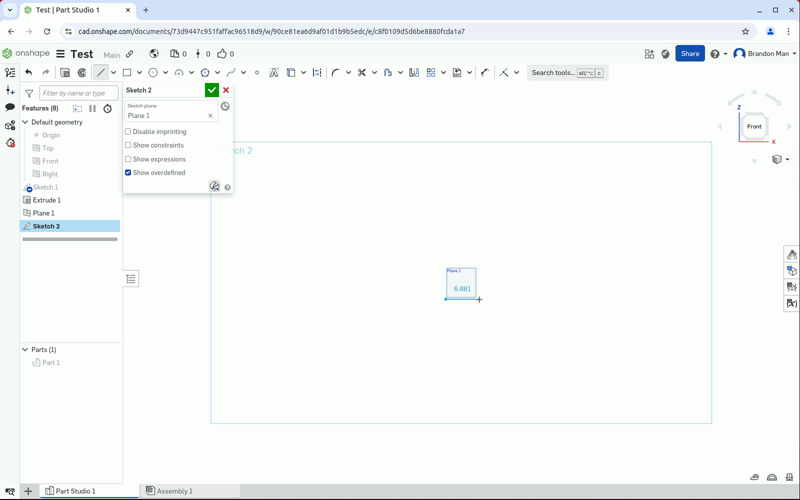
key_up(shift)
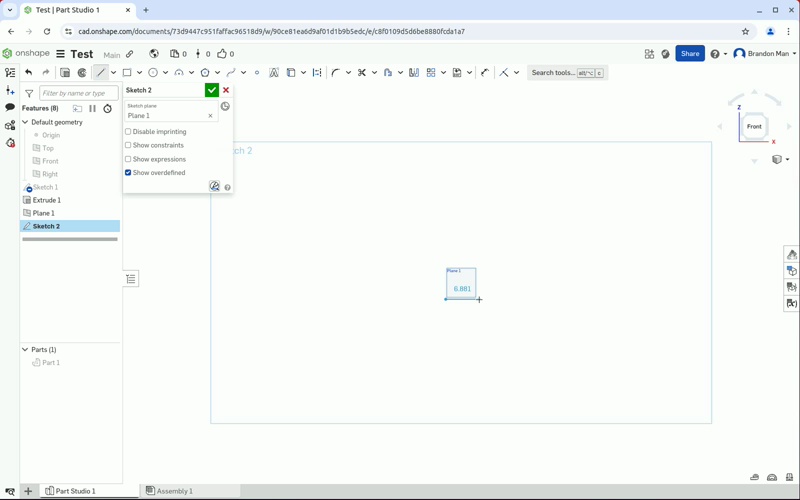
key_down(shift)
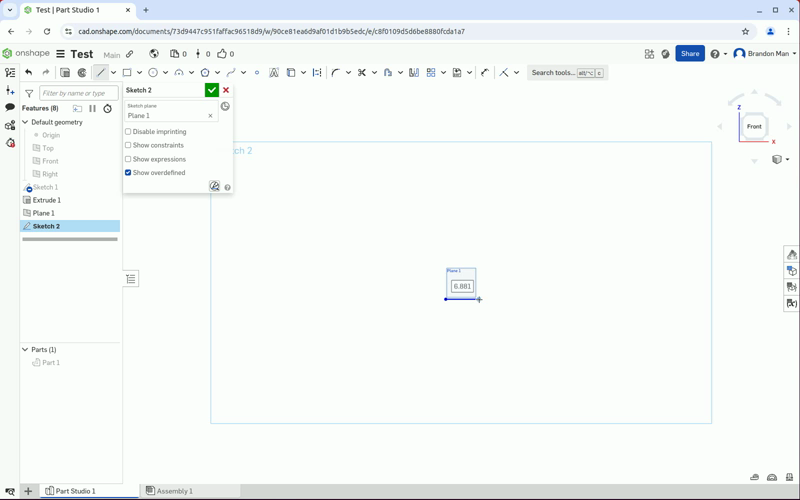
mouse_move(509, 299)
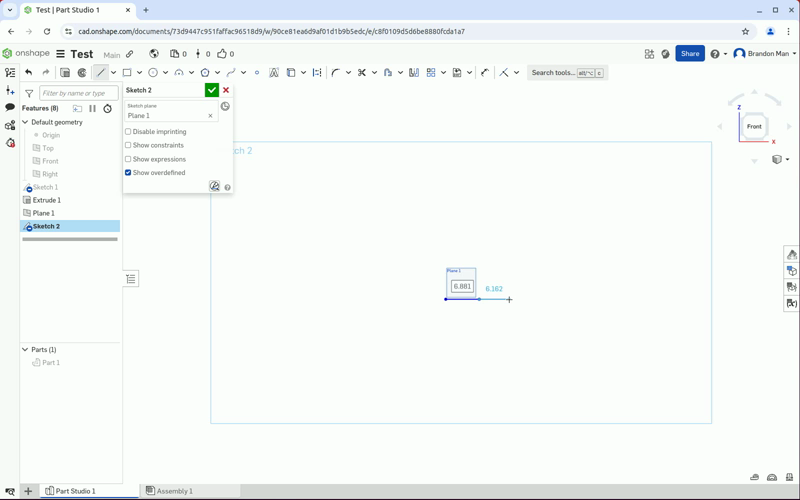
mouse_move(479, 279)
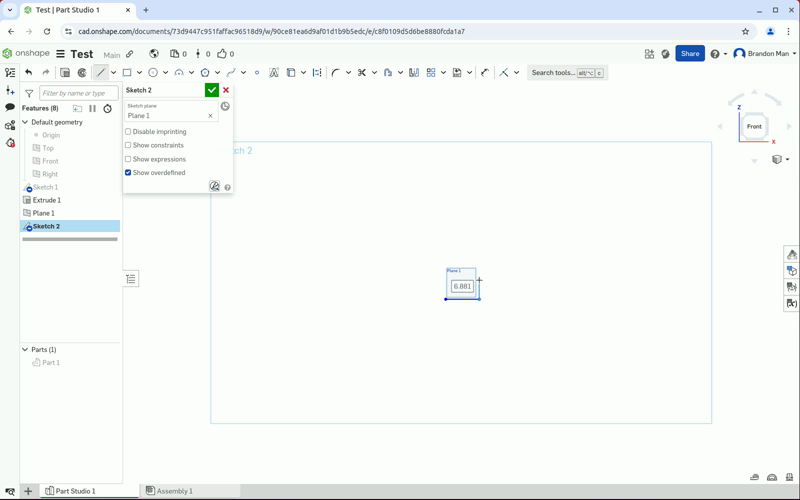
click(479, 279)
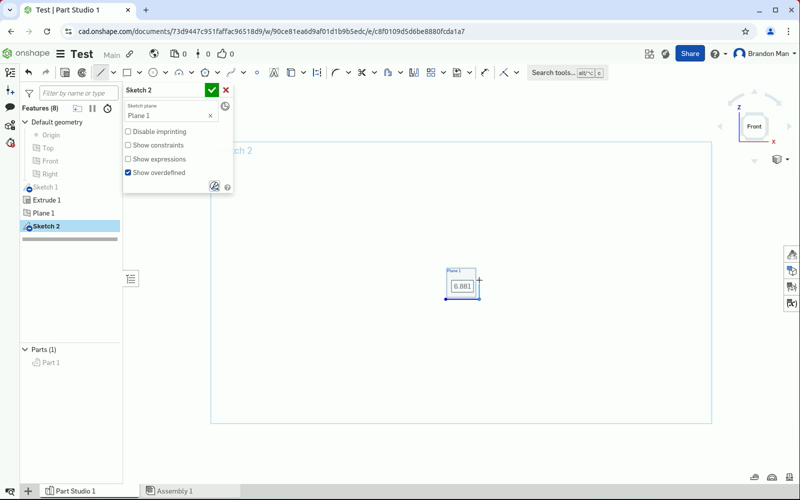
key_up(shift)
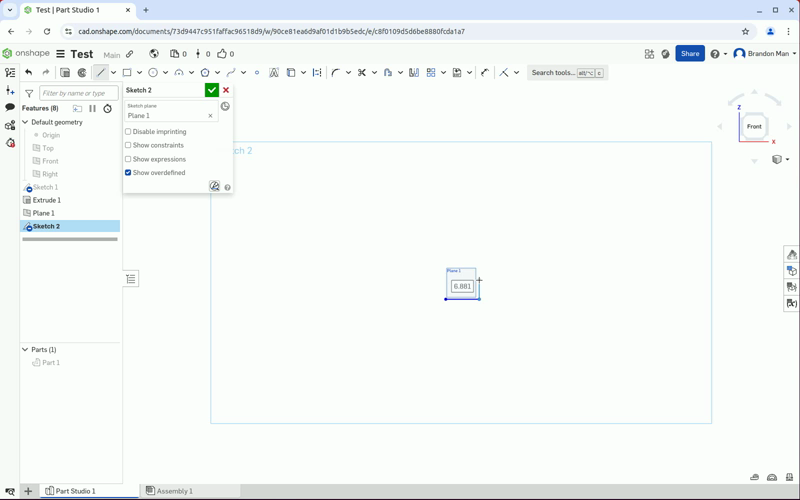
key_down(shift)
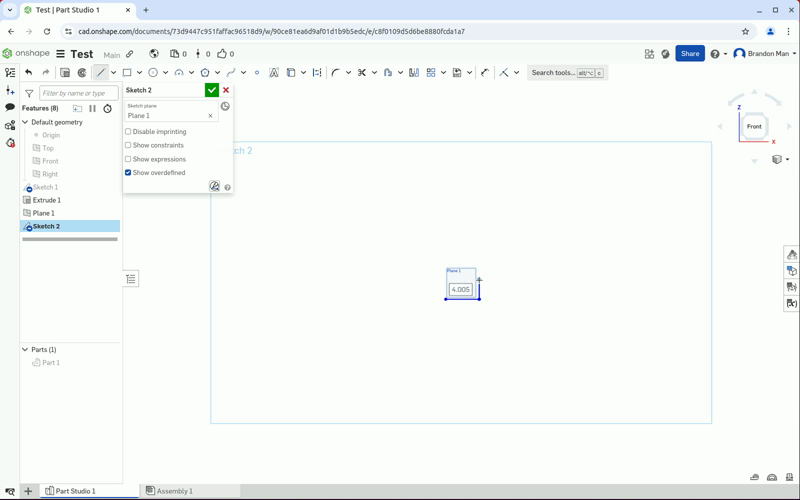
mouse_move(509, 279)
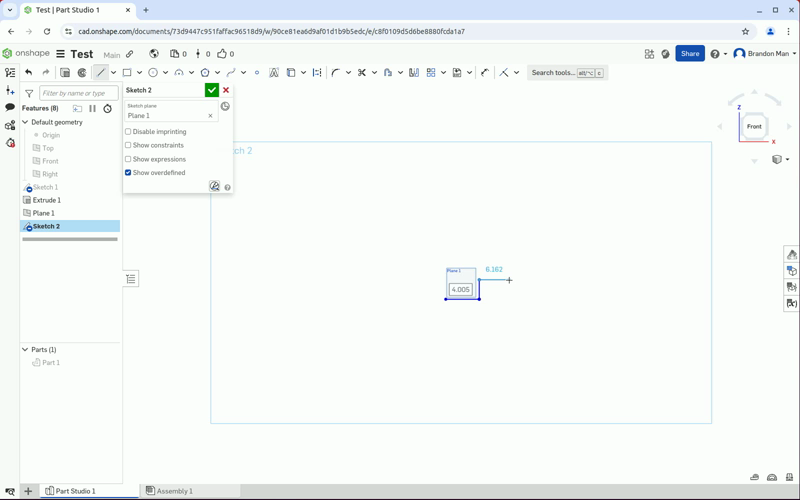
mouse_move(465, 279)
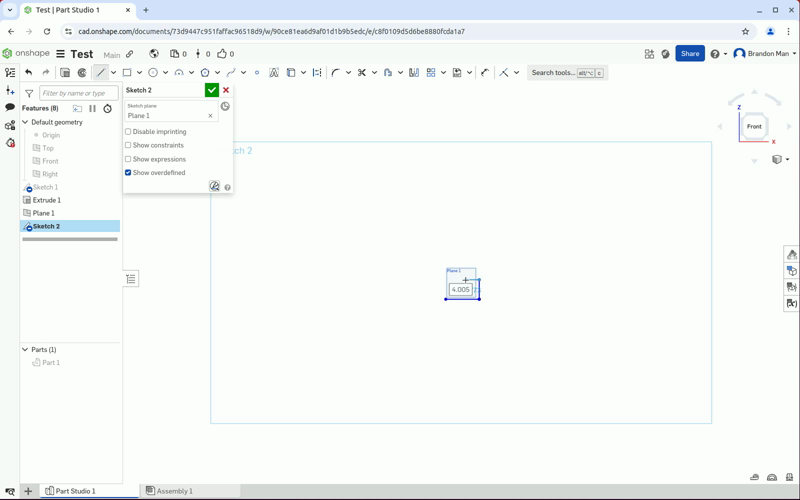
click(465, 279)
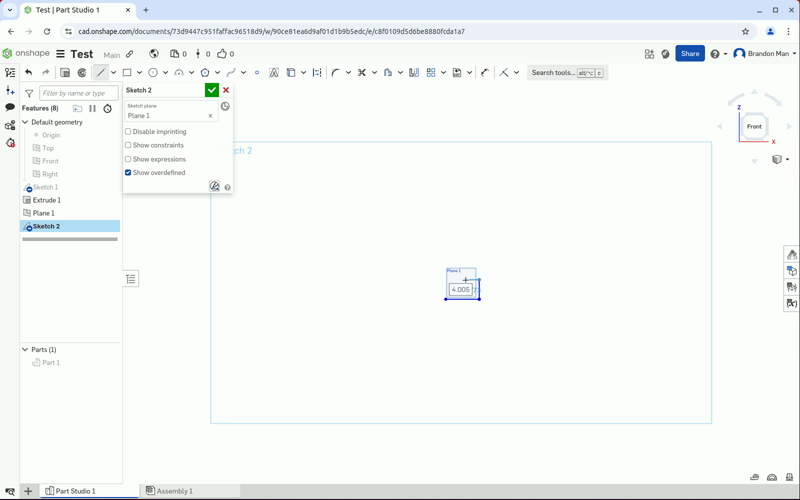
key_up(shift)
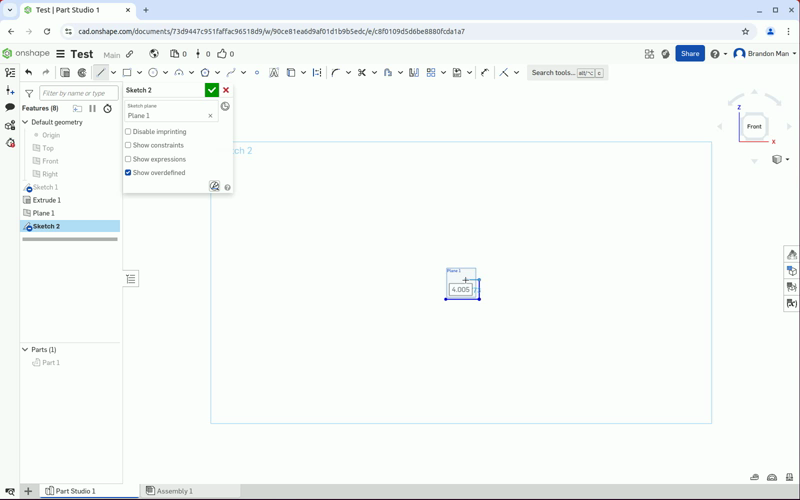
key_down(shift)
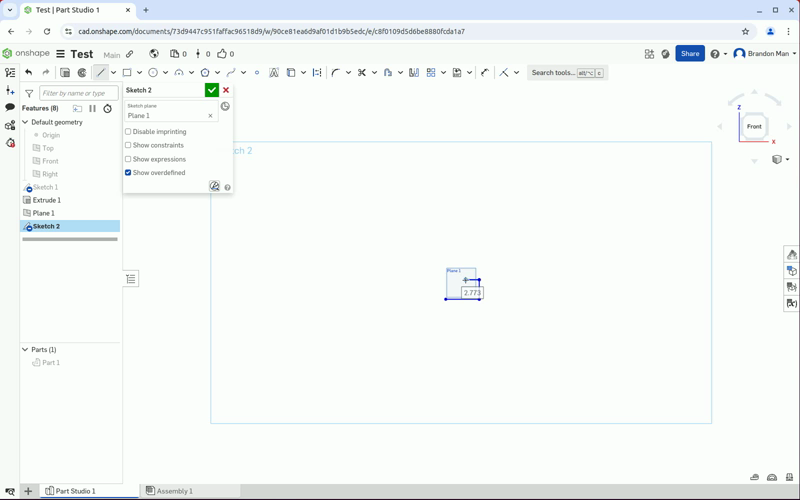
mouse_move(495, 279)
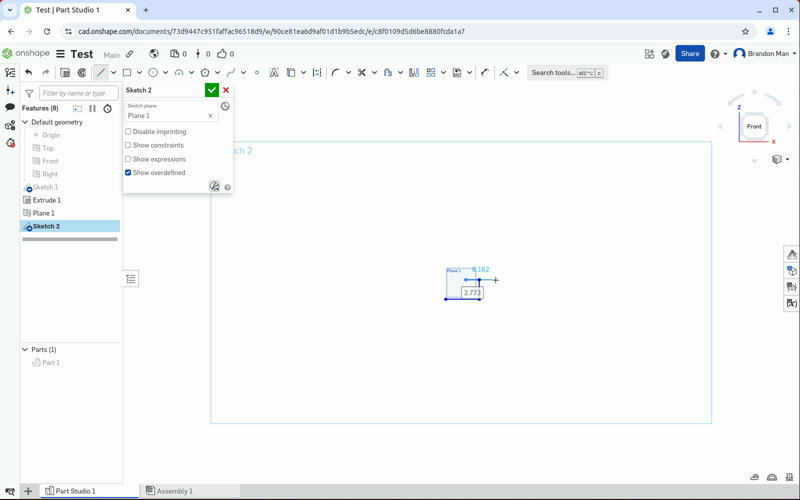
mouse_move(465, 282)
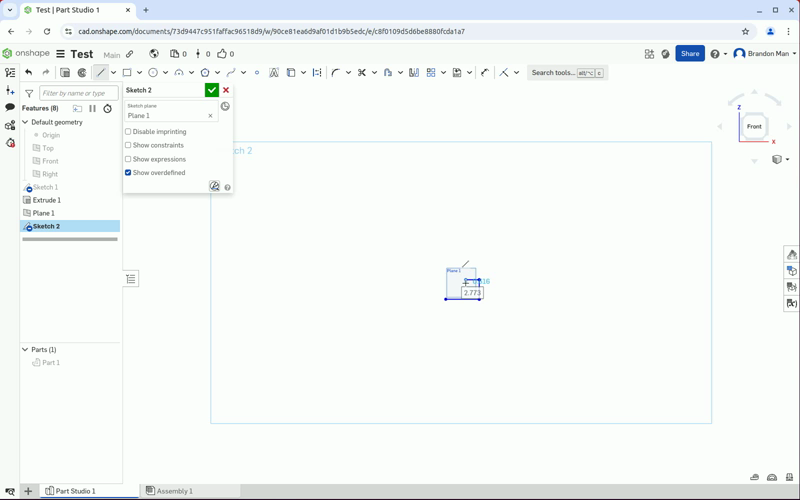
scroll(6)
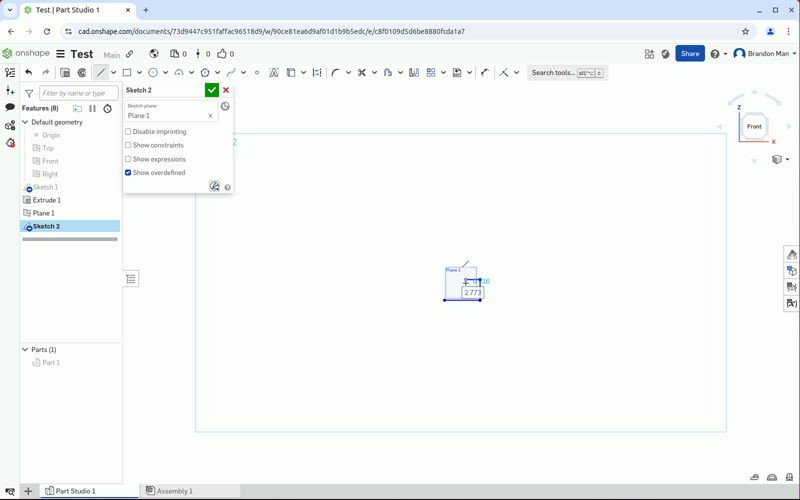
scroll(6)
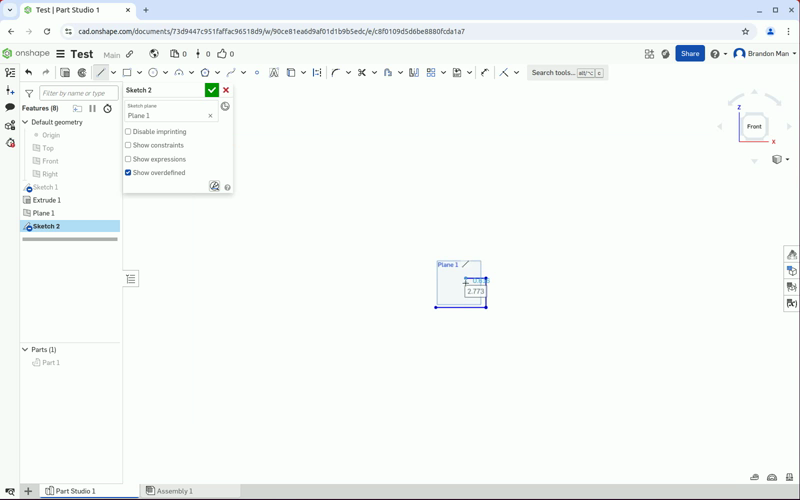
scroll(6)
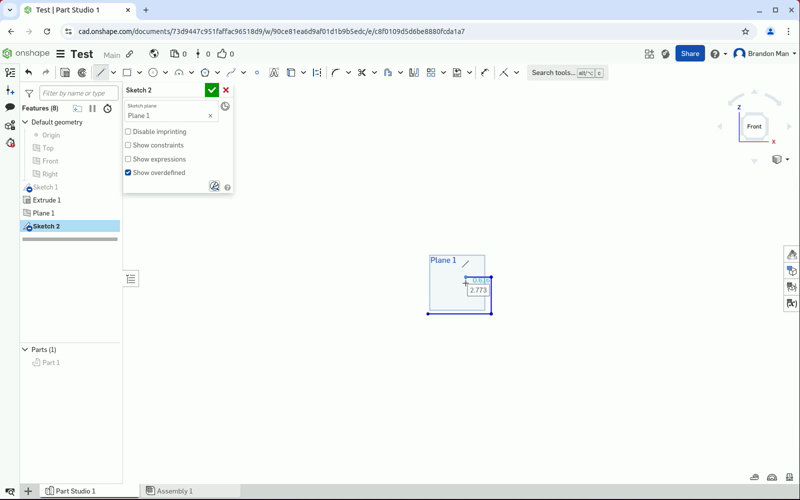
scroll(6)
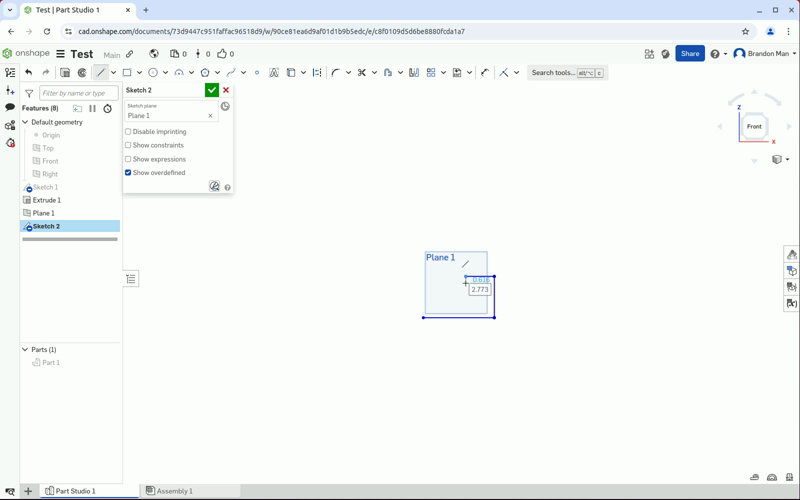
scroll(6)
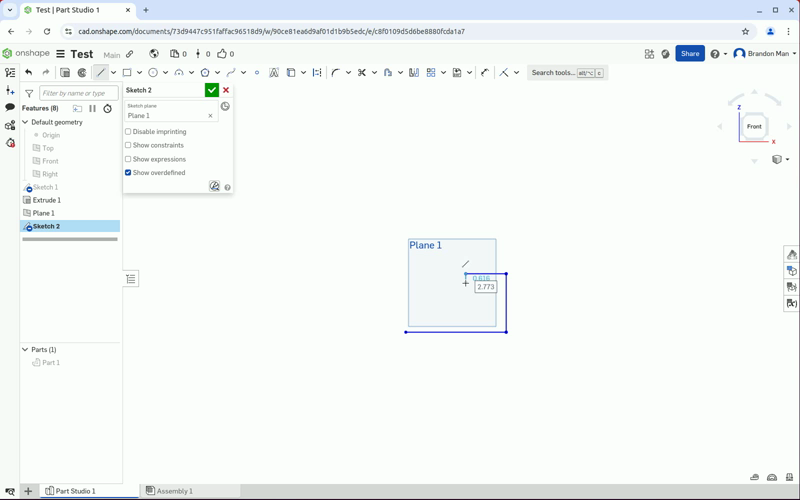
scroll(6)
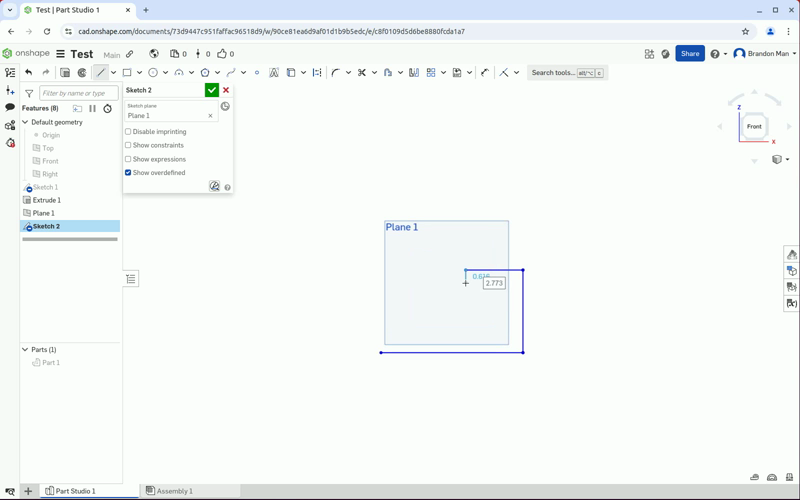
scroll(6)
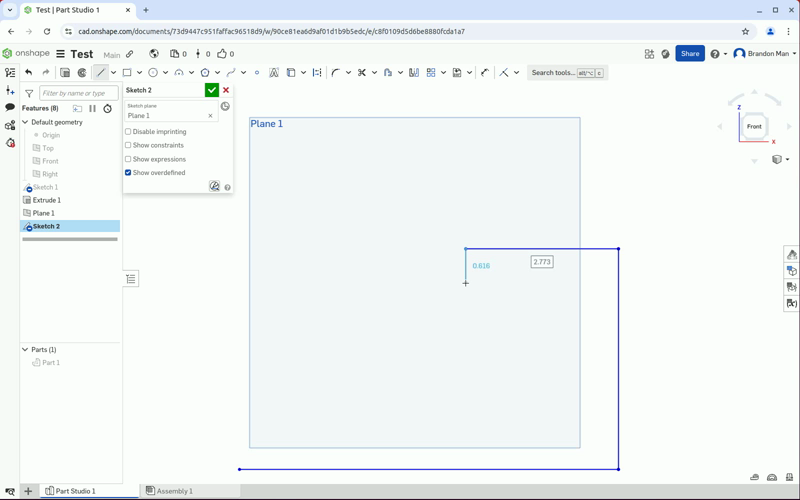
click(465, 282)
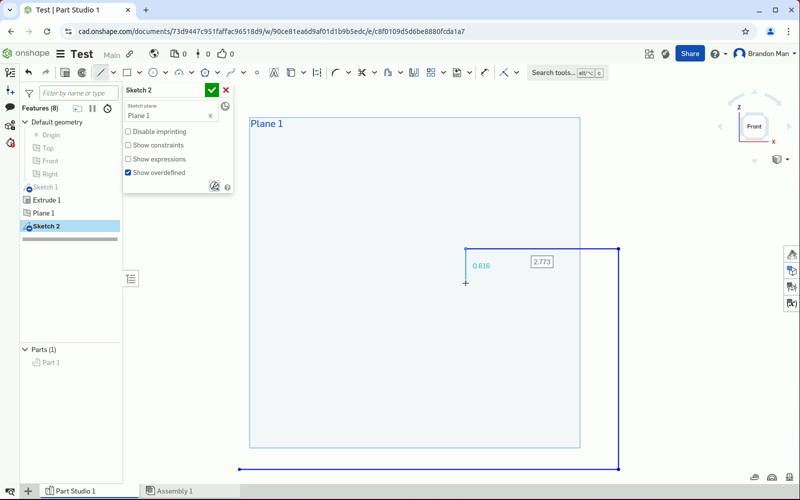
scroll(-6)
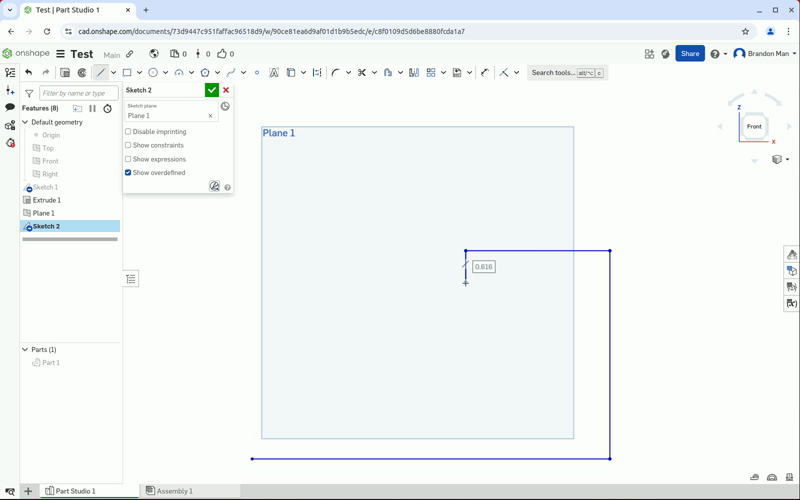
scroll(-6)
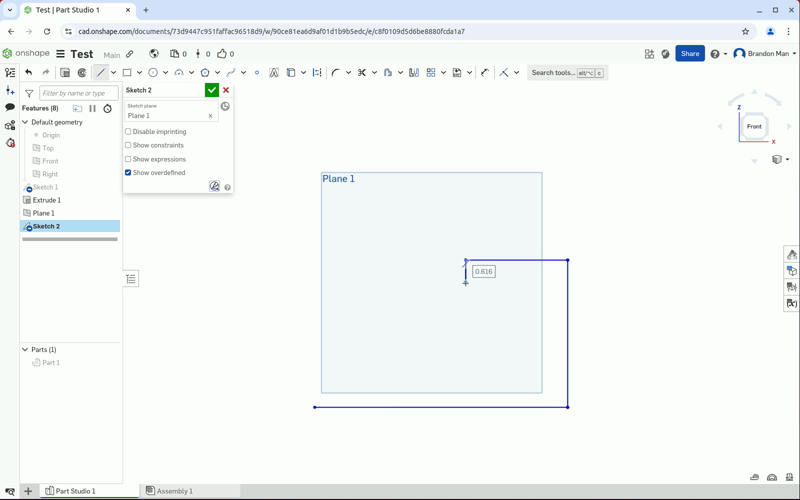
scroll(-6)
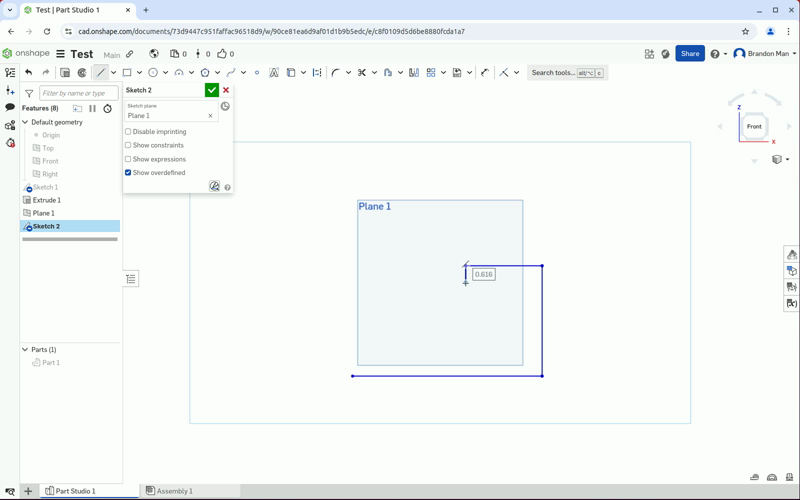
scroll(-6)
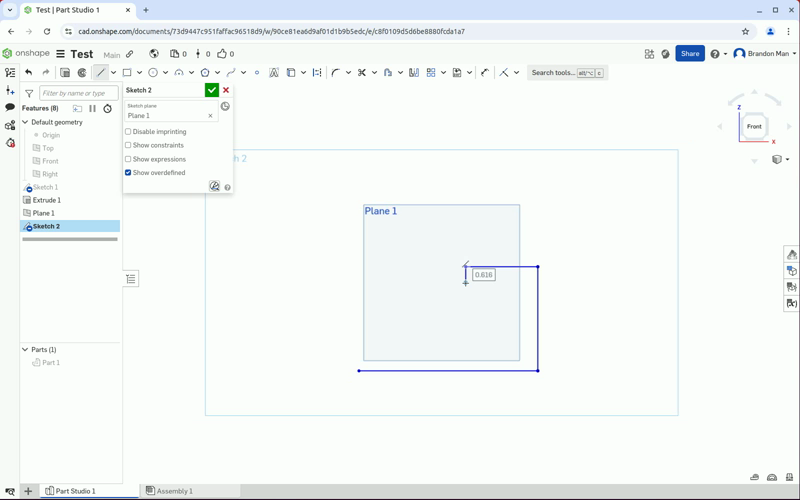
scroll(-6)
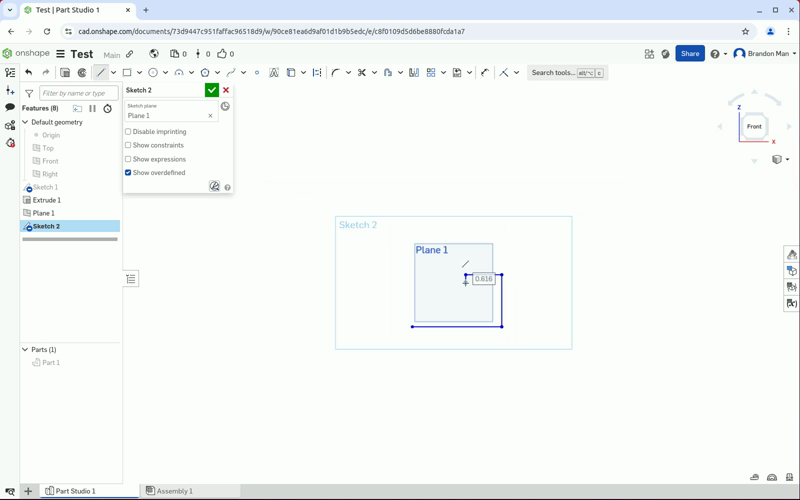
scroll(-6)
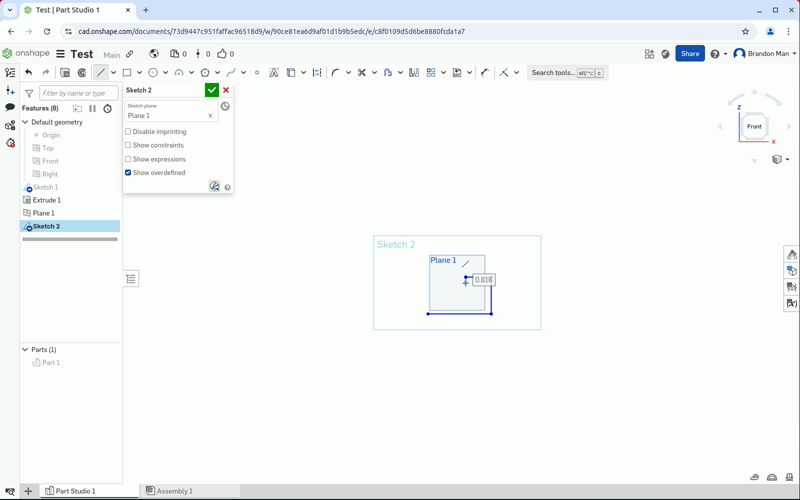
scroll(-6)
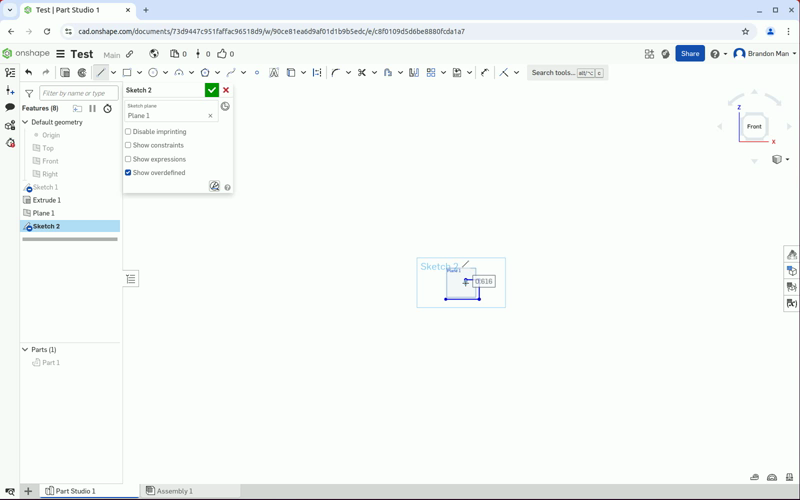
key_up(shift)
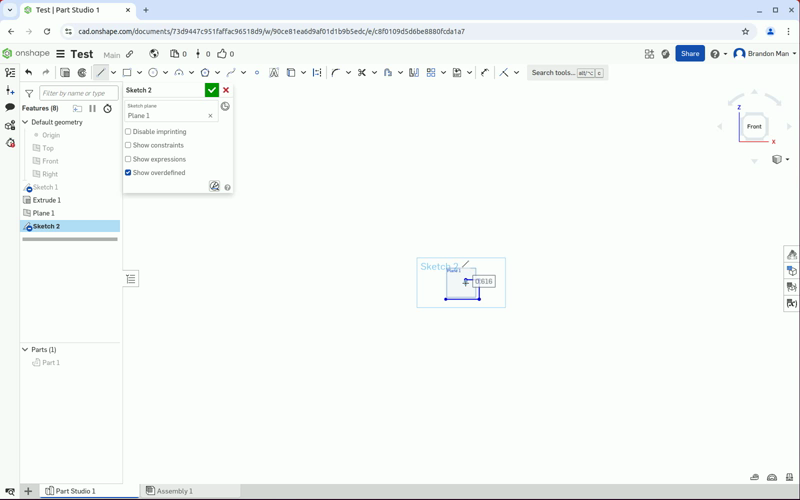
key_down(shift)
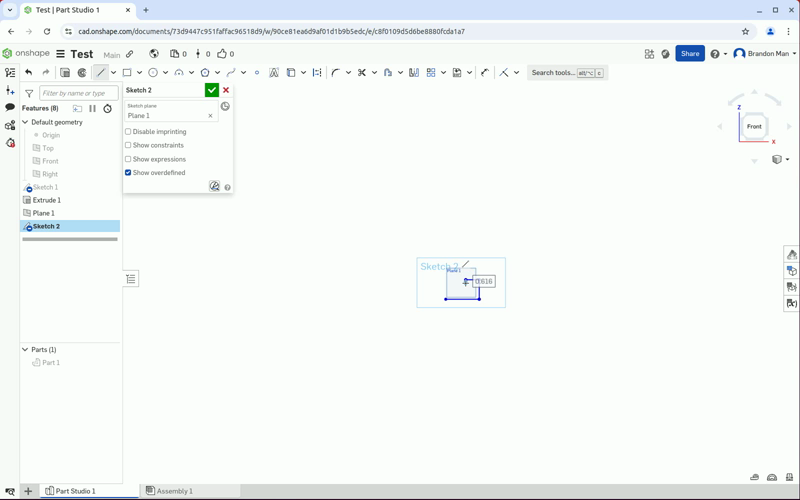
mouse_move(495, 282)
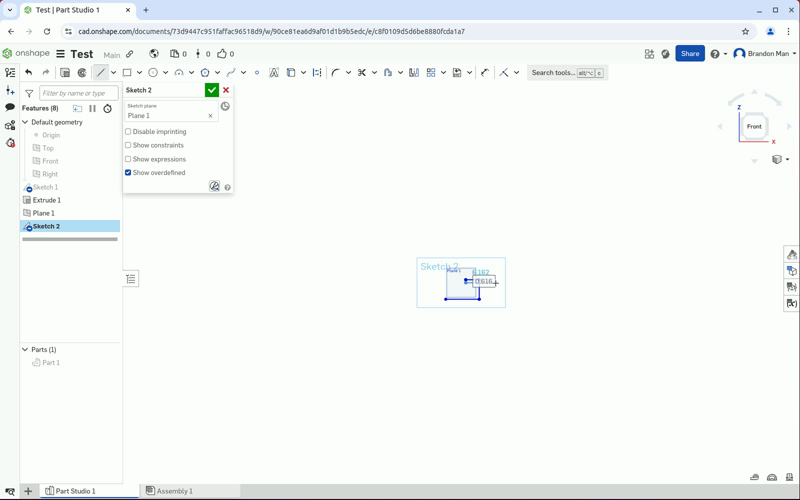
mouse_move(465, 287)
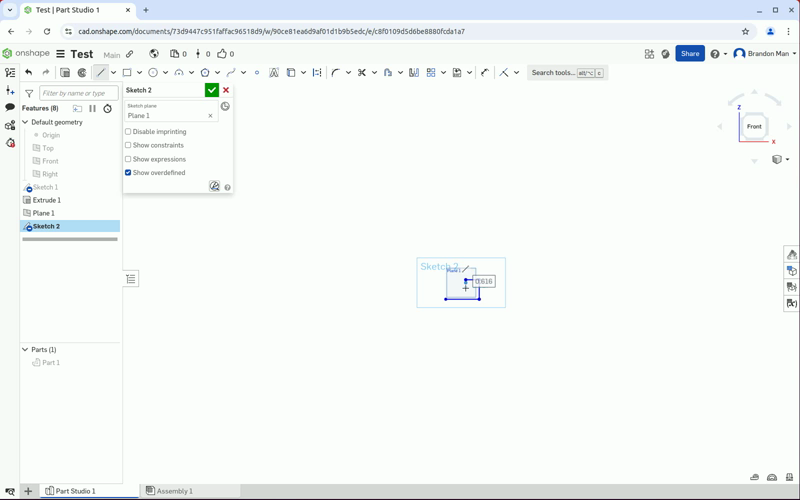
scroll(6)
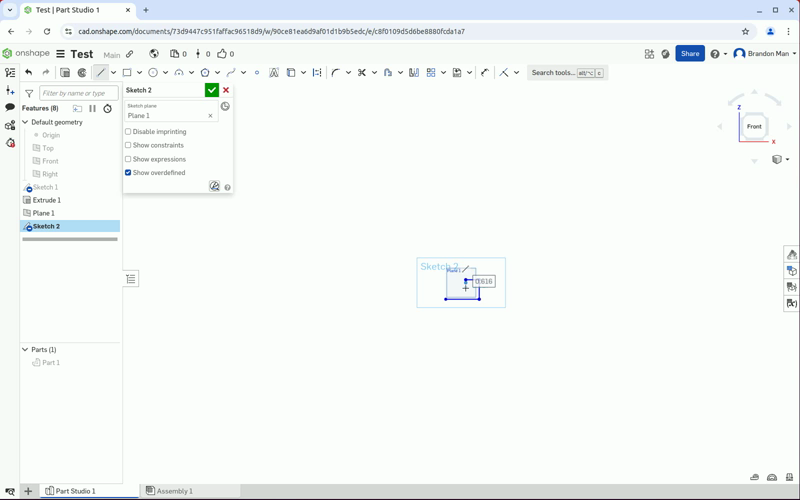
scroll(6)
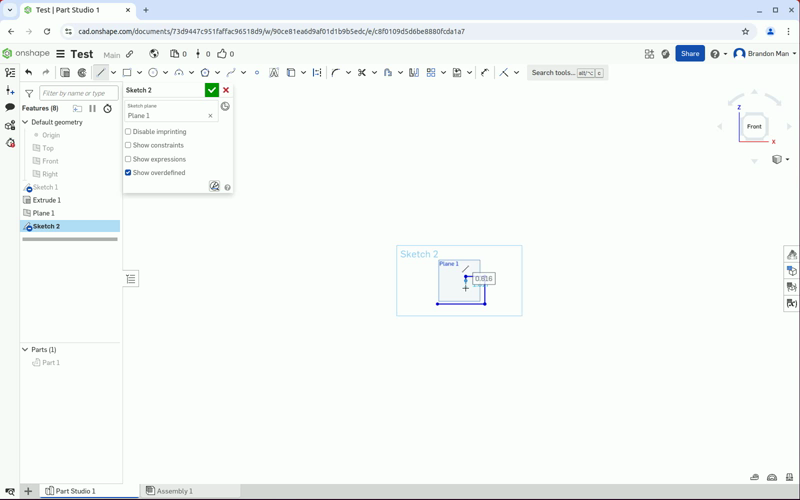
scroll(6)
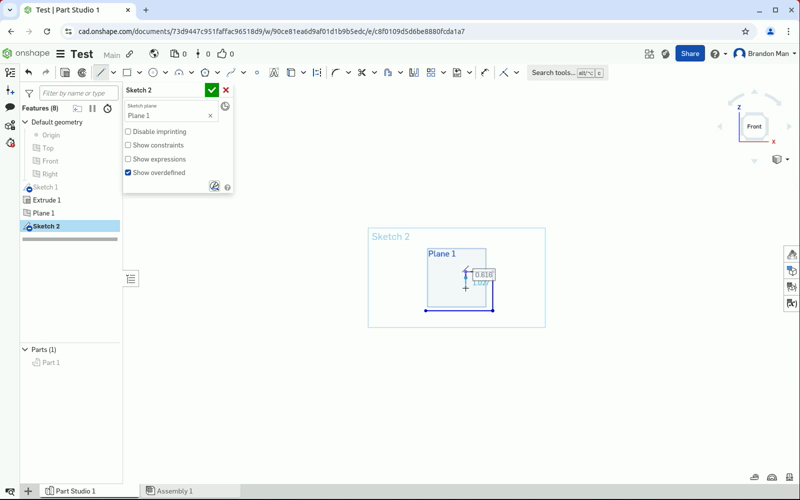
scroll(6)
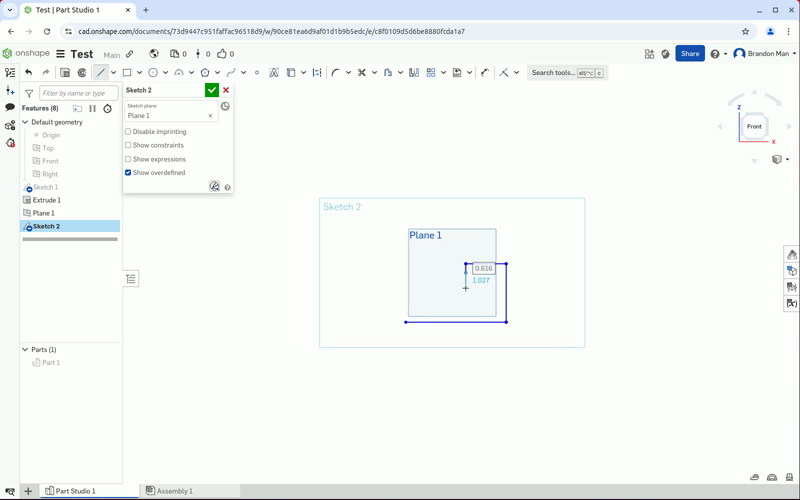
scroll(6)
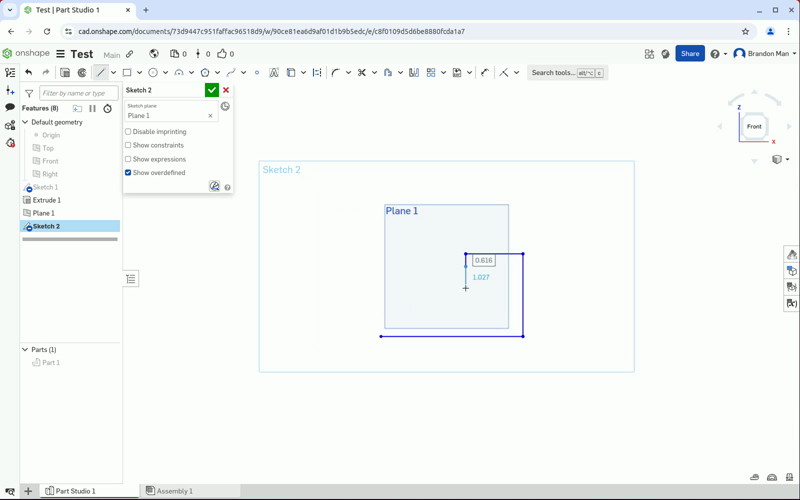
scroll(6)
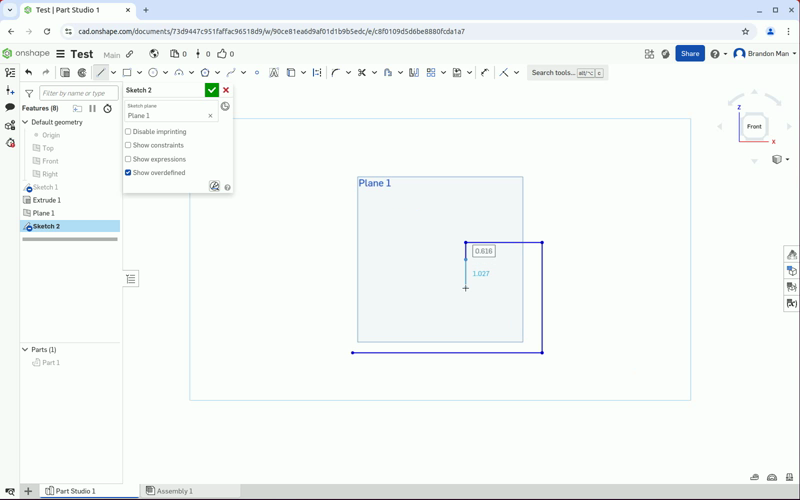
scroll(6)
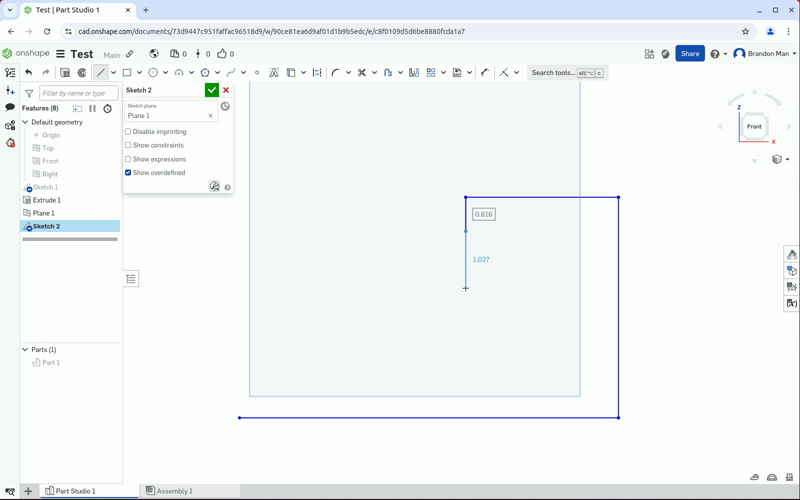
click(465, 287)
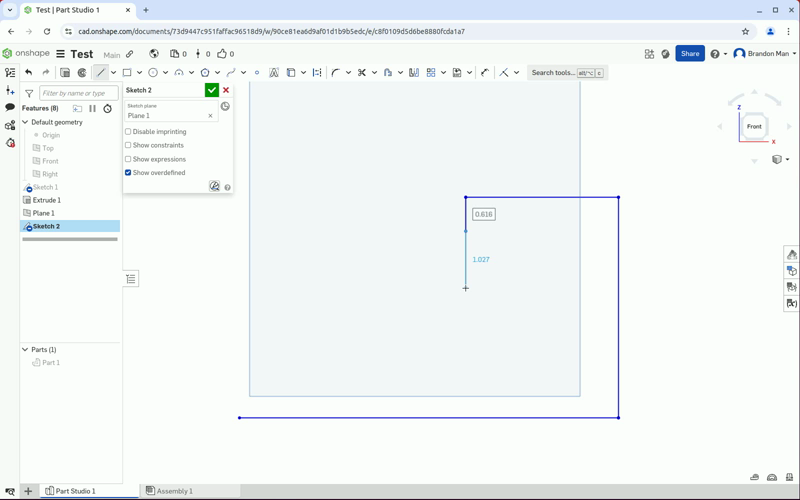
scroll(-6)
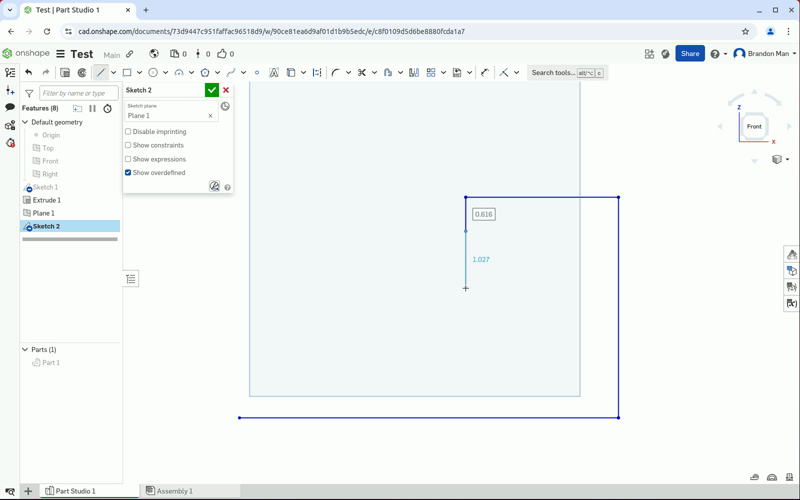
scroll(-6)
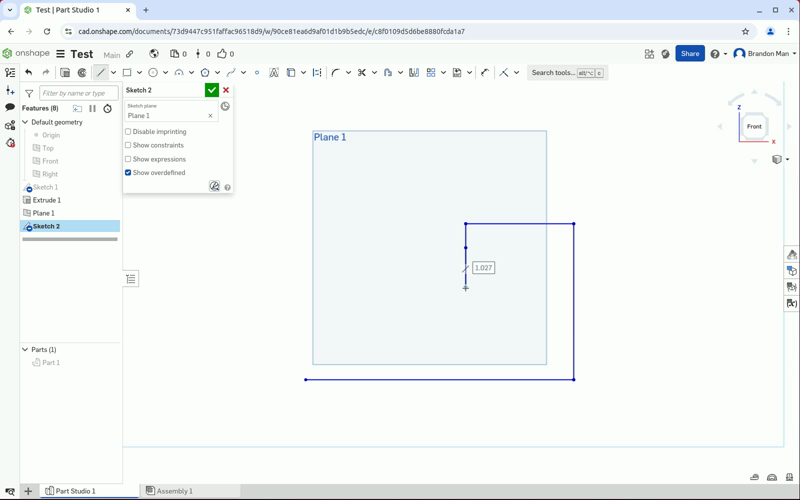
scroll(-6)
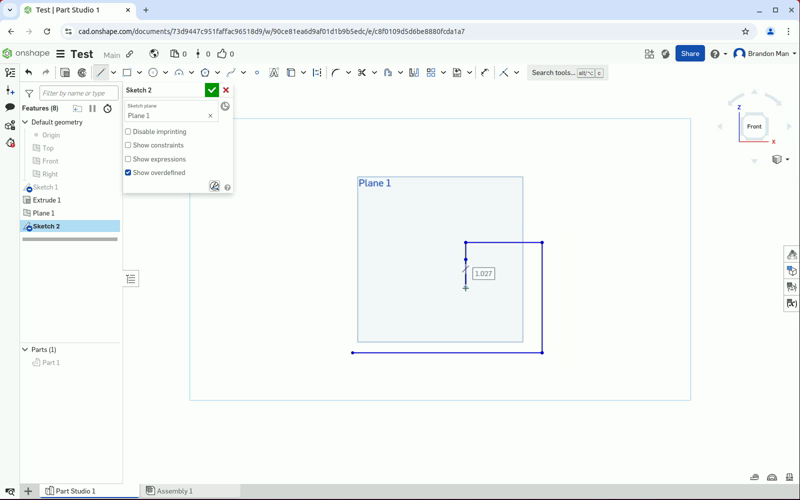
scroll(-6)
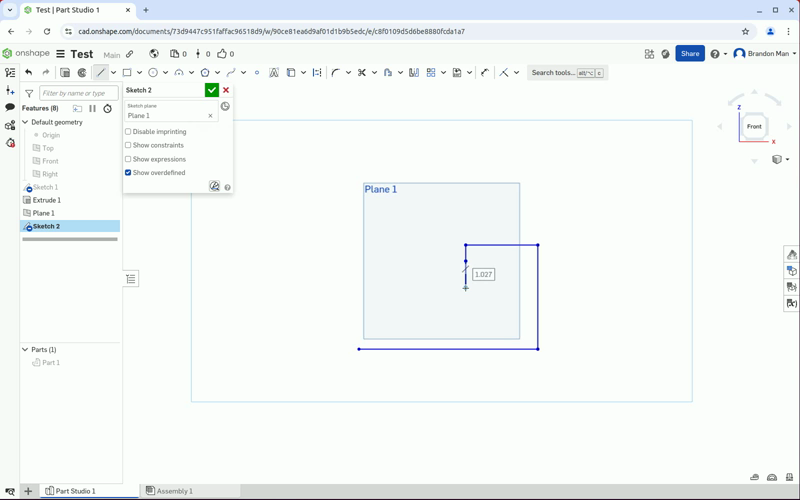
scroll(-6)
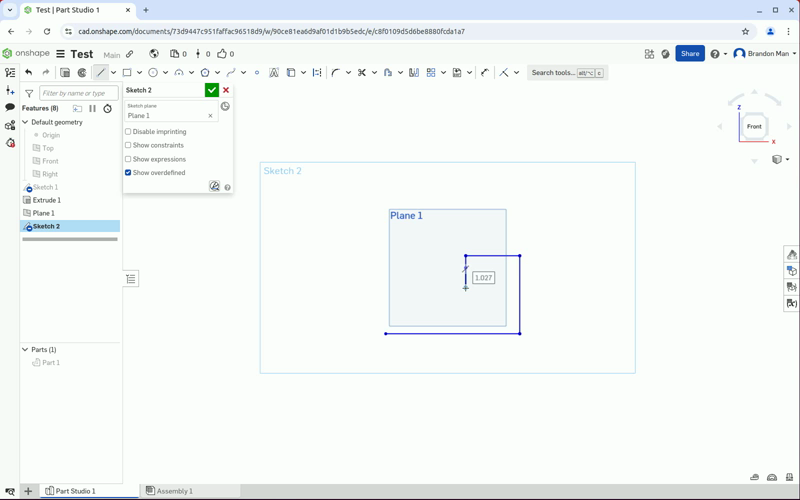
scroll(-6)
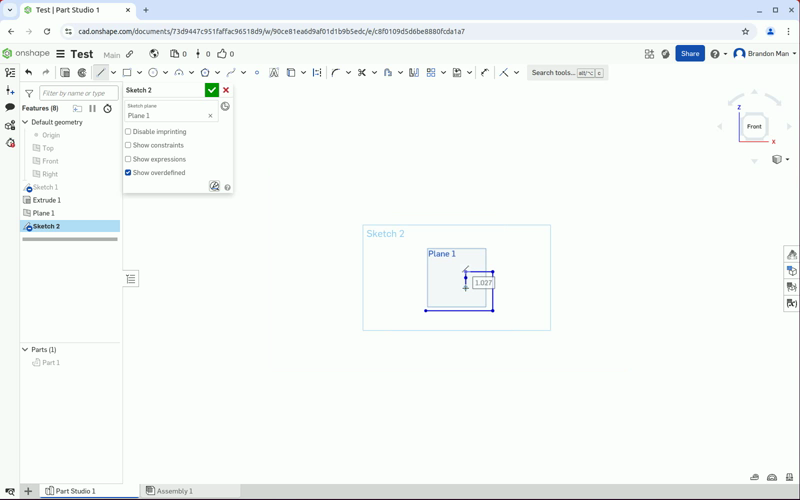
scroll(-6)
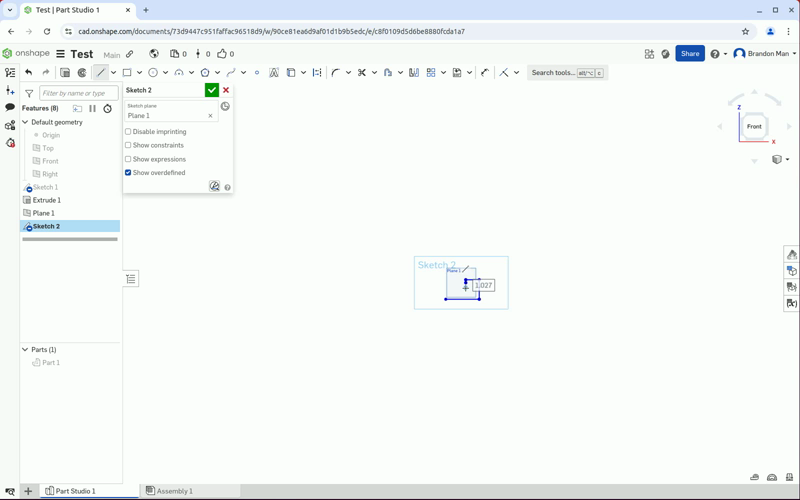
key_up(shift)
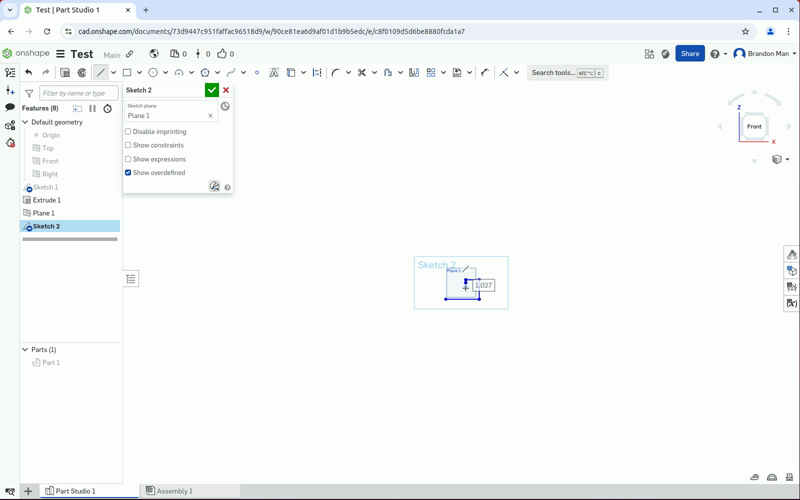
key_down(shift)
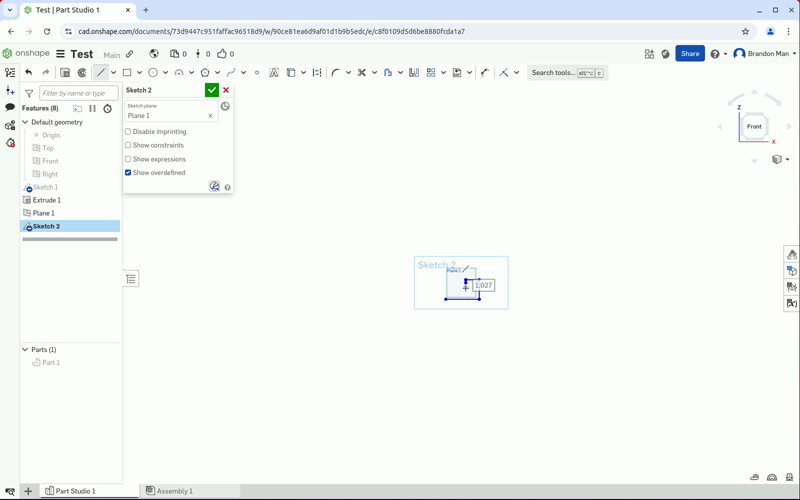
mouse_move(495, 287)
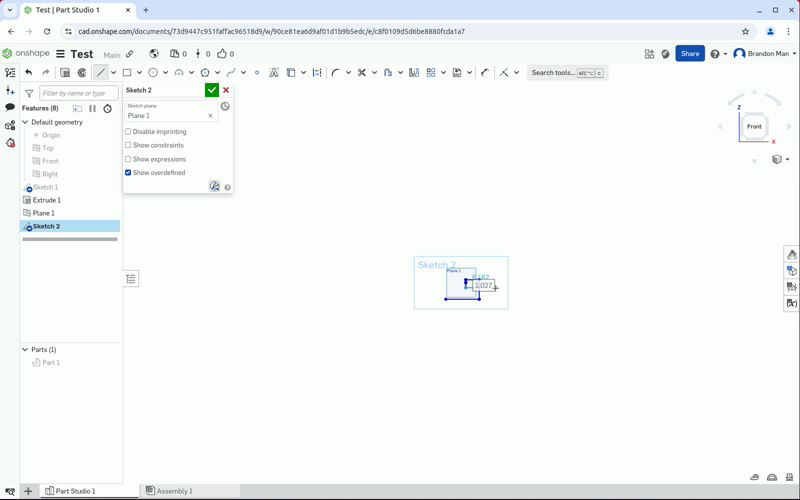
mouse_move(461, 287)
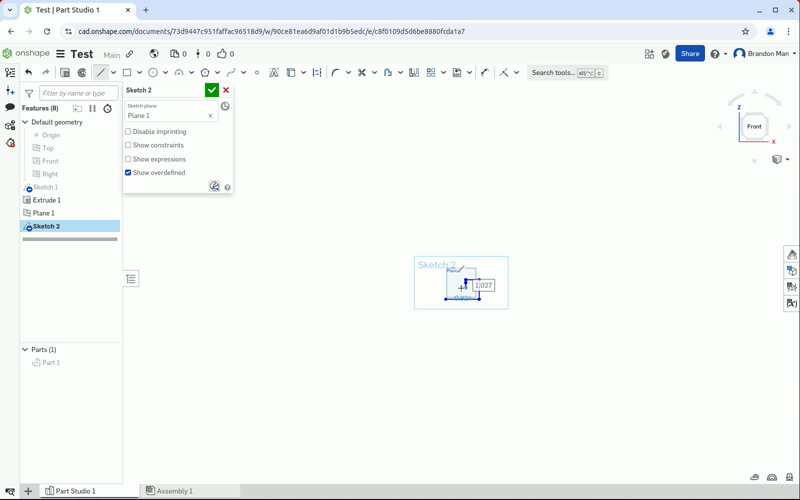
scroll(6)
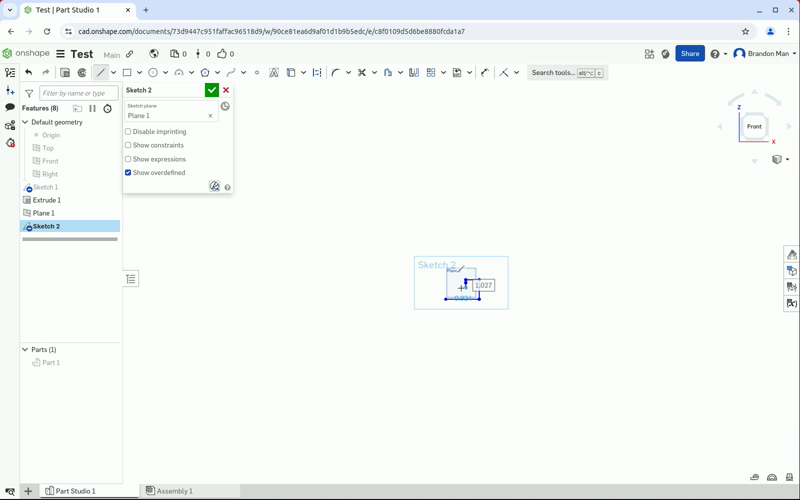
scroll(6)
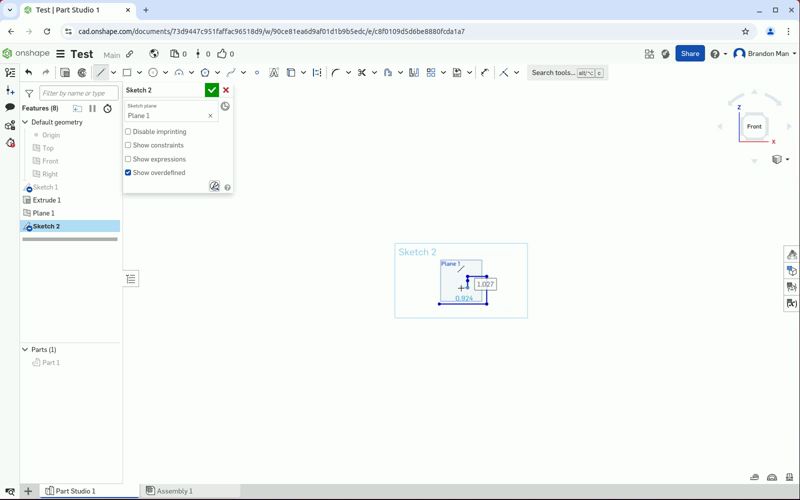
scroll(6)
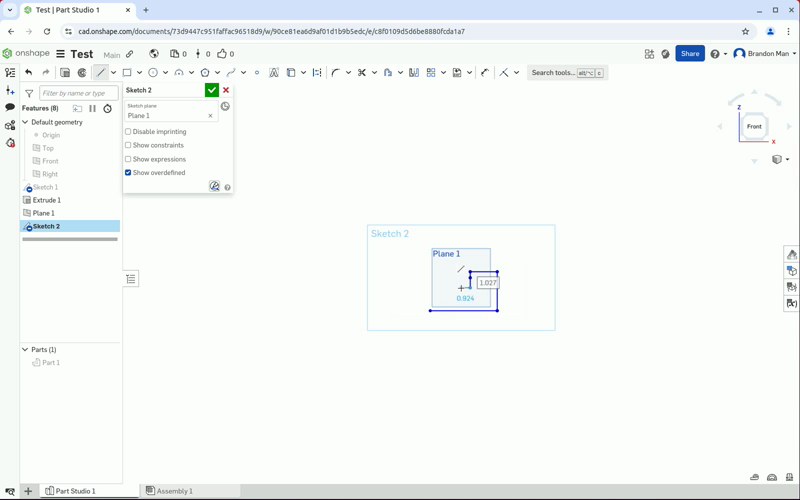
scroll(6)
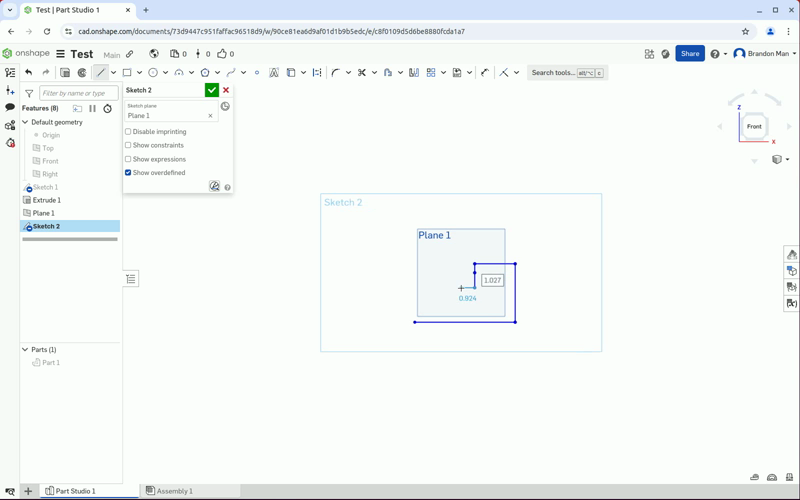
scroll(6)
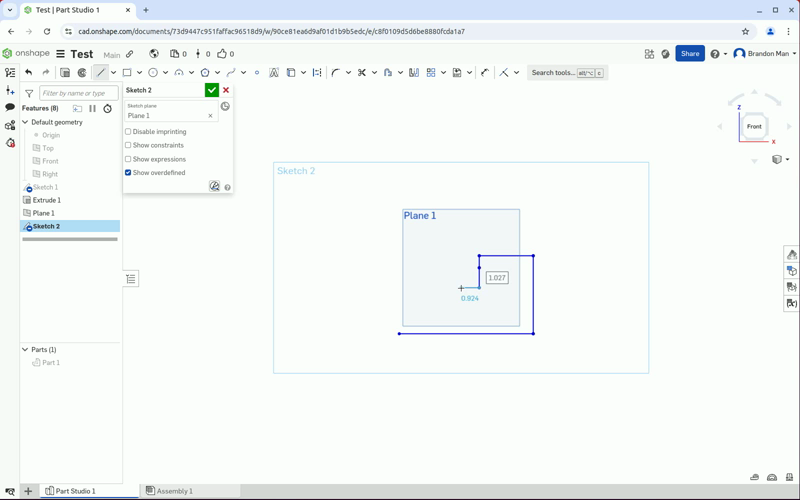
scroll(6)
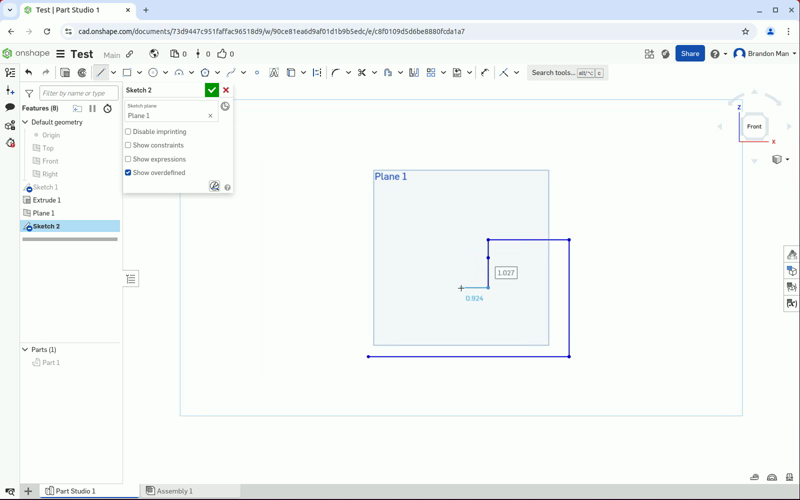
scroll(6)
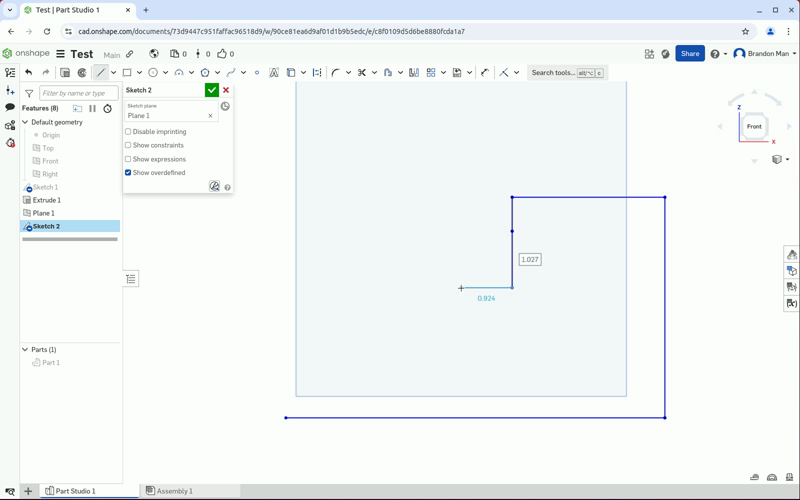
click(461, 287)
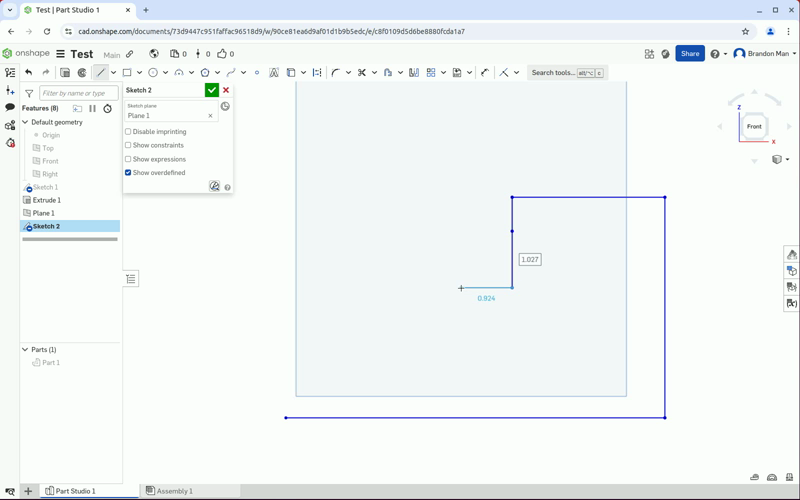
scroll(-6)
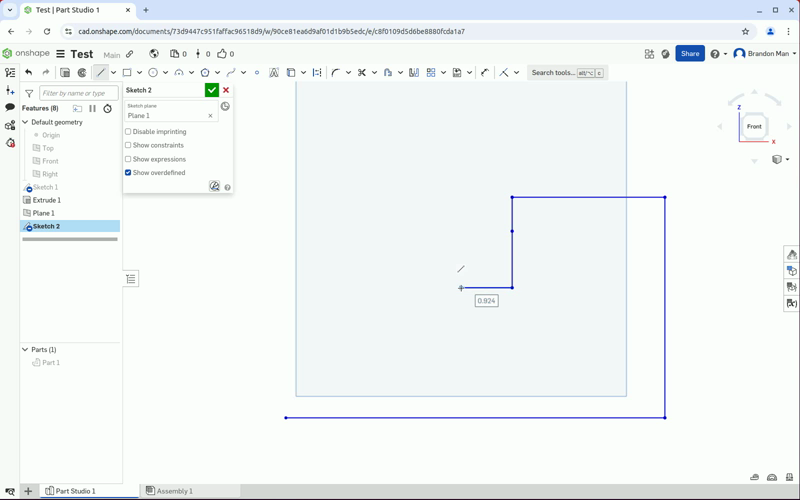
scroll(-6)
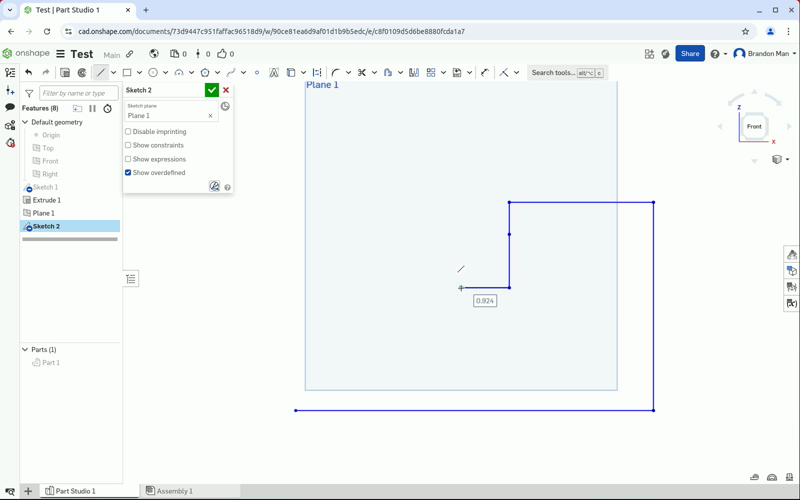
scroll(-6)
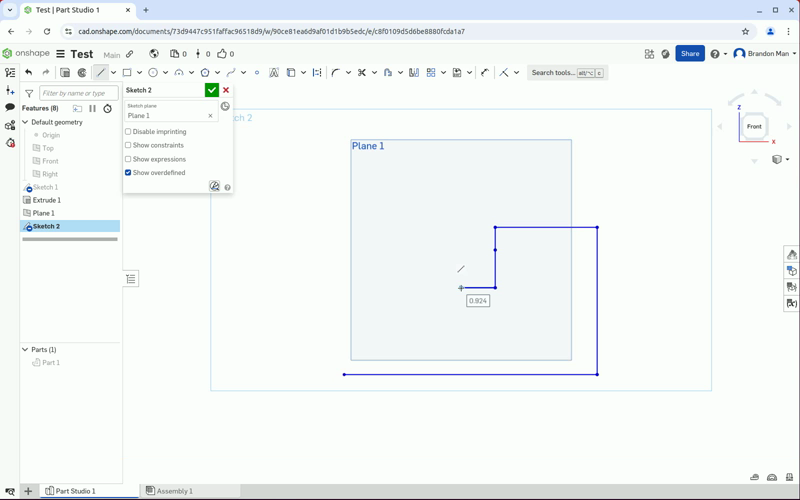
scroll(-6)
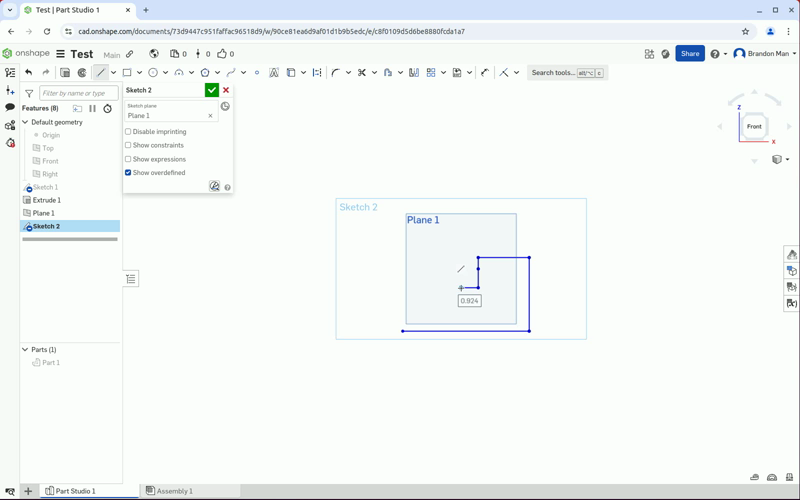
scroll(-6)
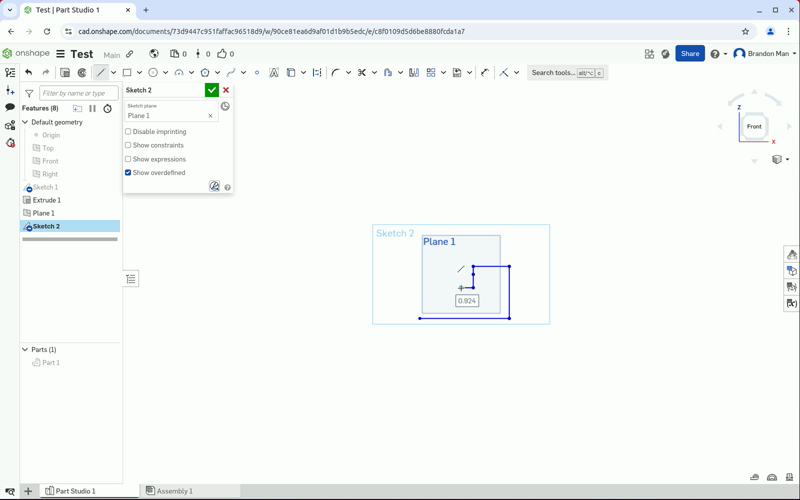
scroll(-6)
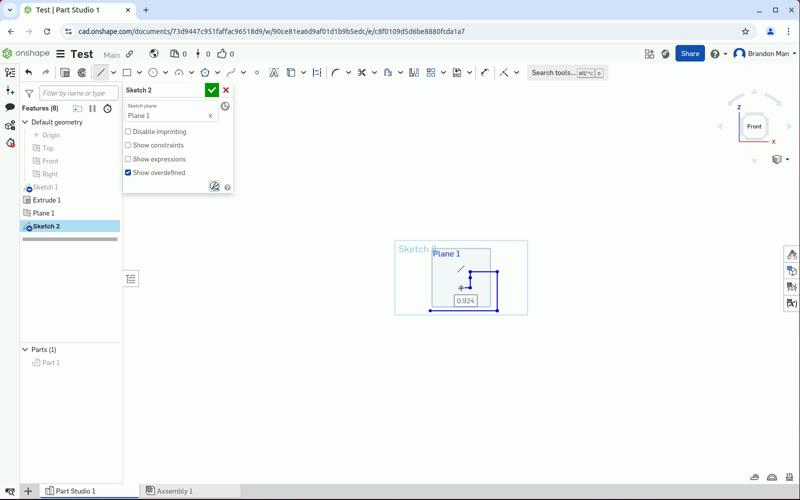
scroll(-6)
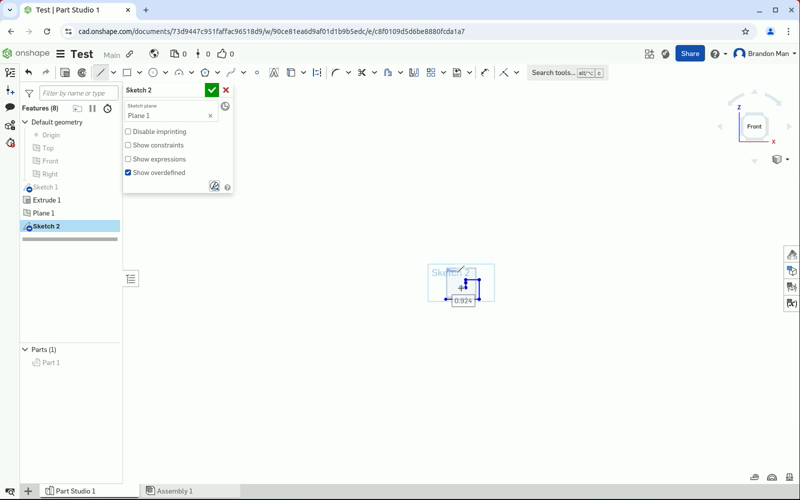
key_up(shift)
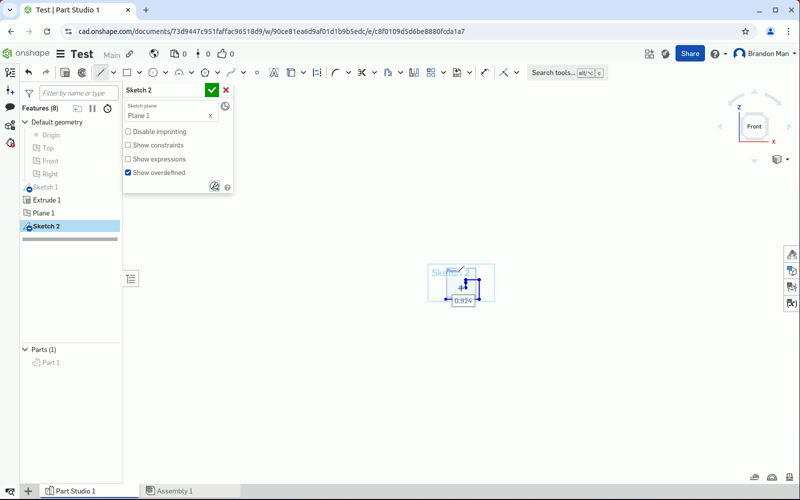
key_down(shift)
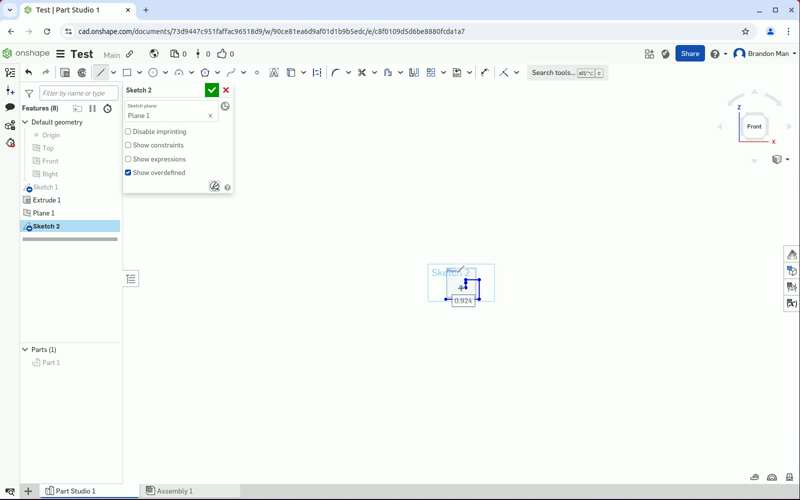
mouse_move(491, 287)
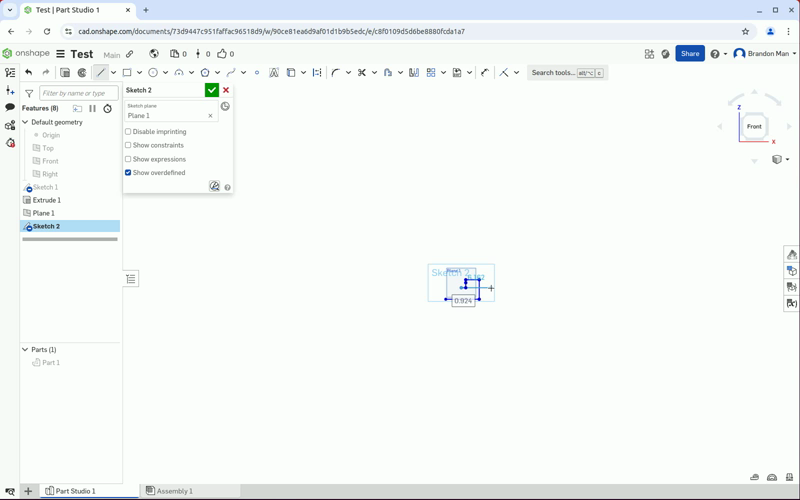
mouse_move(456, 287)
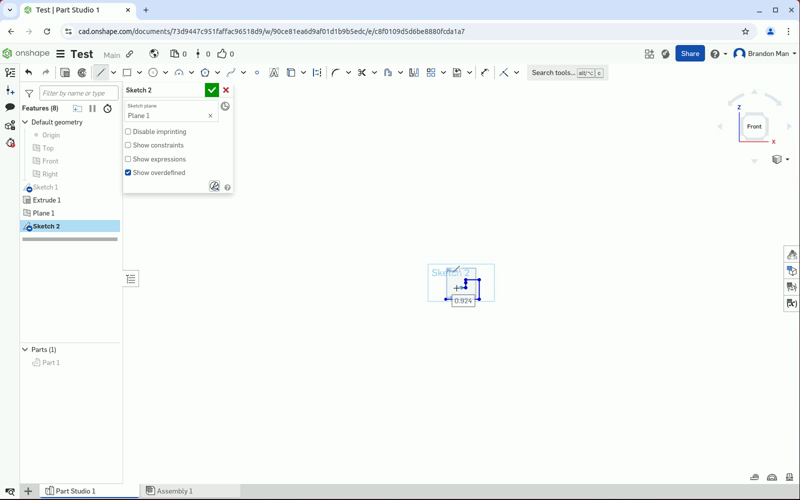
scroll(6)
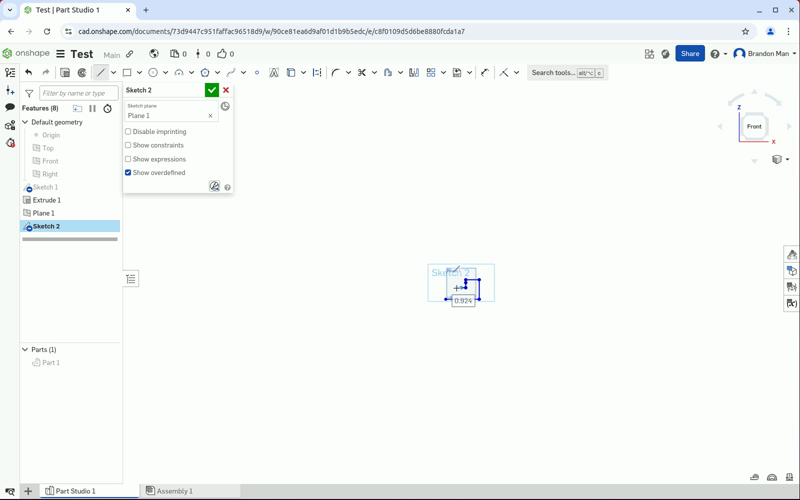
scroll(6)
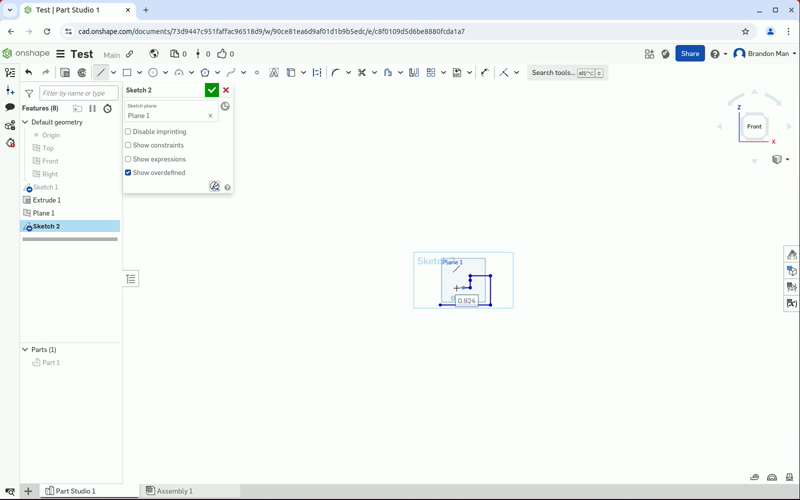
scroll(6)
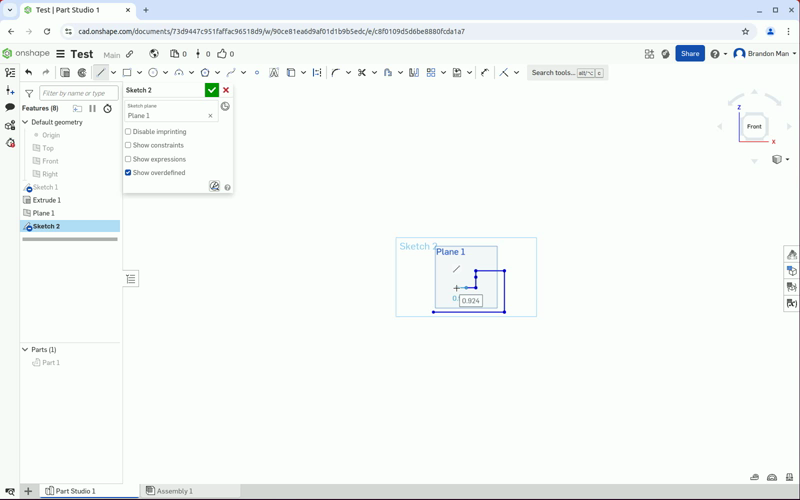
scroll(6)
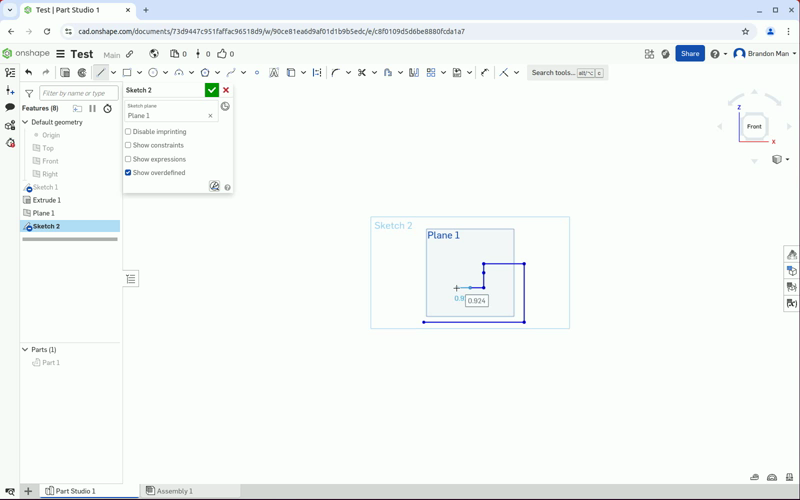
scroll(6)
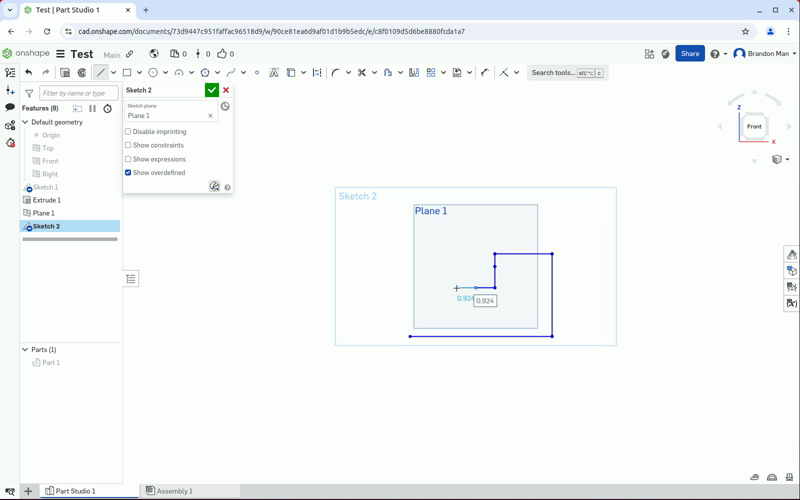
scroll(6)
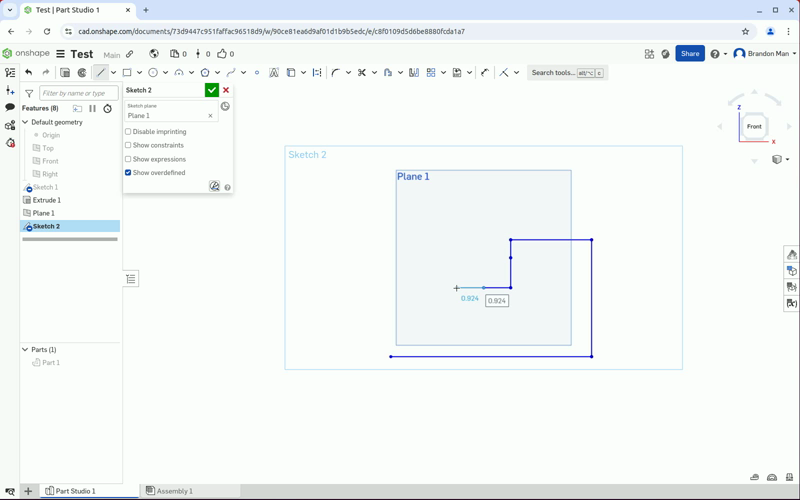
scroll(6)
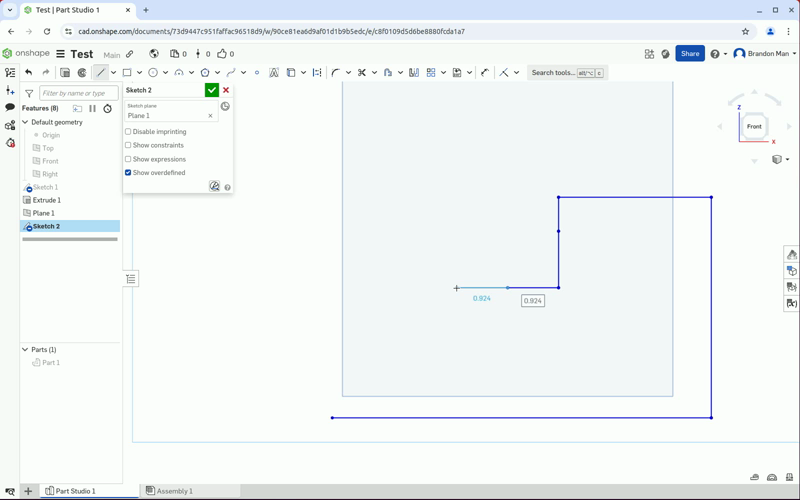
click(456, 287)
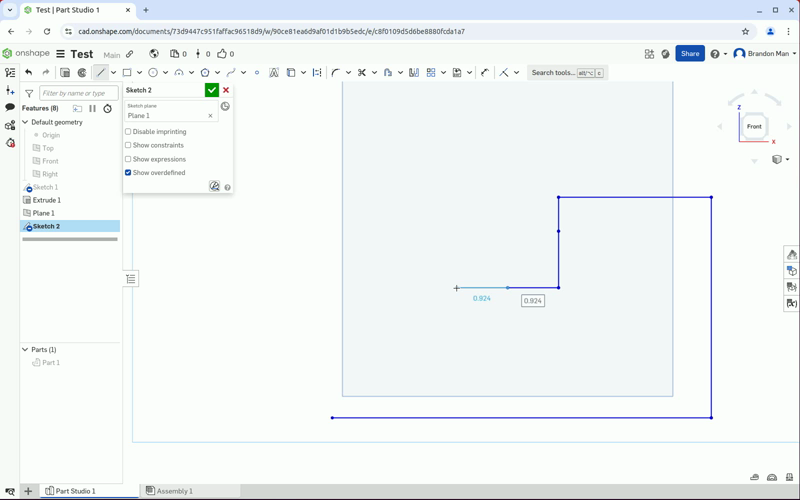
scroll(-6)
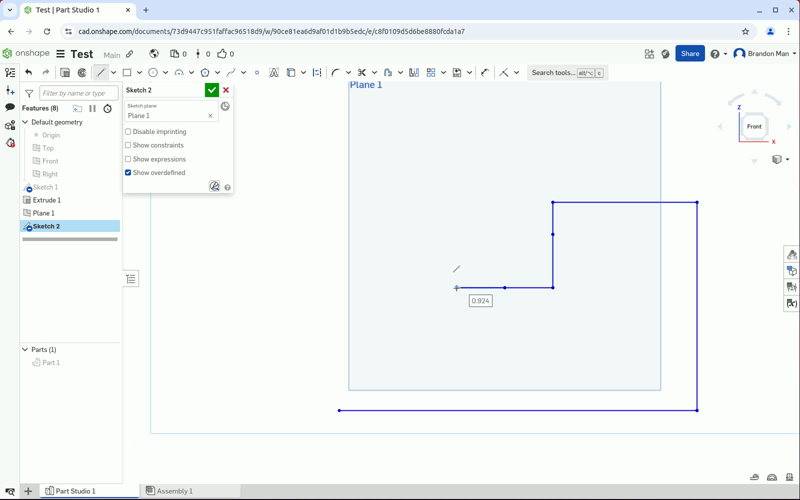
scroll(-6)
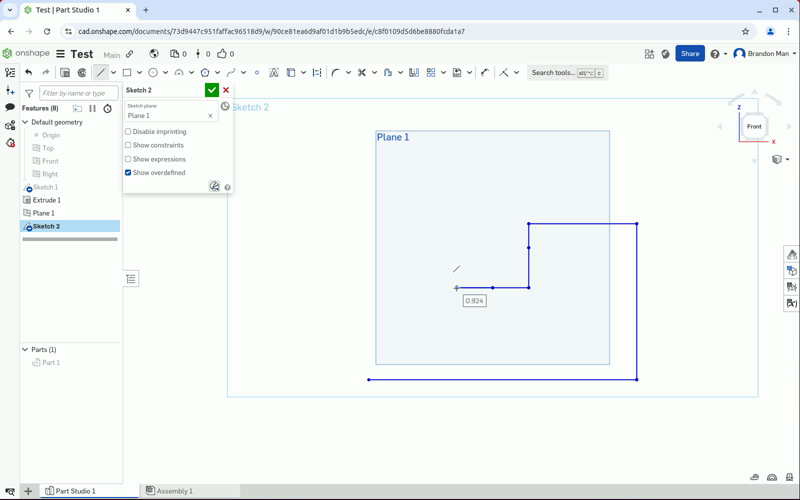
scroll(-6)
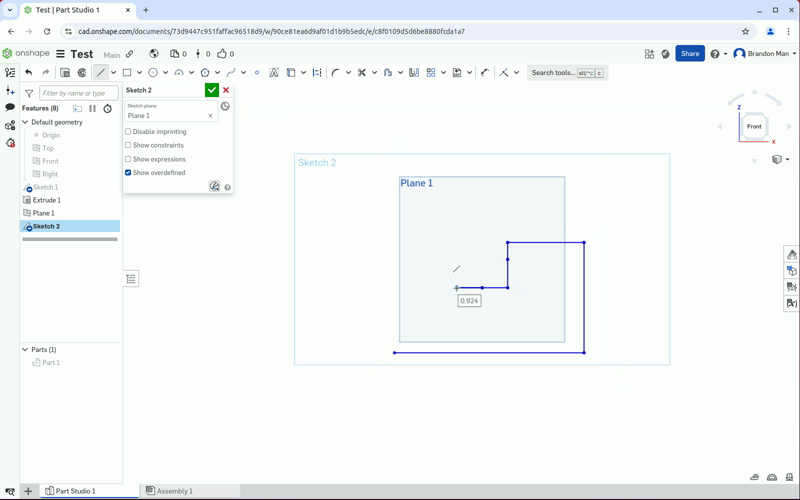
scroll(-6)
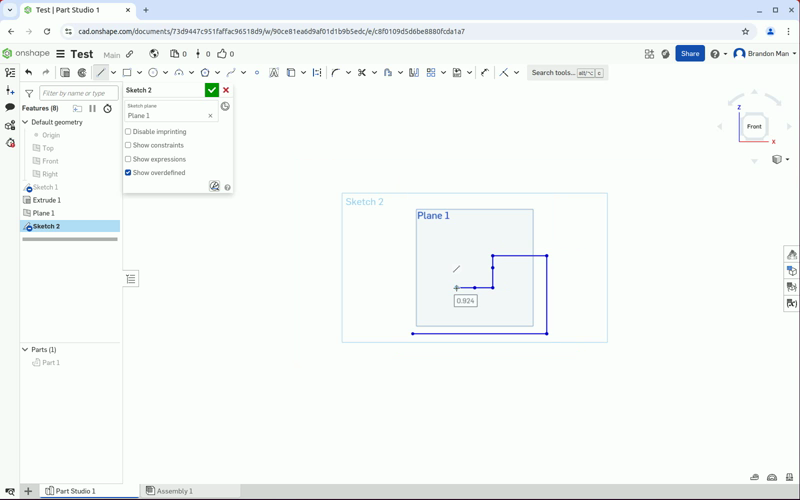
scroll(-6)
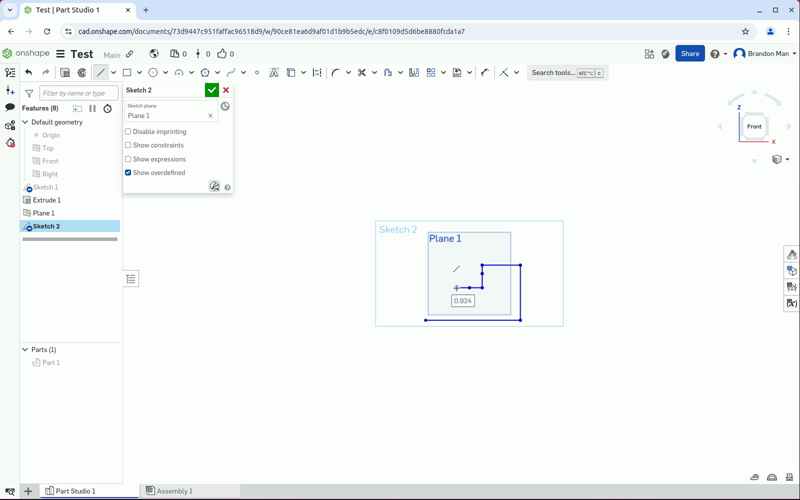
scroll(-6)
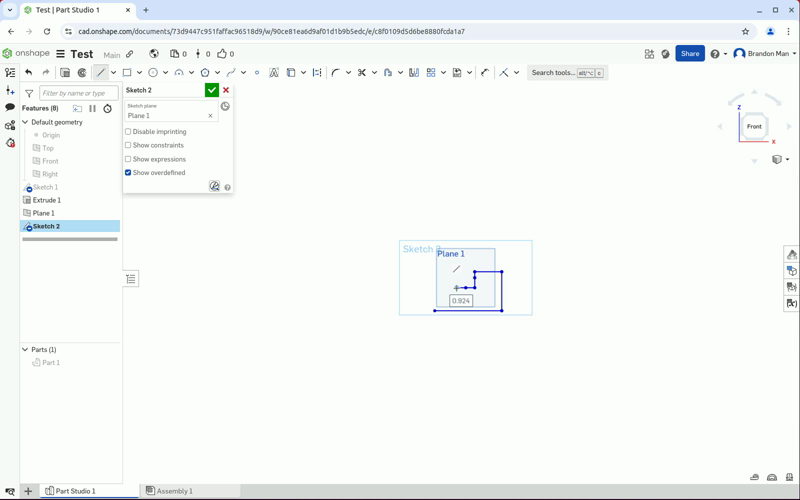
scroll(-6)
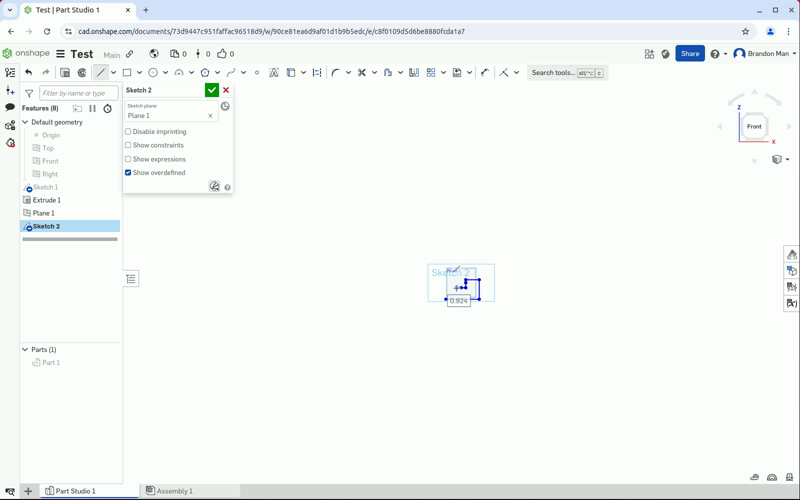
key_up(shift)
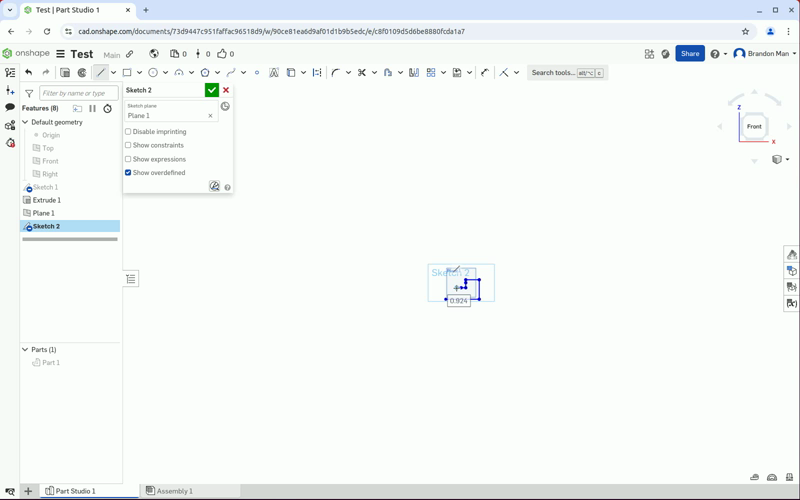
key_down(shift)
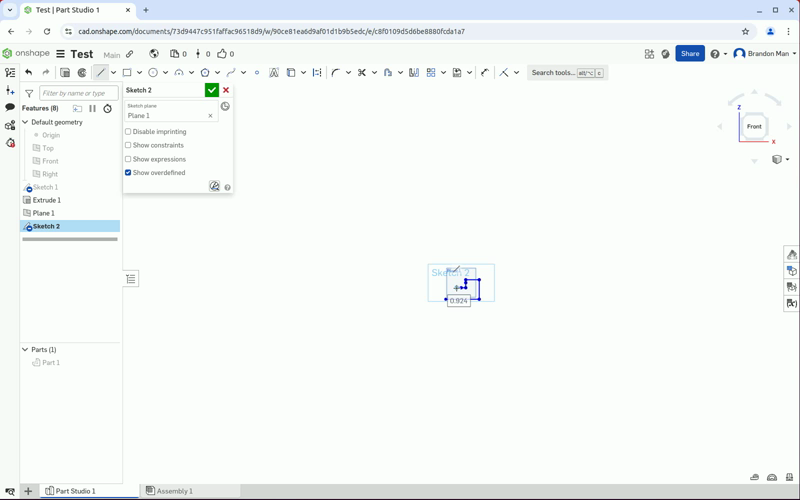
mouse_move(486, 287)
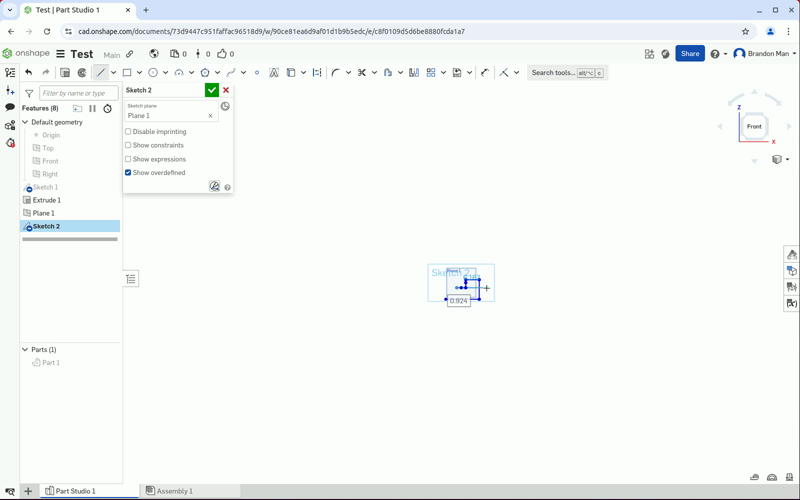
mouse_move(456, 282)
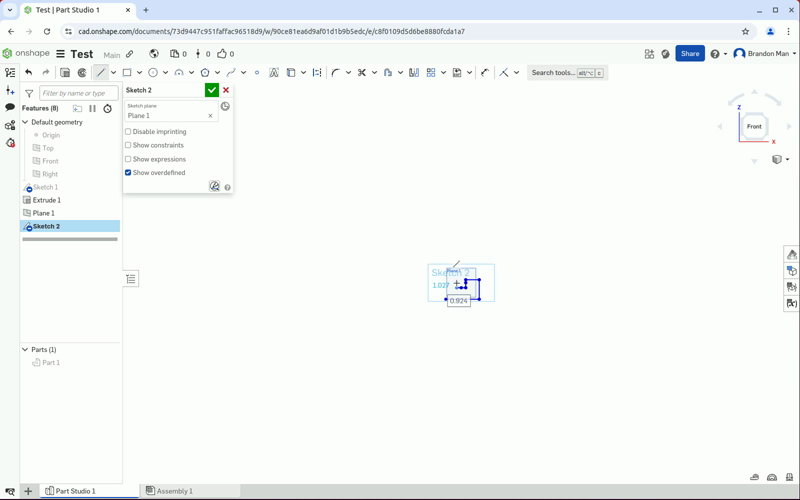
scroll(6)
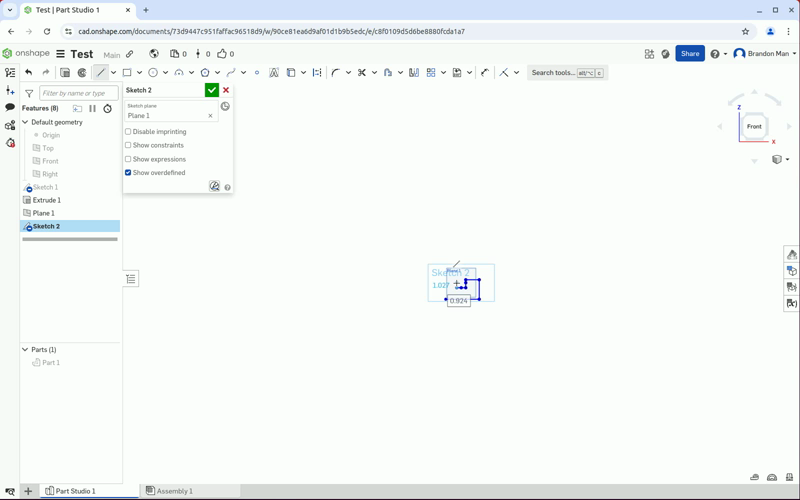
scroll(6)
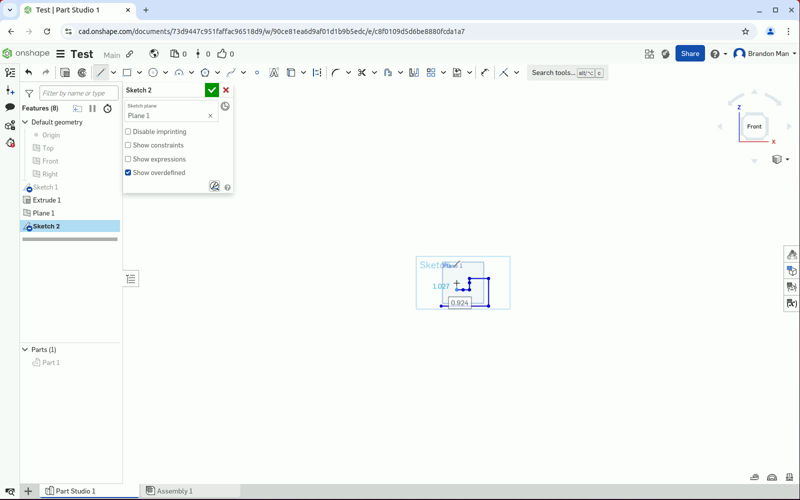
scroll(6)
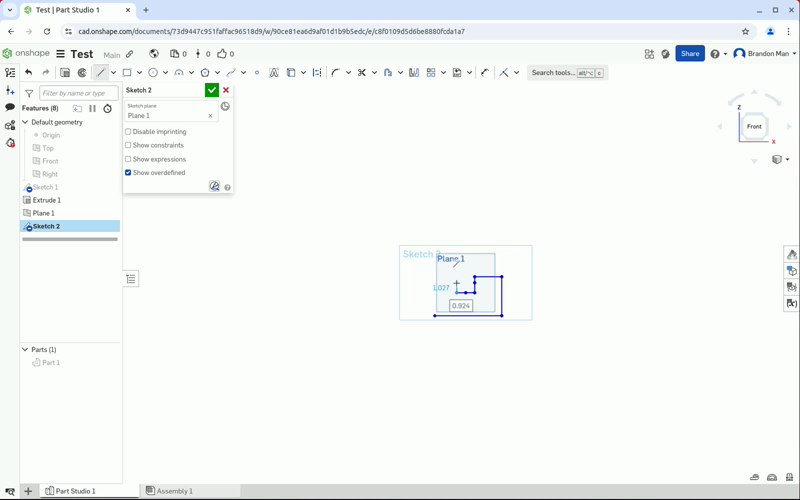
scroll(6)
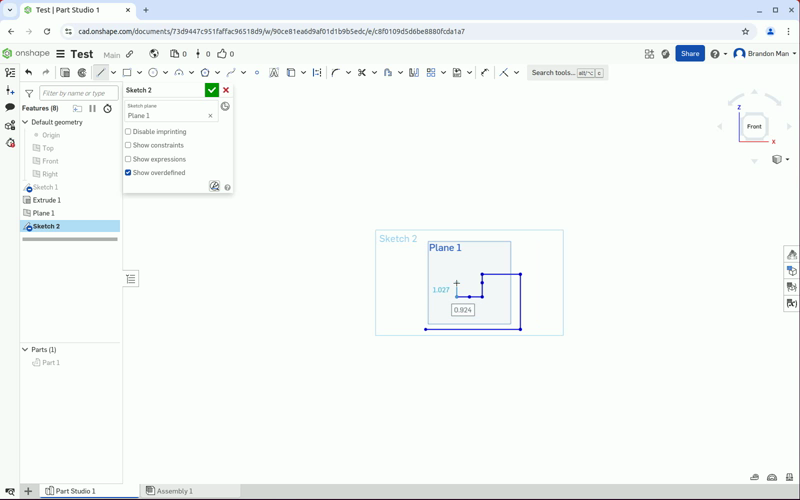
scroll(6)
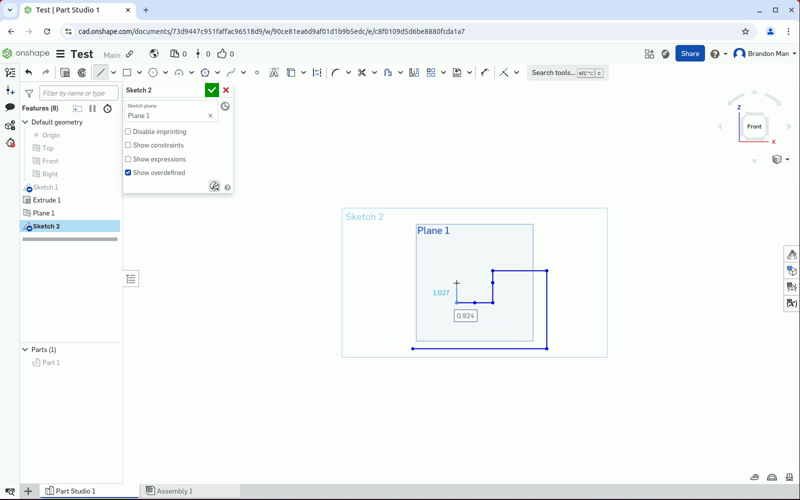
scroll(6)
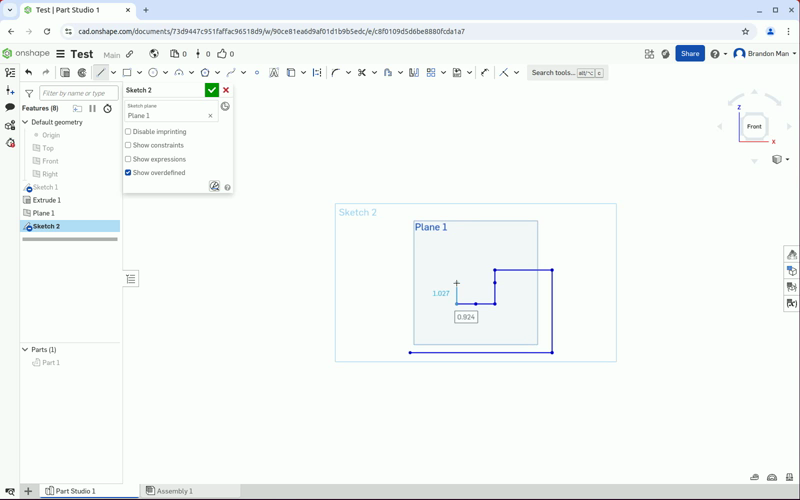
scroll(6)
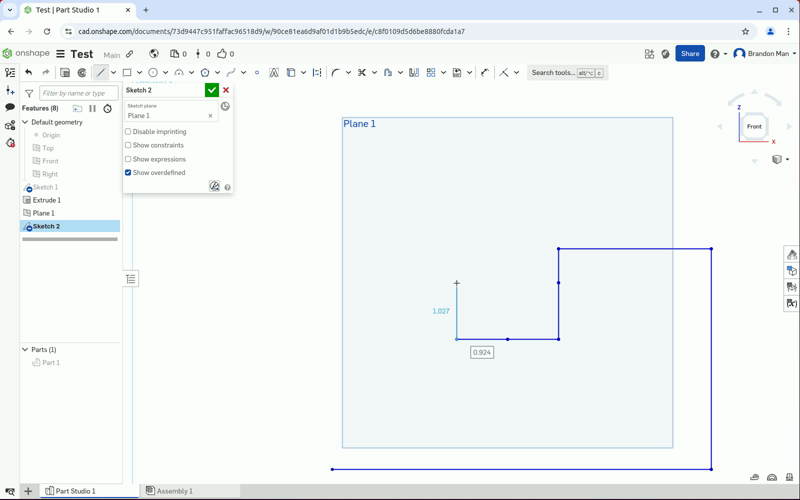
click(456, 282)
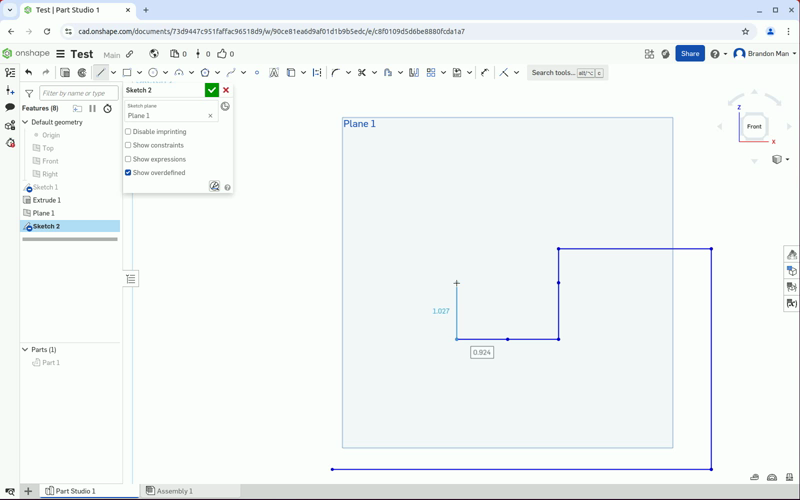
scroll(-6)
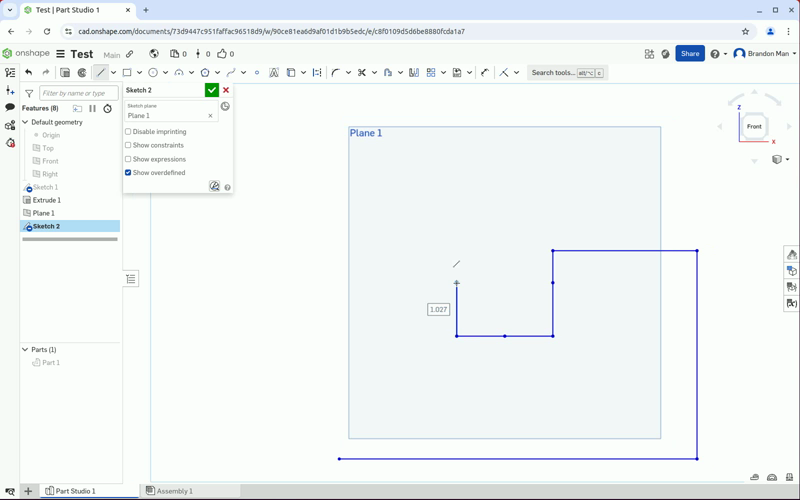
scroll(-6)
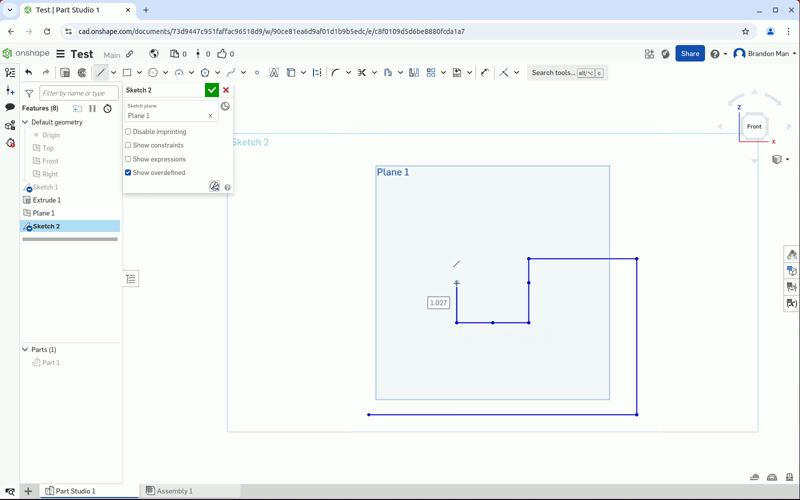
scroll(-6)
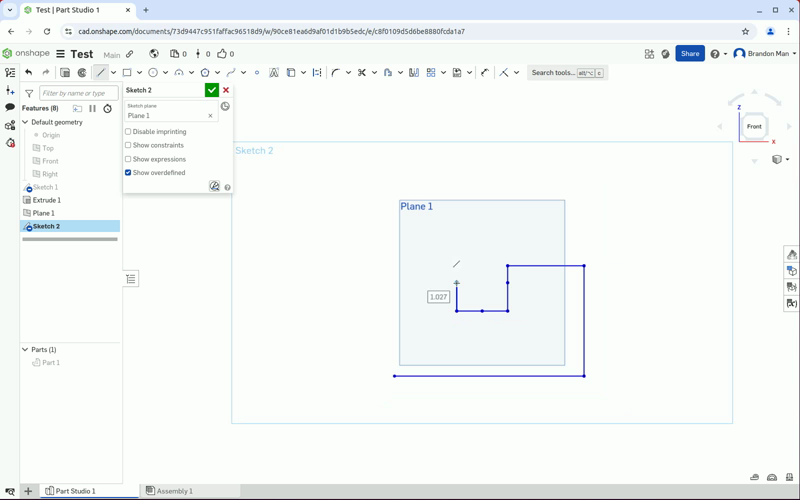
scroll(-6)
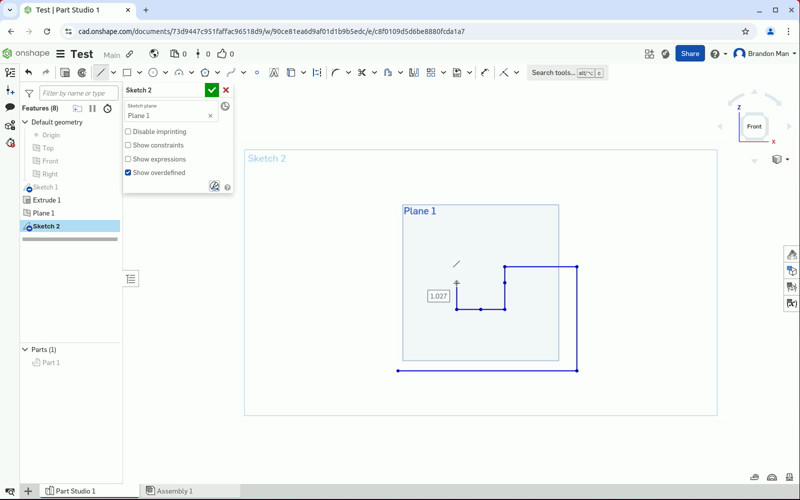
scroll(-6)
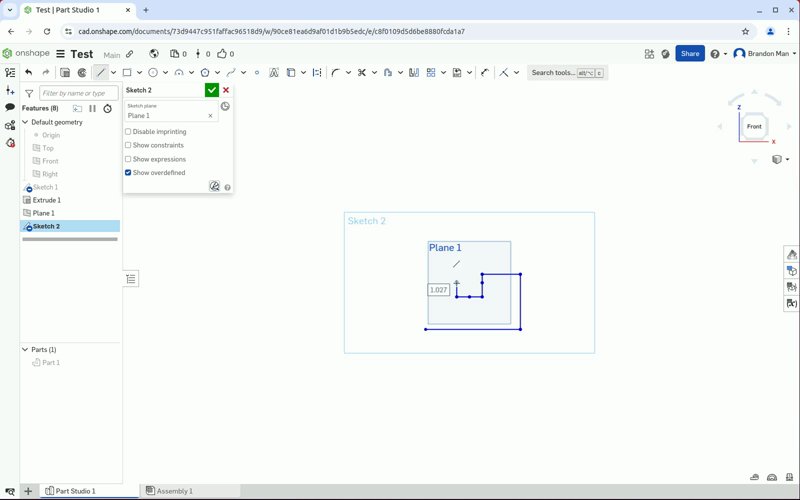
scroll(-6)
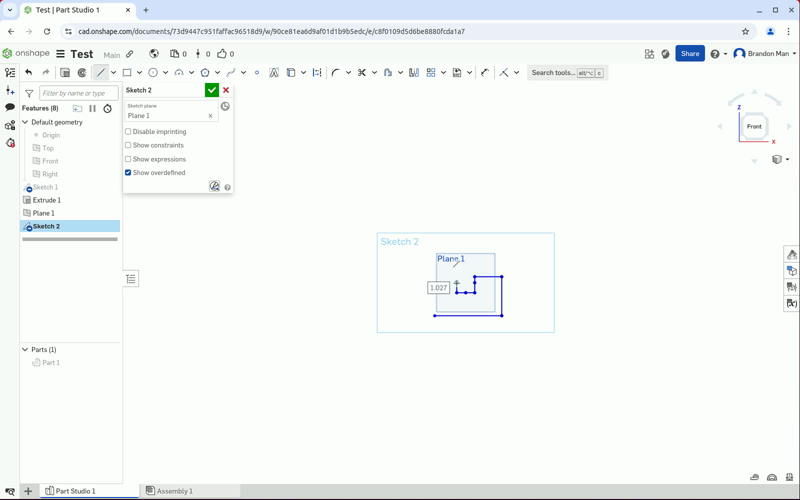
scroll(-6)
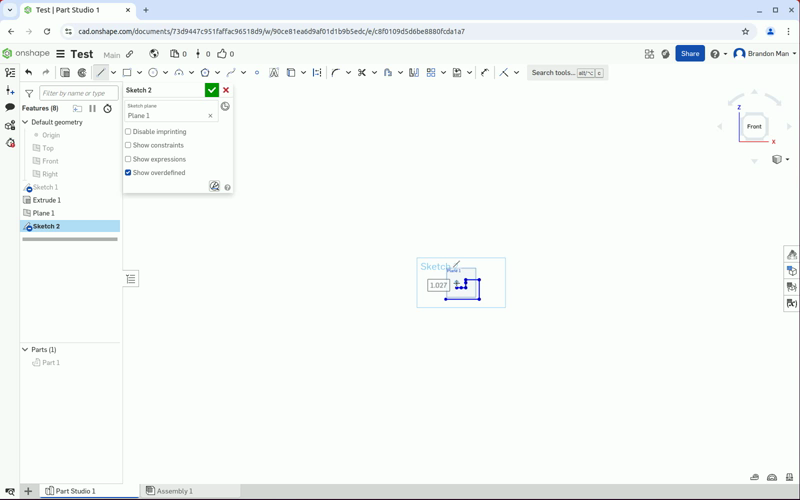
key_up(shift)
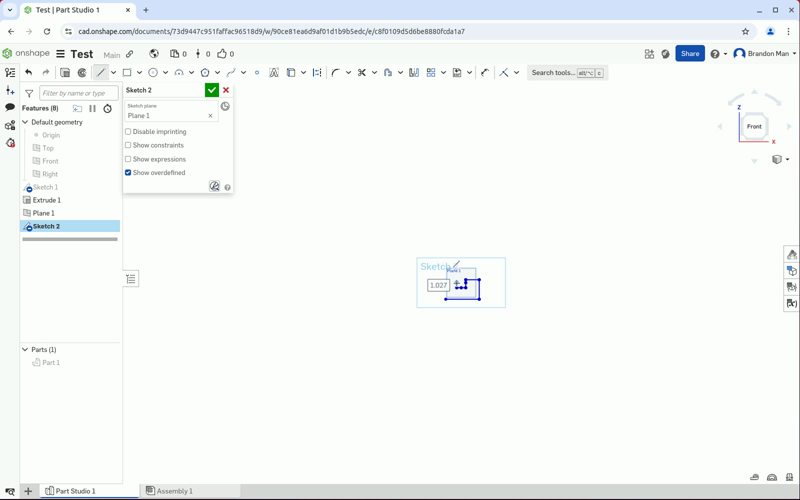
key_down(shift)
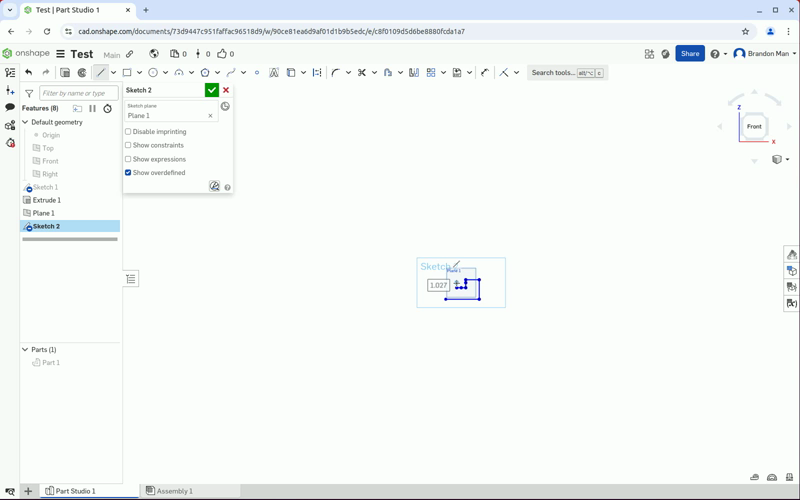
mouse_move(486, 282)
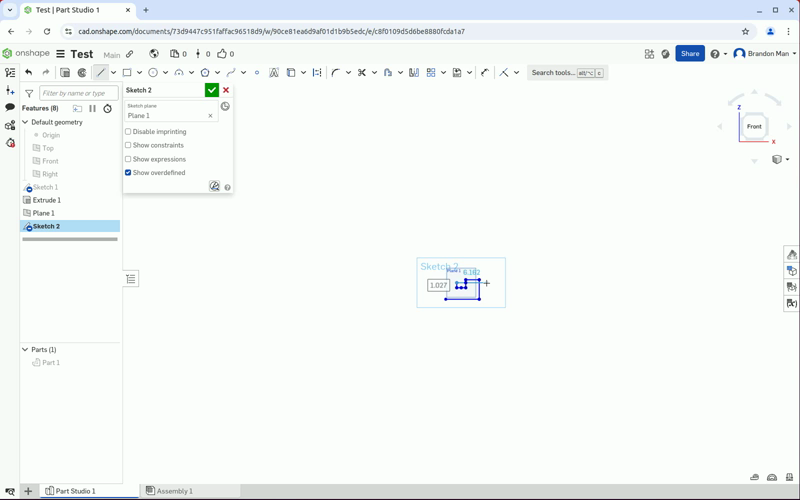
mouse_move(456, 279)
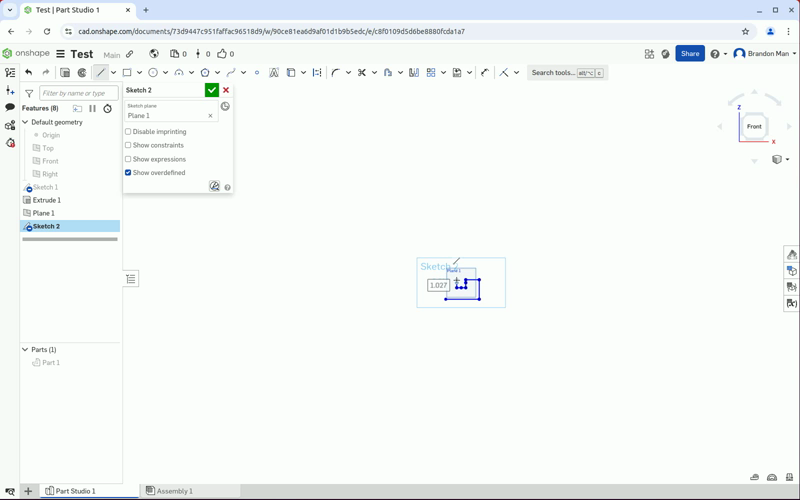
scroll(6)
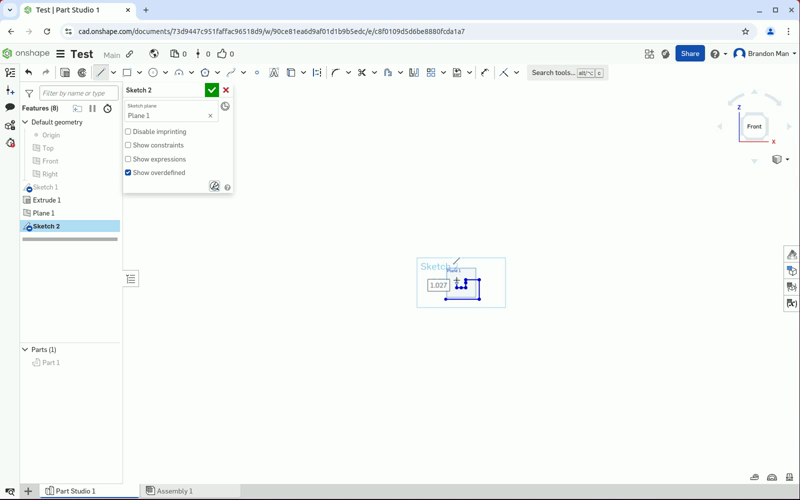
scroll(6)
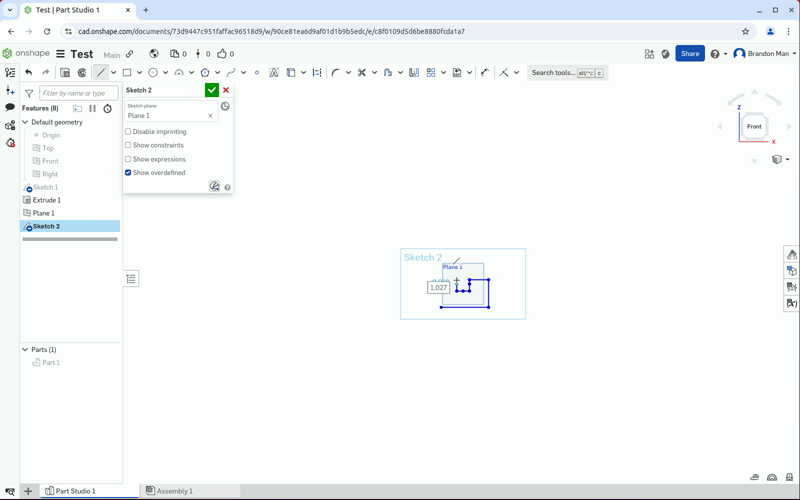
scroll(6)
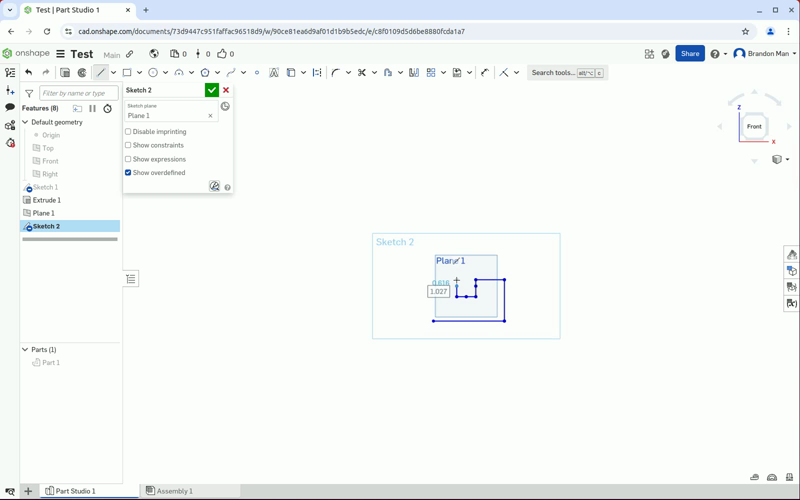
scroll(6)
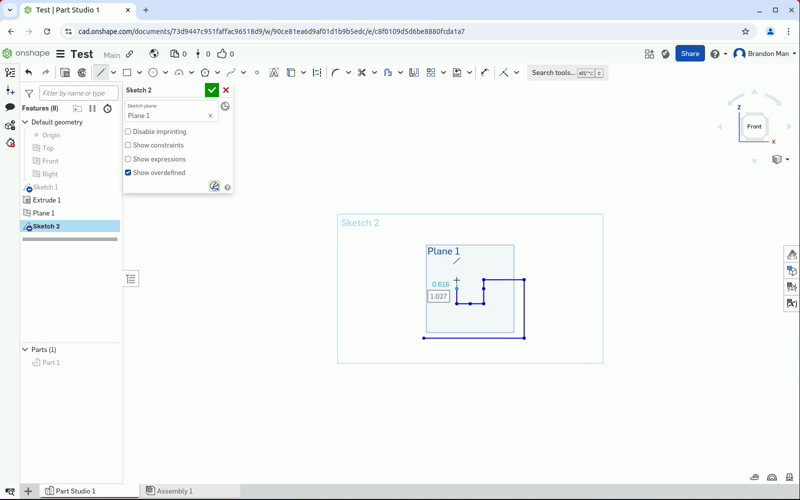
scroll(6)
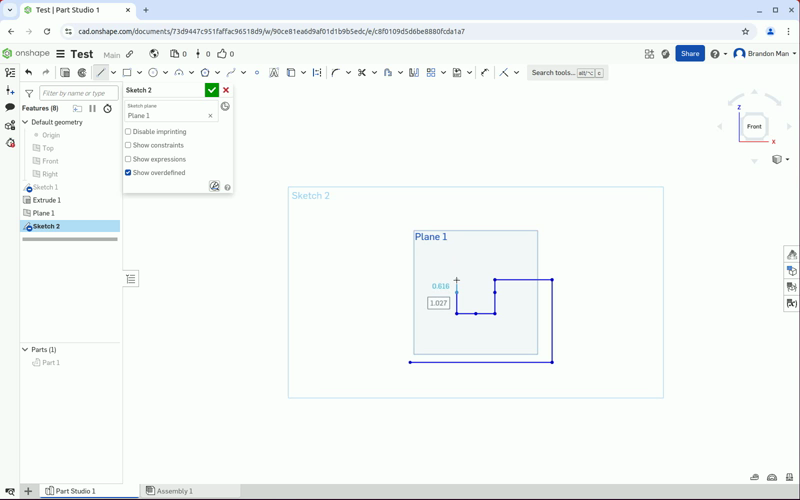
scroll(6)
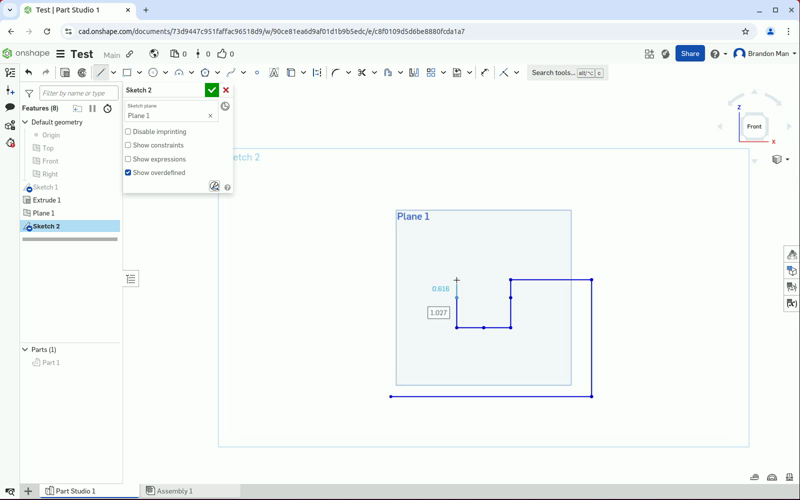
scroll(6)
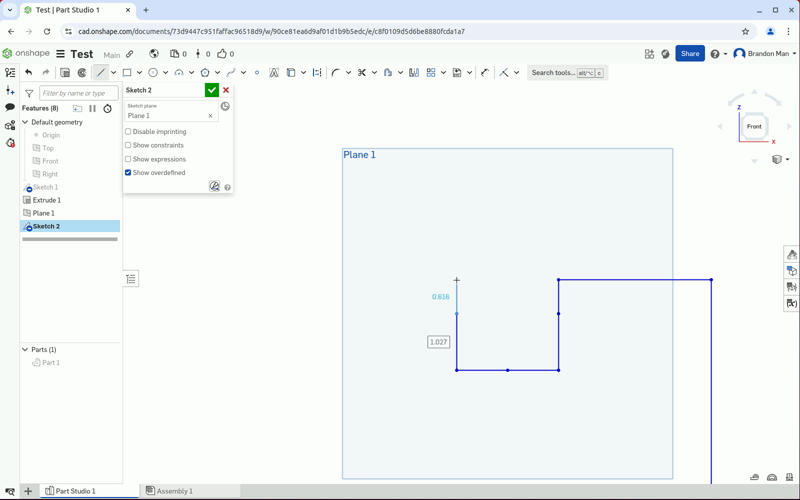
click(456, 279)
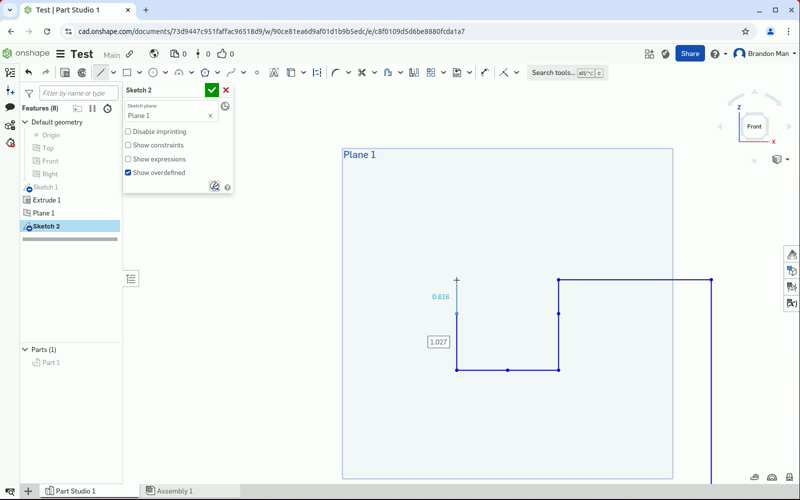
scroll(-6)
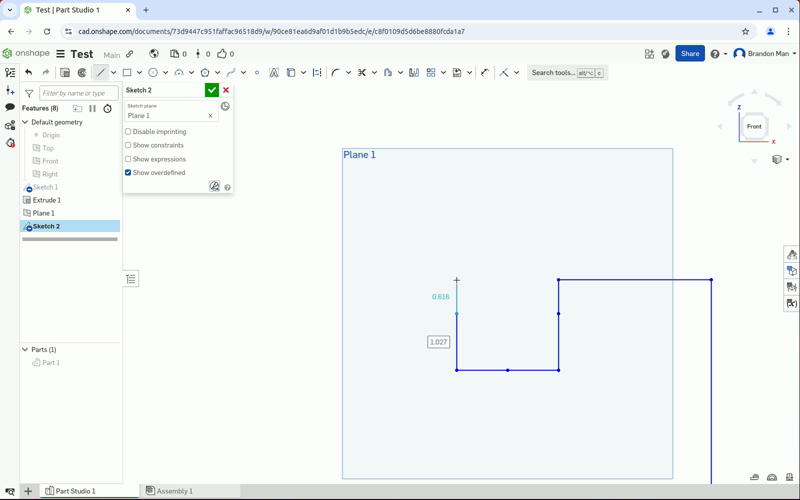
scroll(-6)
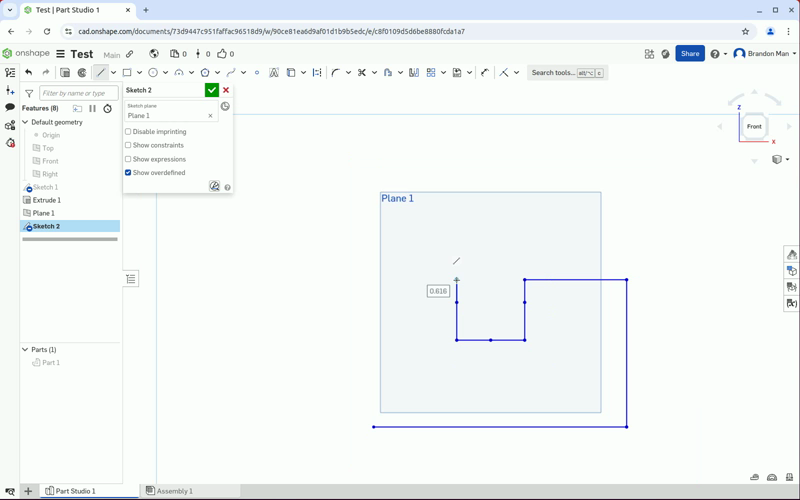
scroll(-6)
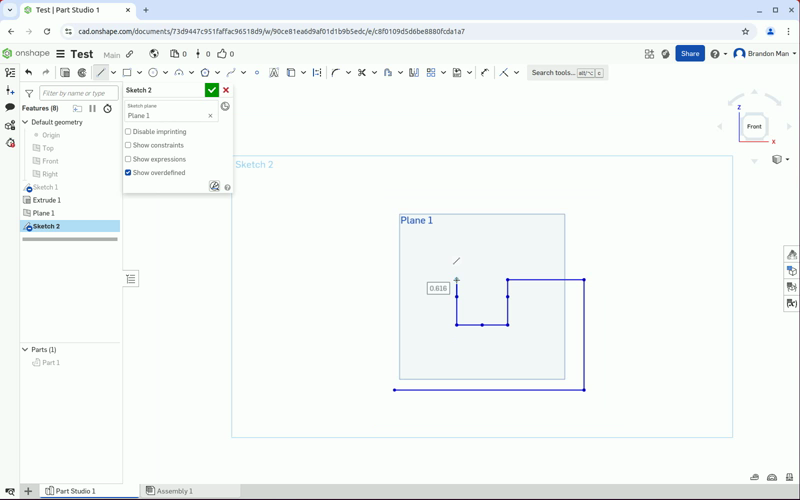
scroll(-6)
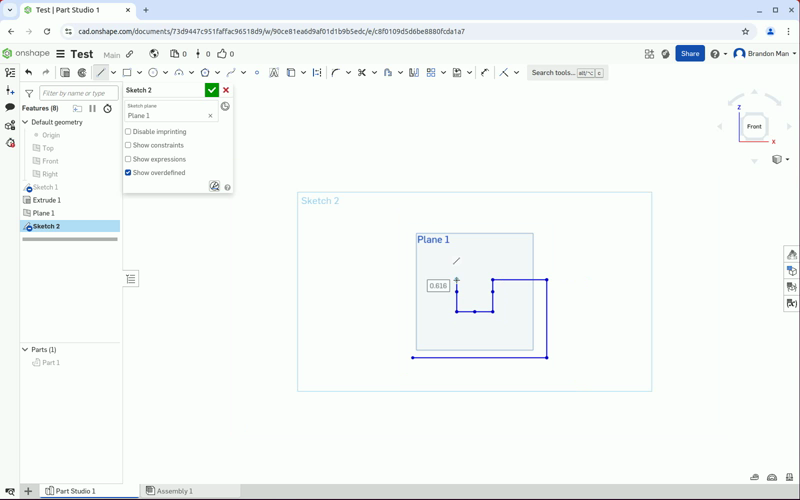
scroll(-6)
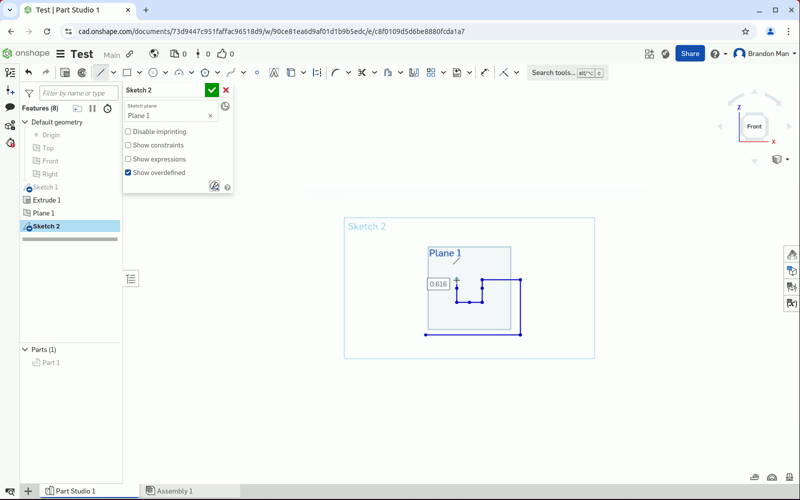
scroll(-6)
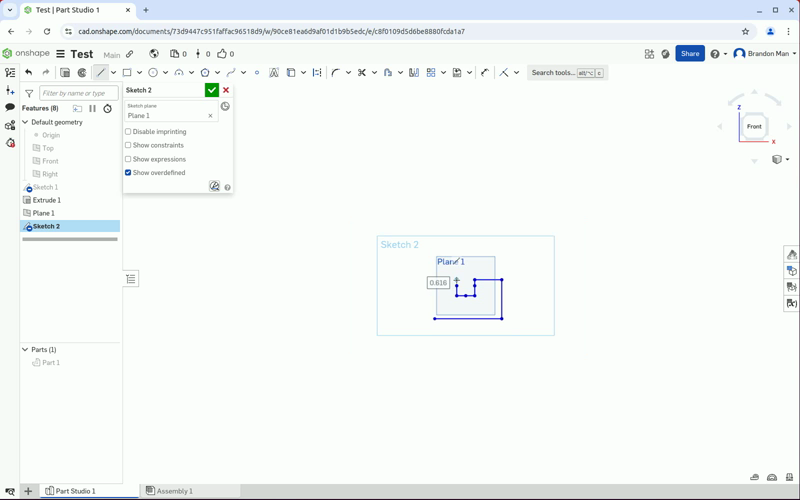
scroll(-6)
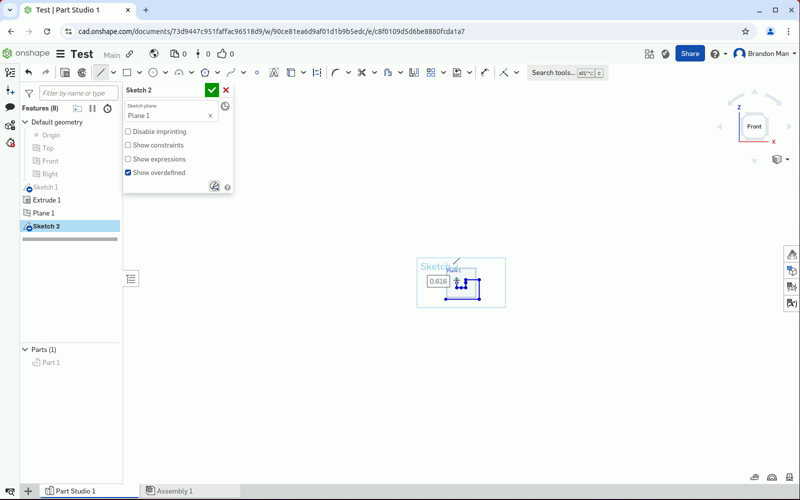
key_up(shift)
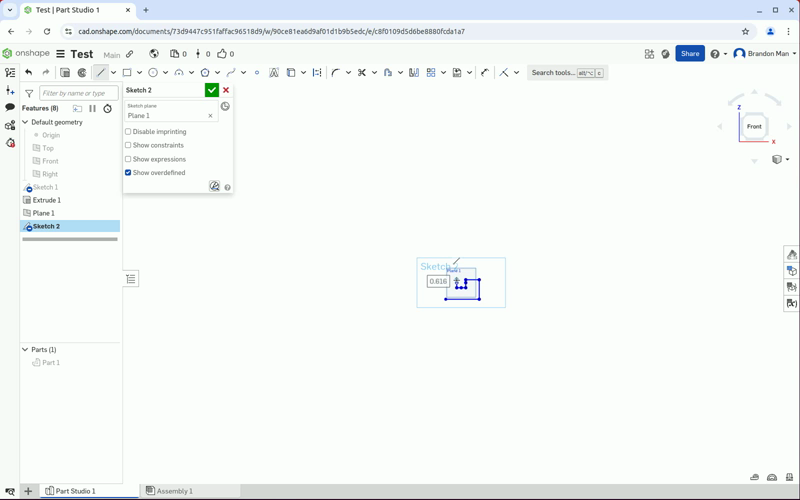
key_down(shift)
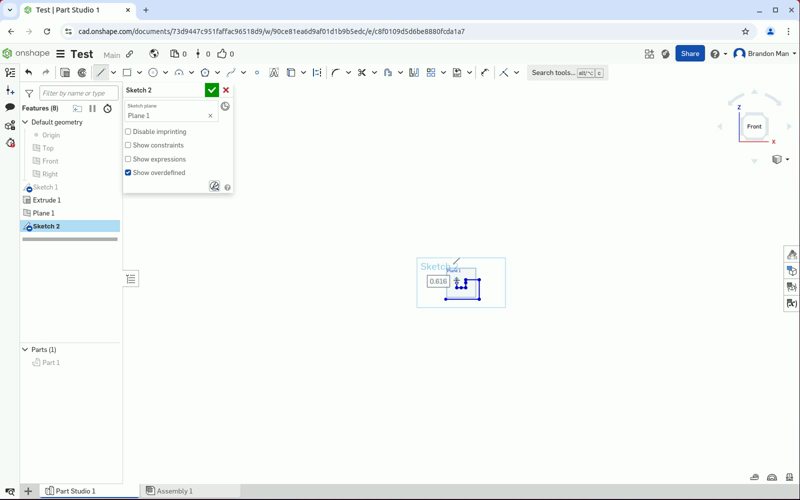
mouse_move(486, 279)
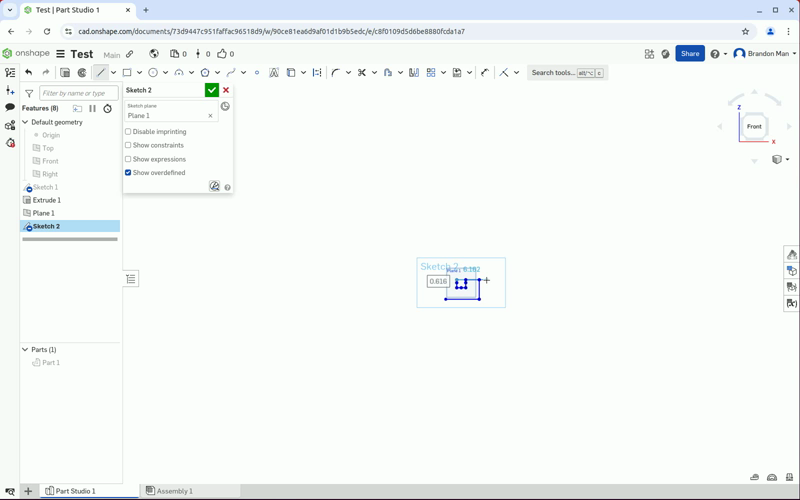
mouse_move(445, 279)
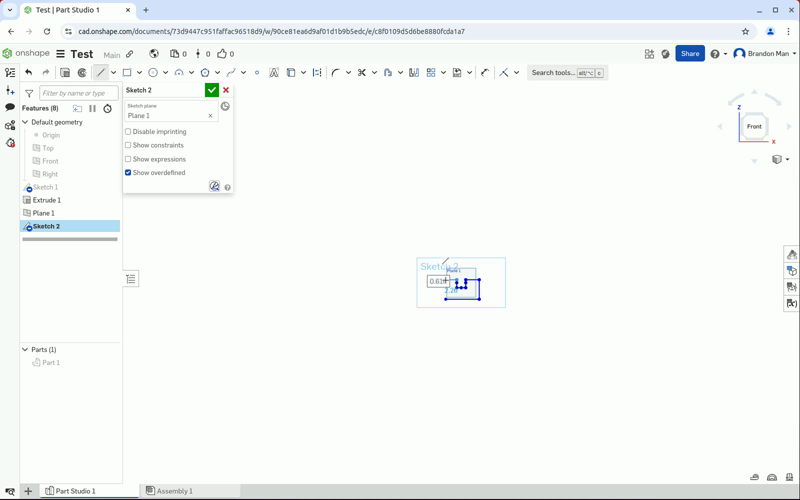
click(445, 279)
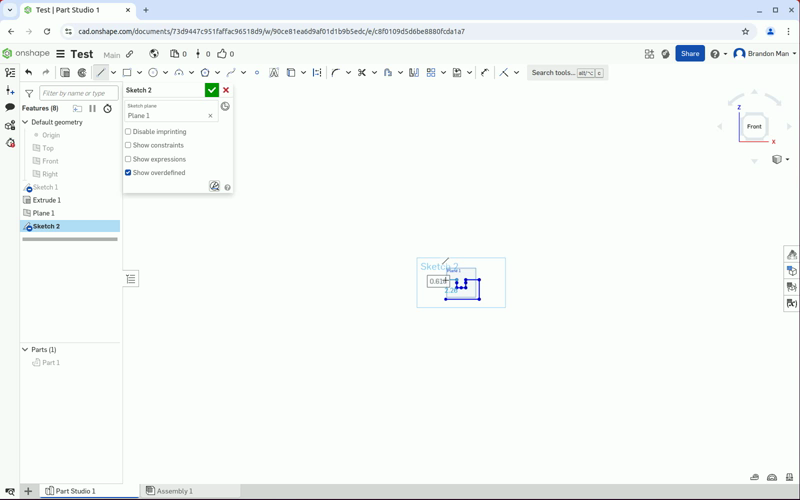
key_up(shift)
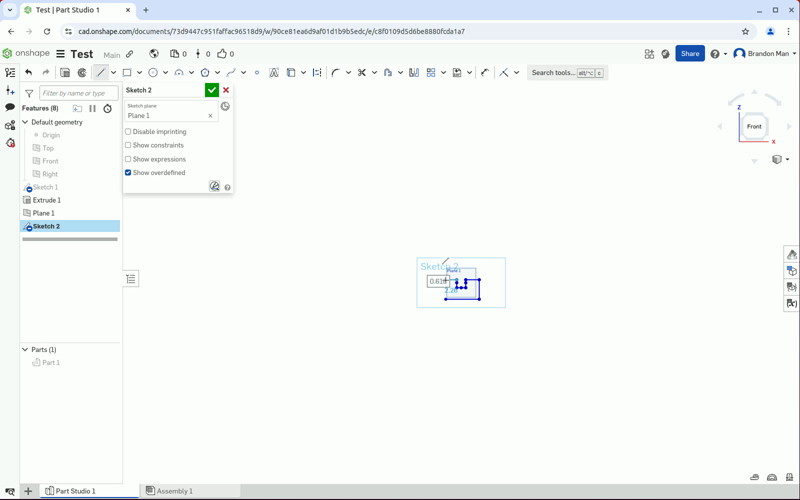
mouse_move(475, 279)
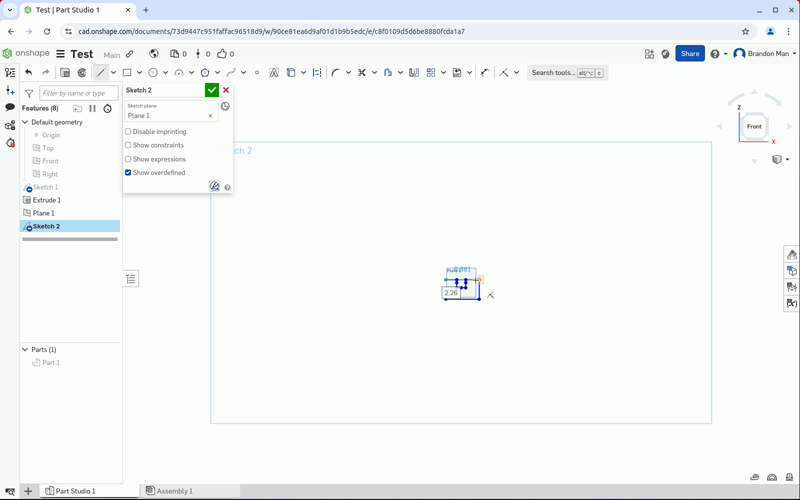
key_down(shift)
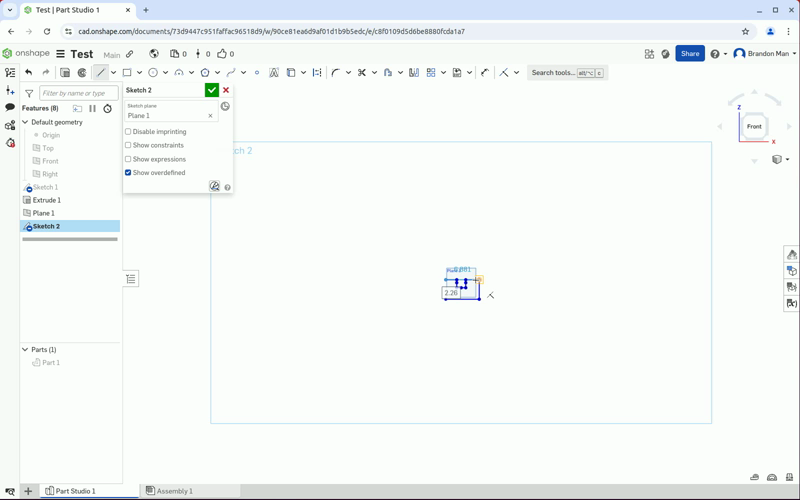
mouse_move(445, 299)
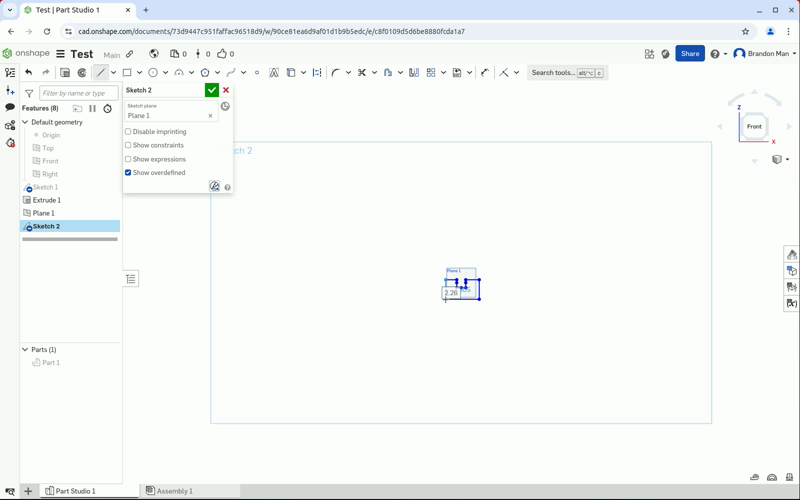
key_up(shift)
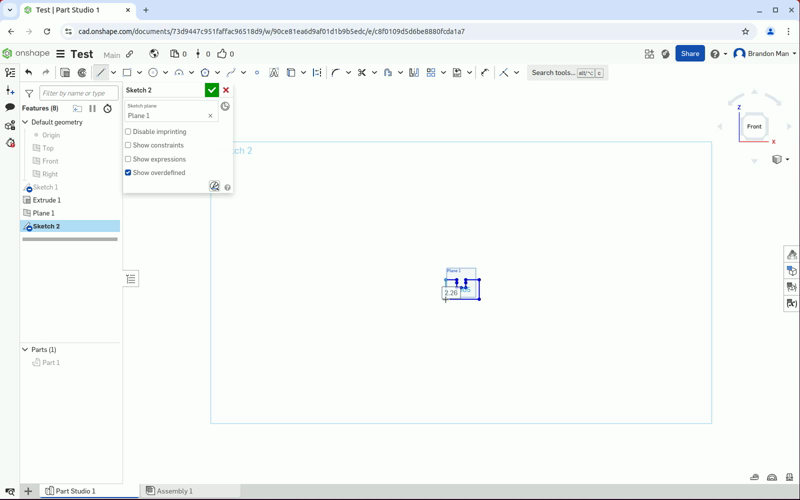
click(445, 299)
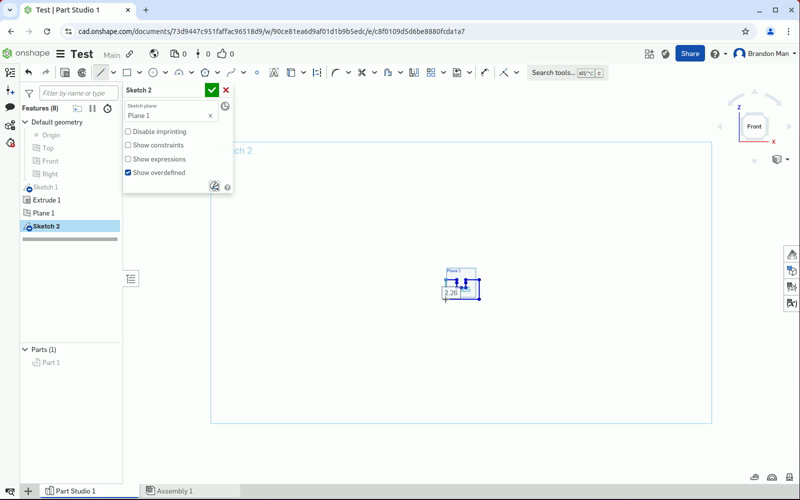
key(esc)
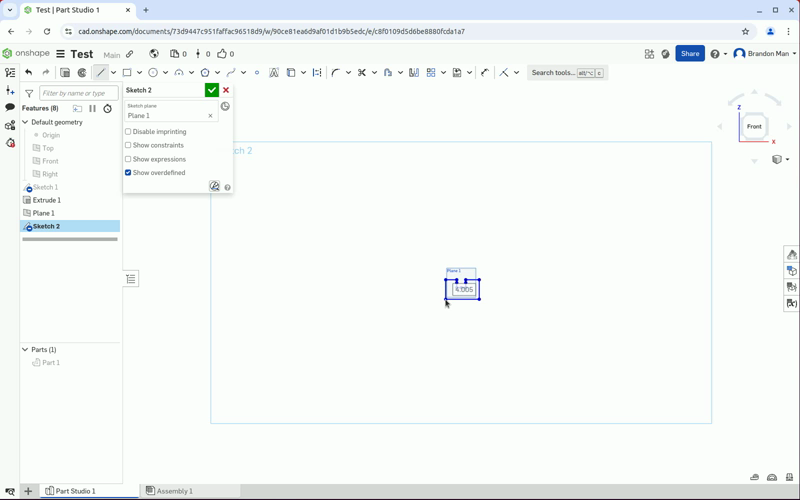
mouse_move(449, 290)
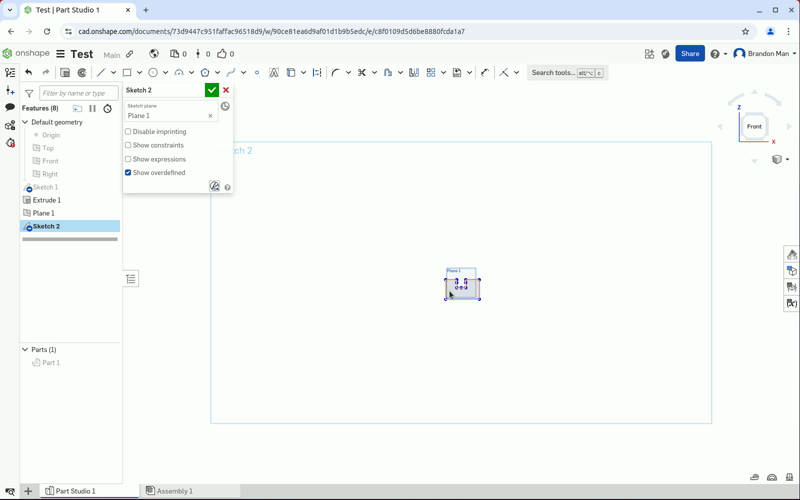
scroll(6)
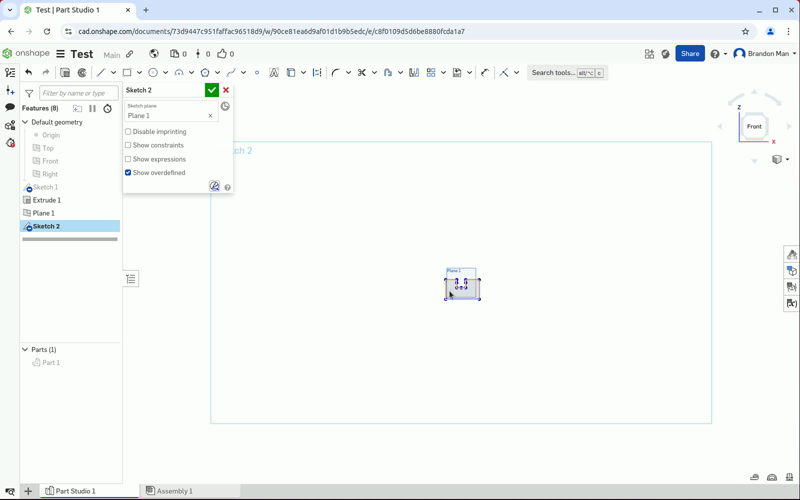
scroll(6)
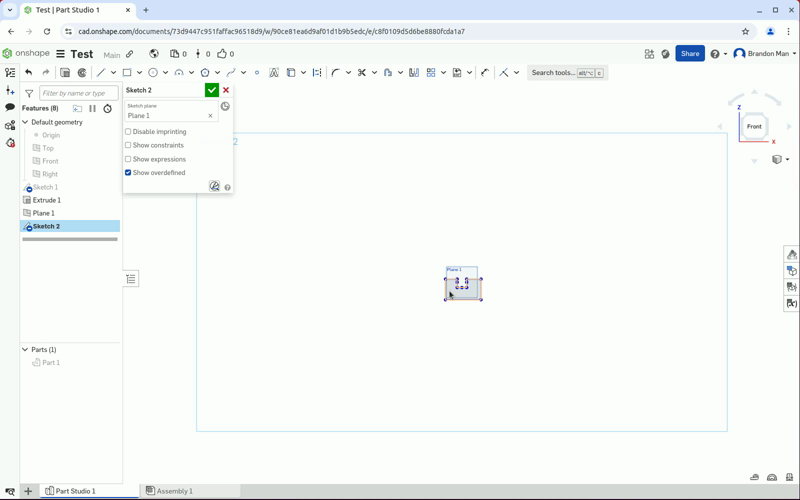
scroll(6)
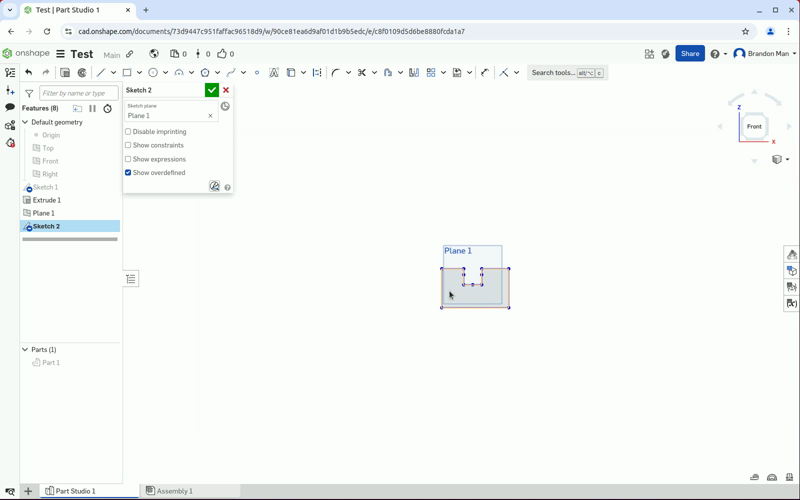
scroll(6)
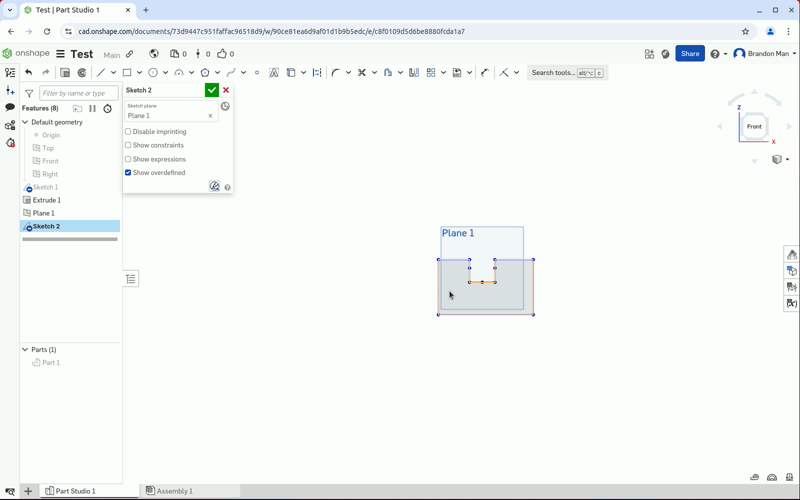
scroll(6)
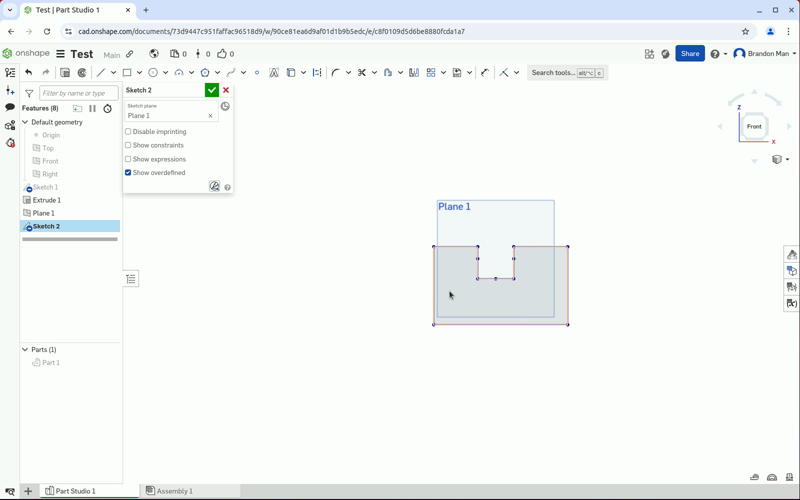
scroll(6)
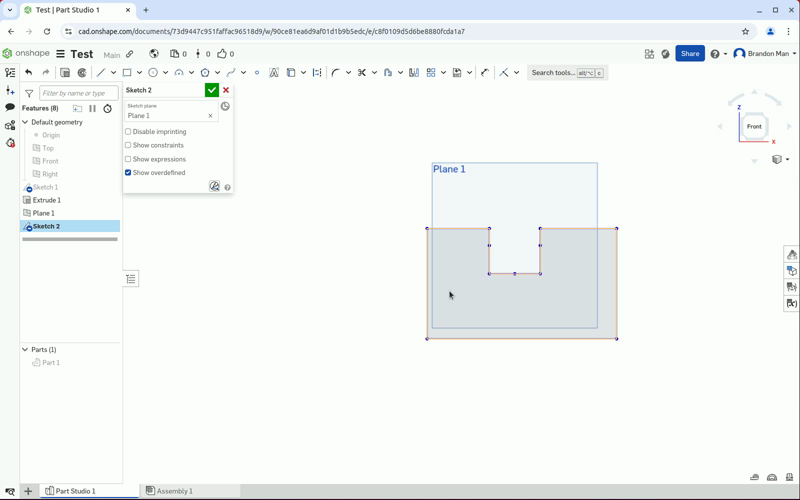
scroll(6)
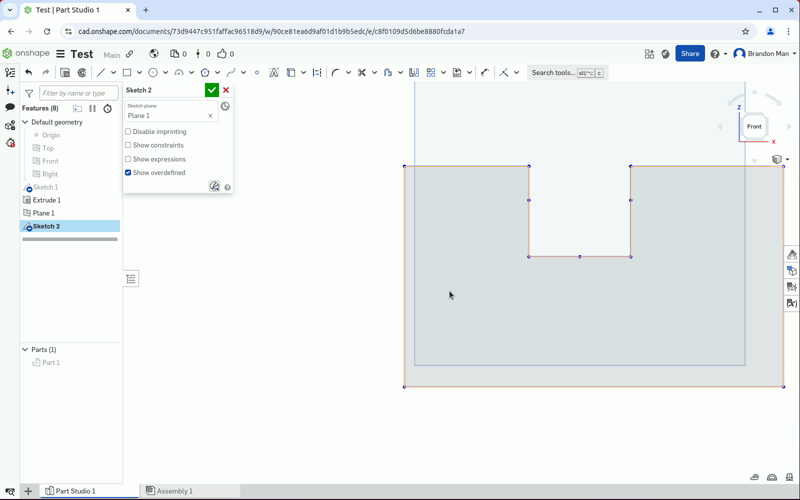
click(449, 290)
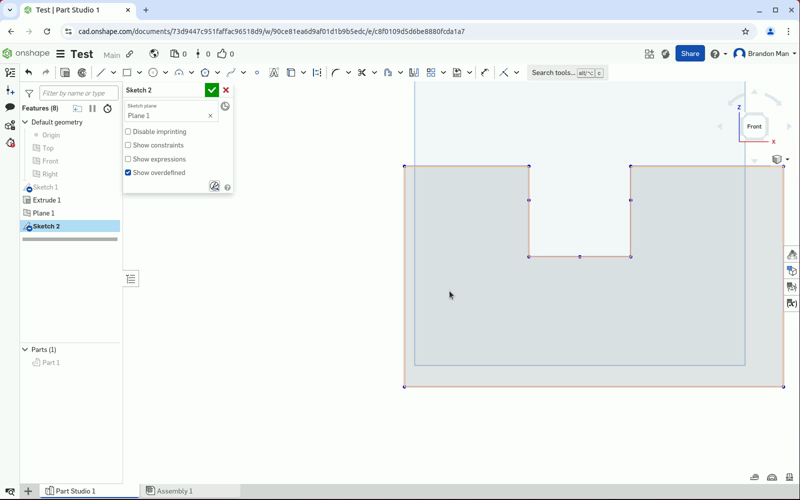
scroll(-6)
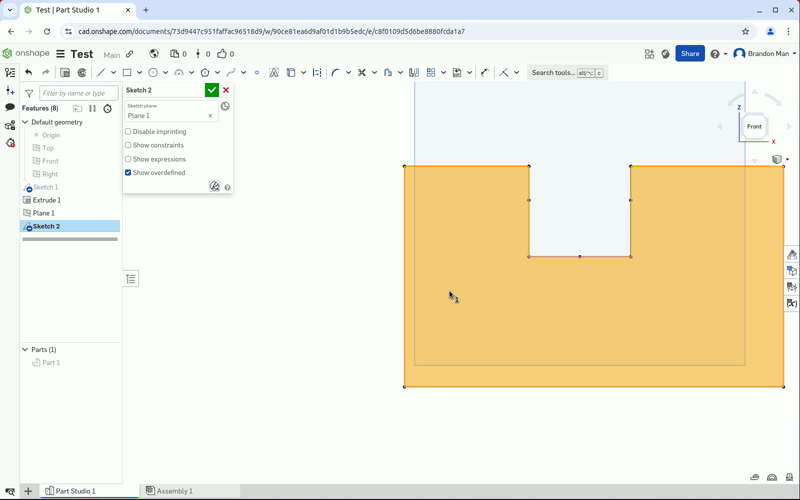
scroll(-6)
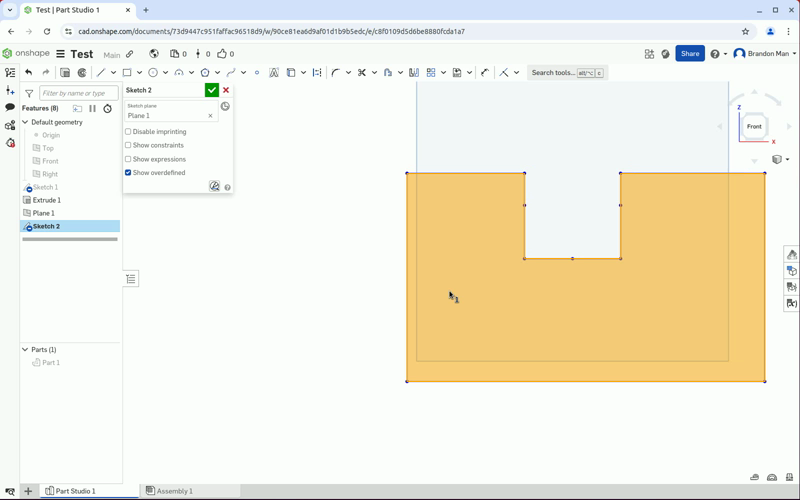
scroll(-6)
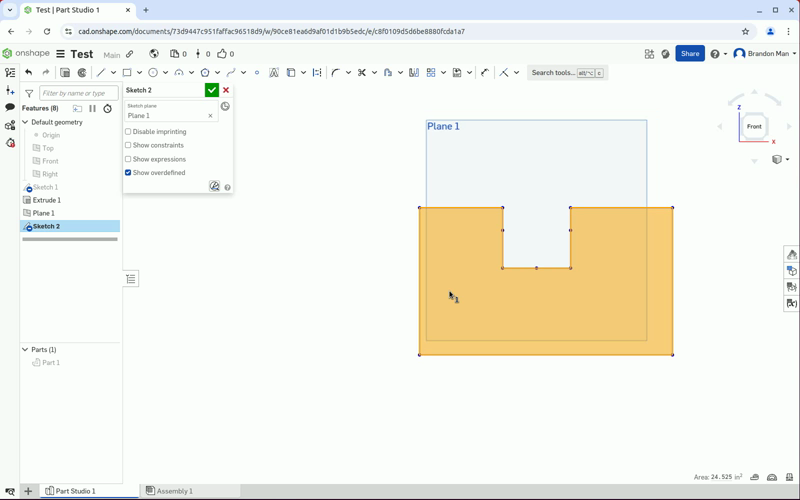
scroll(-6)
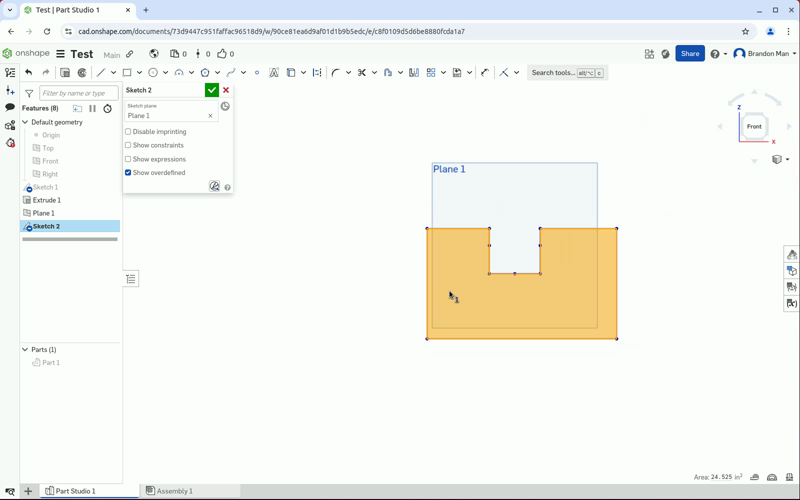
scroll(-6)
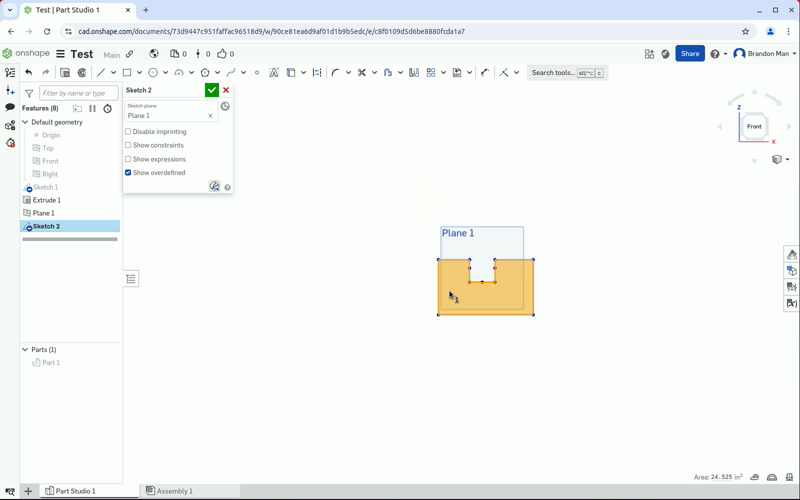
scroll(-6)
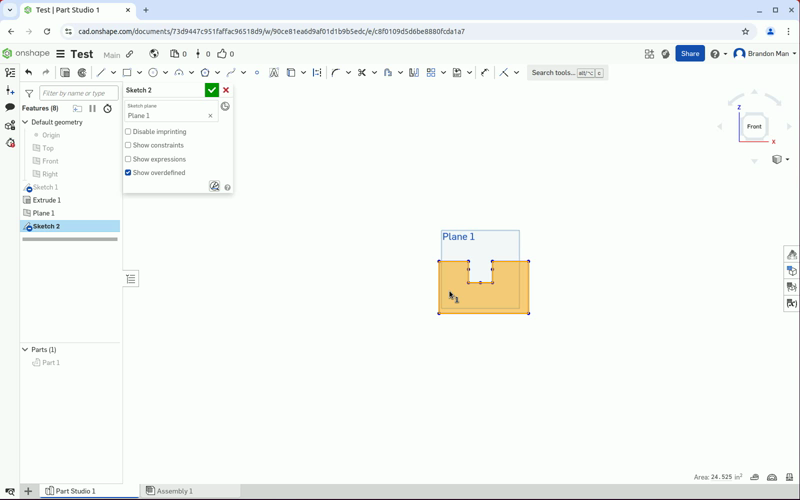
scroll(-6)
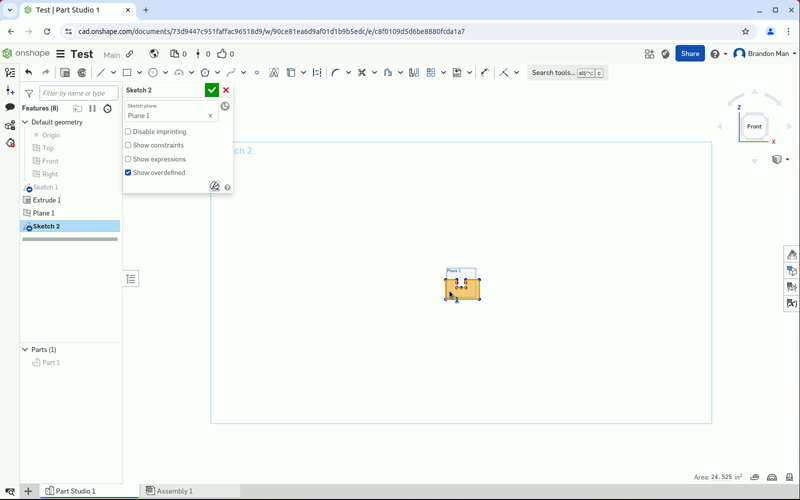
mouse_move(73, 352)
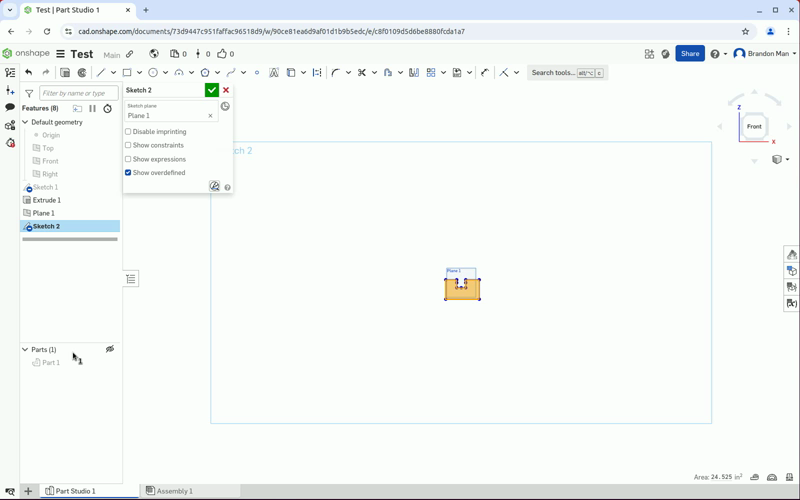
key(shift+y)
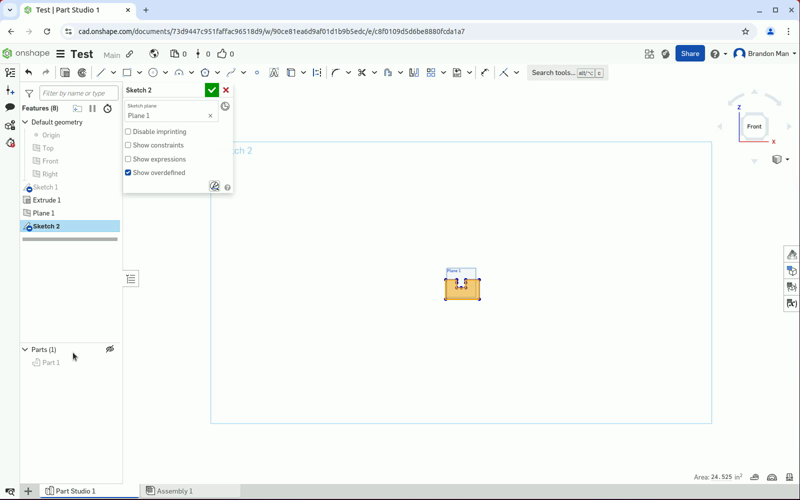
key(shift+e)
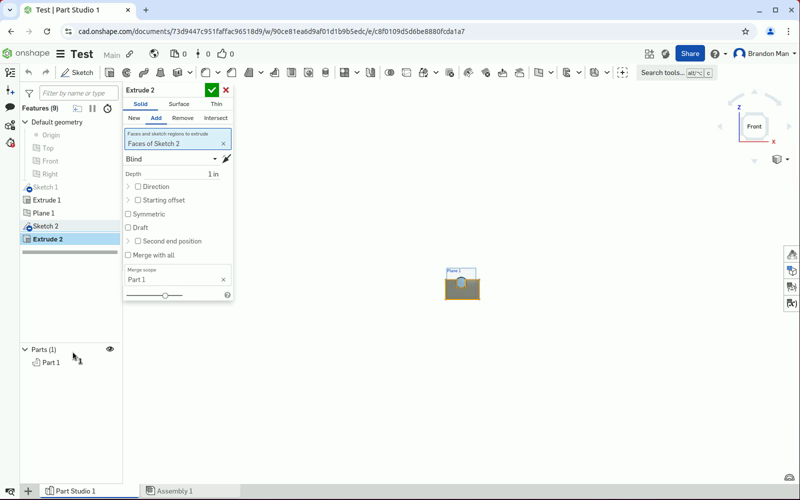
mouse_move(143, 106)
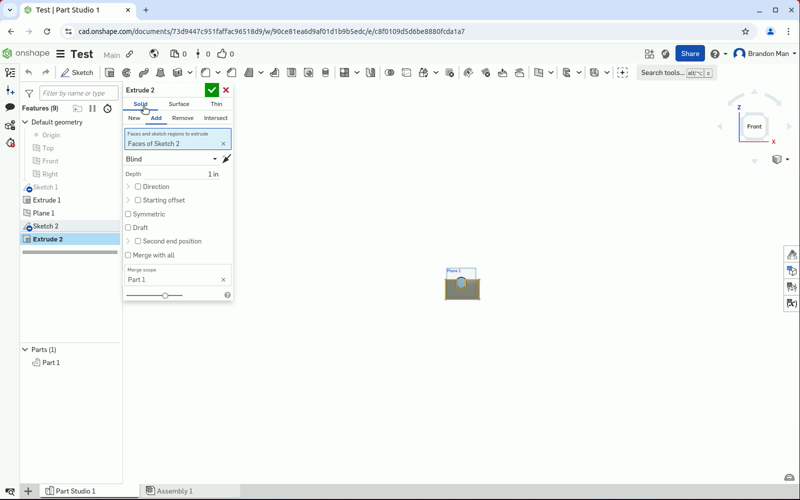
click(143, 106)
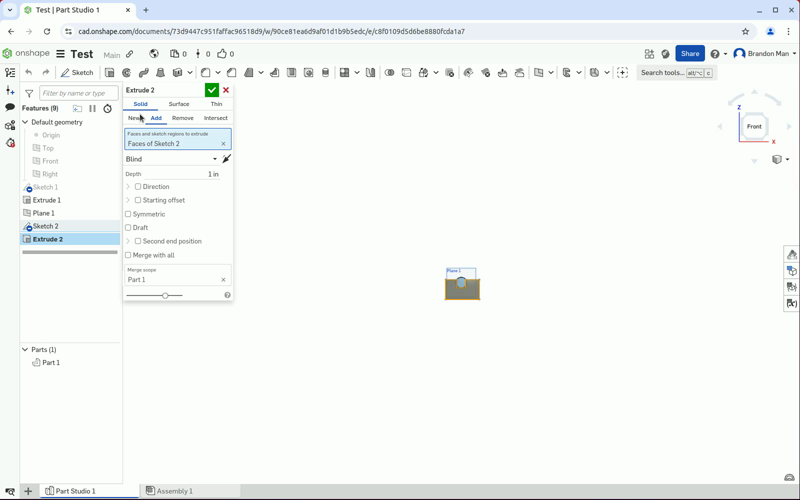
mouse_move(137, 120)
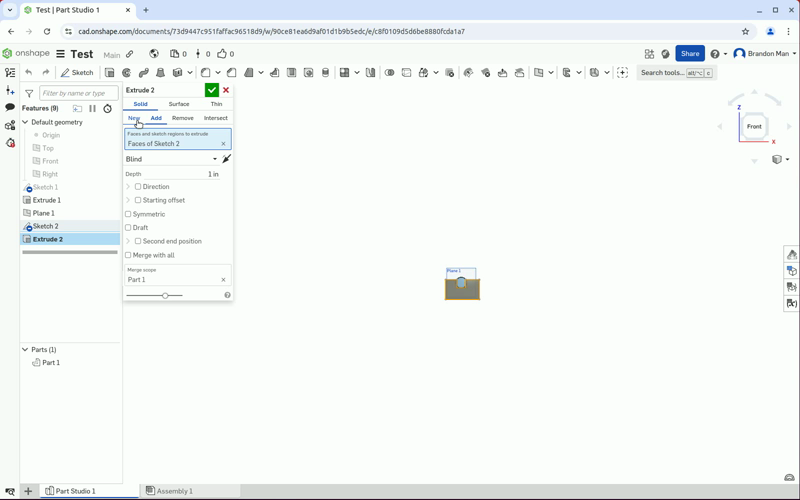
click(137, 120)
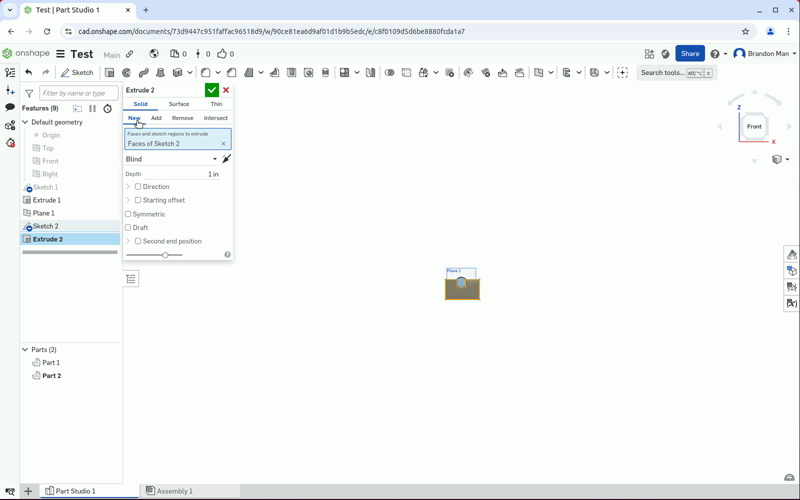
key(tab, 4)
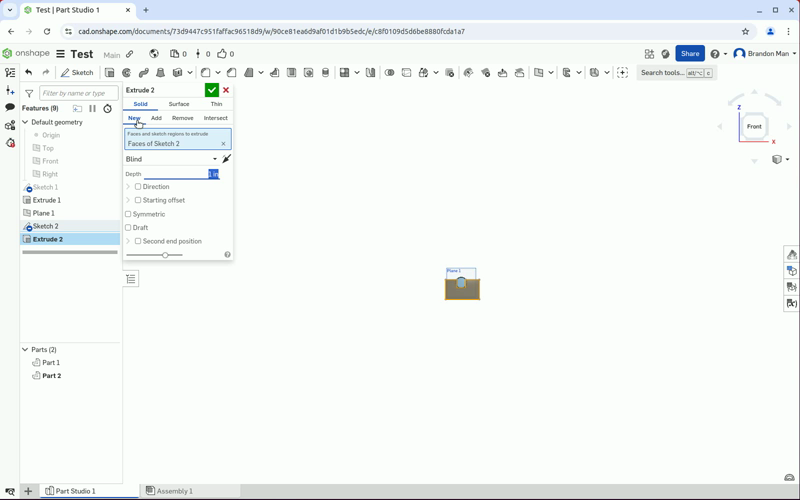
text(-23.108)
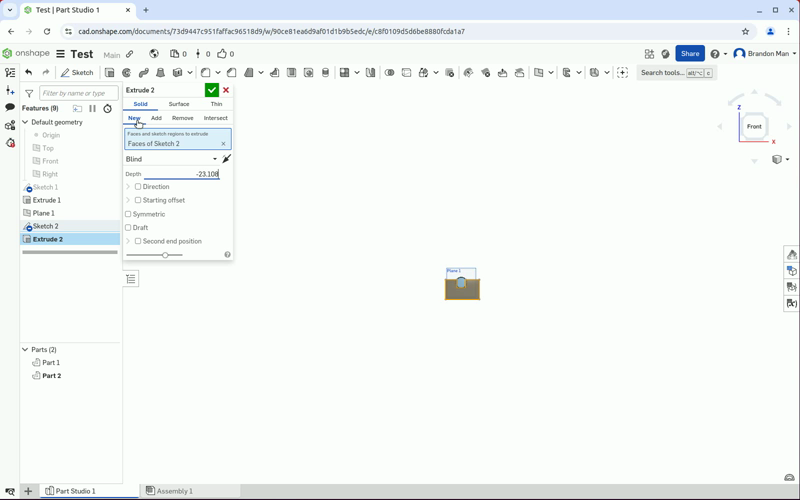
key(enter)
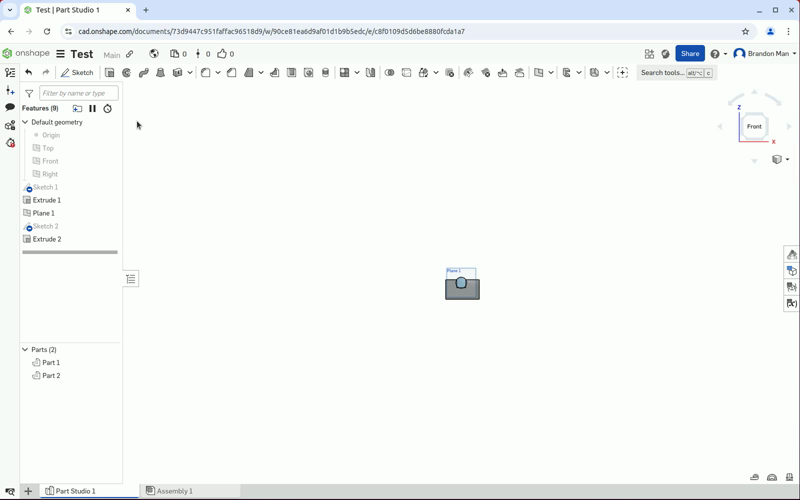
key(shift+h)
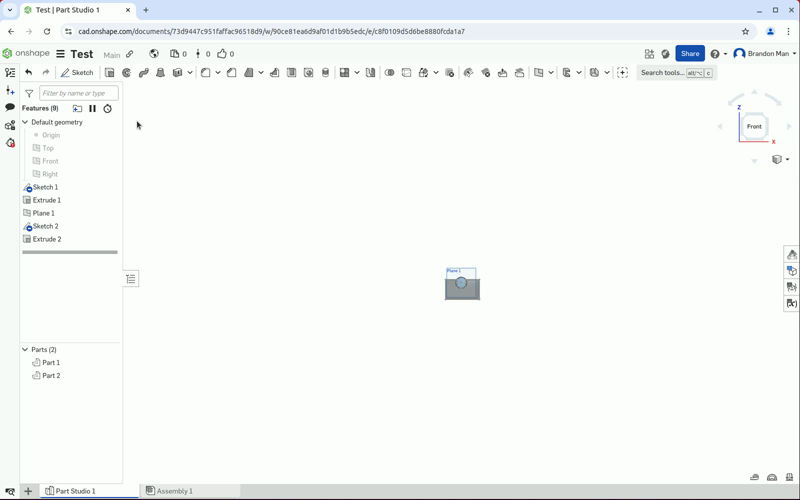
key(shift+h)
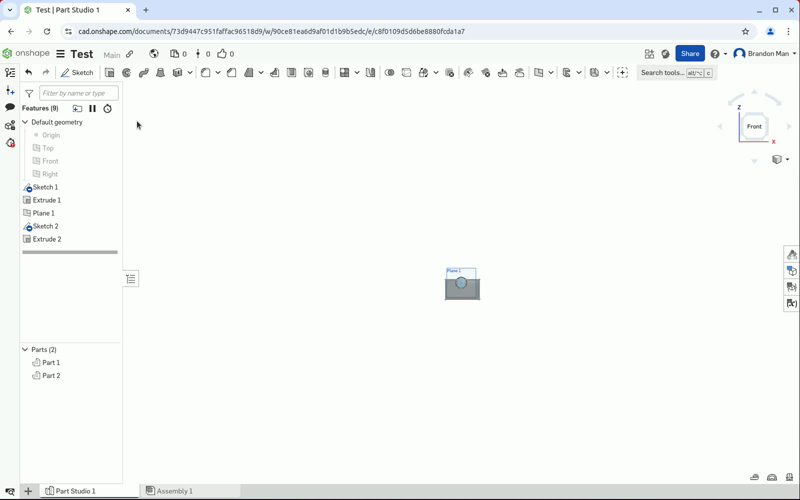
key(shift+7)
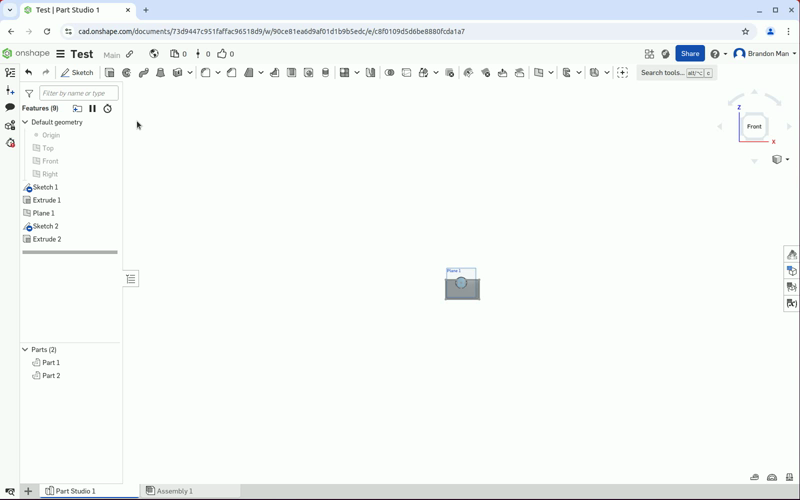
key(left, 2)
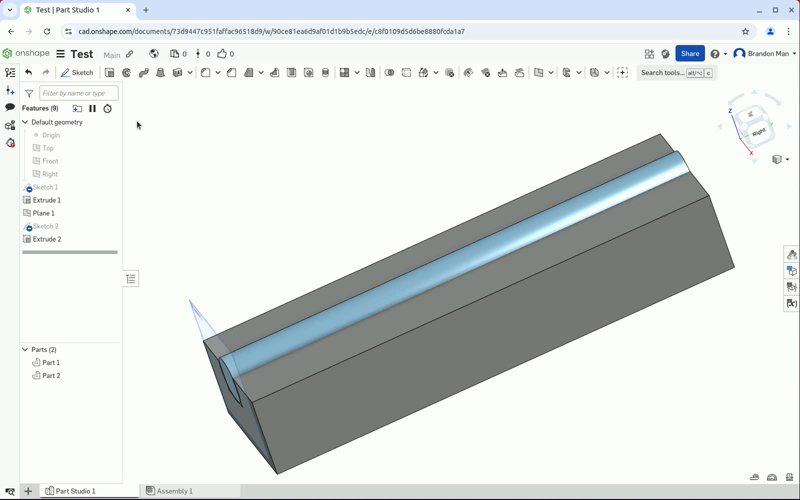
key(down, 2)
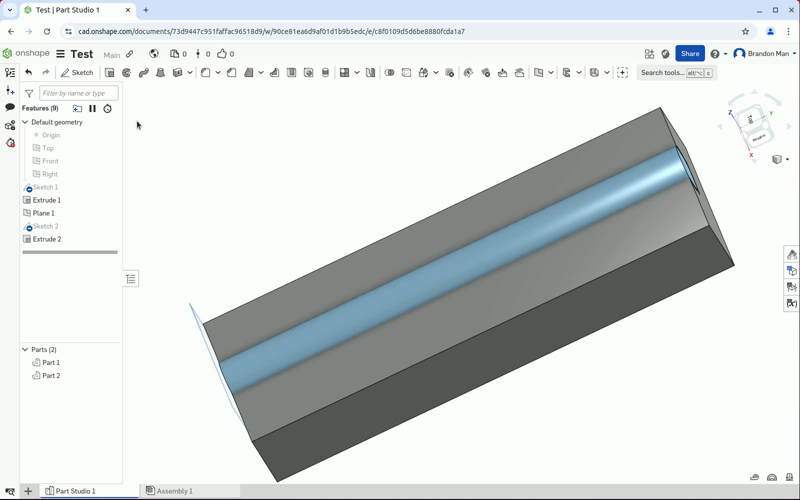
key(up, 2)
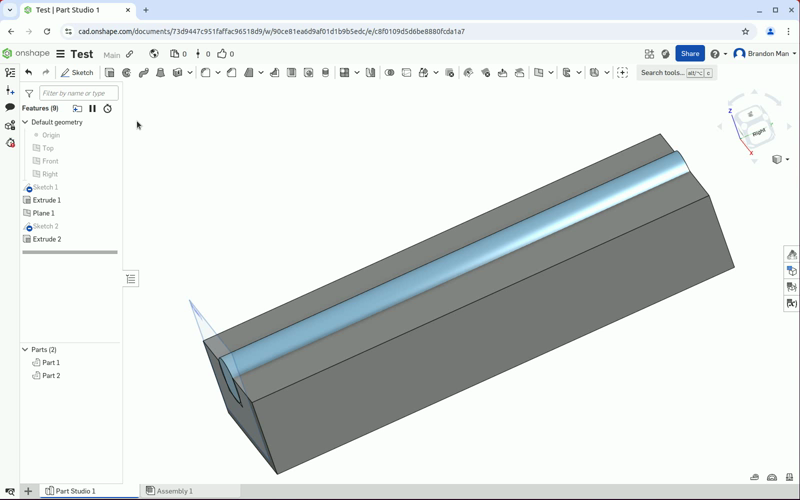
key(right, 2)
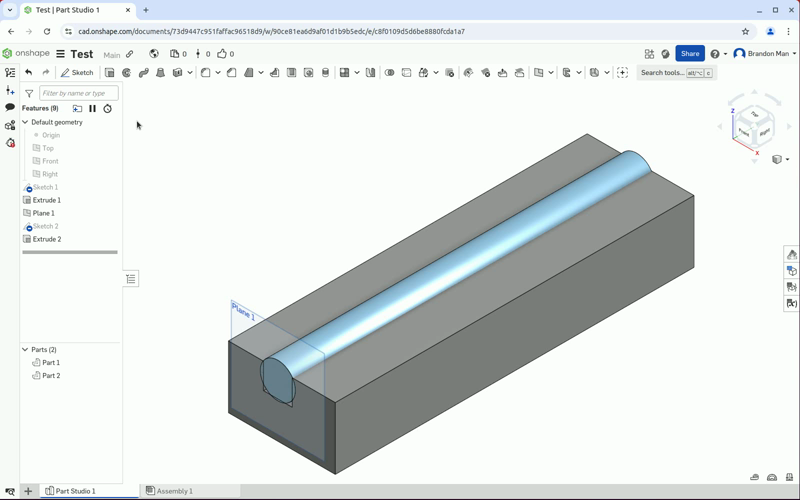
mouse_move(73, 189)
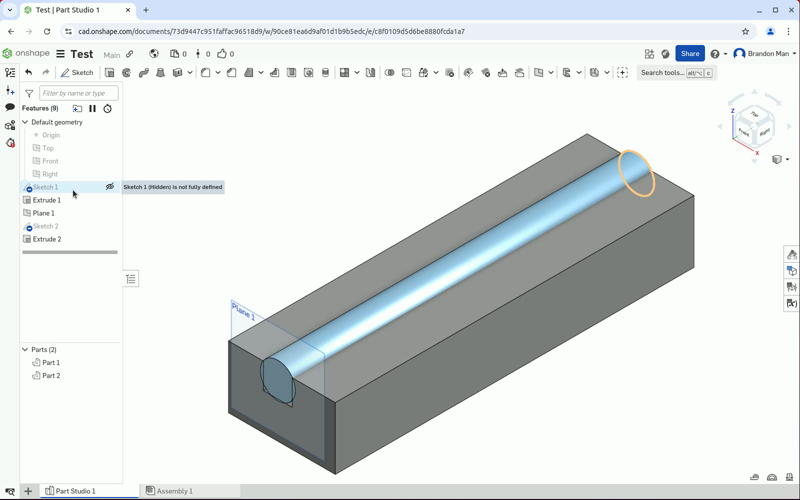
click(73, 189)